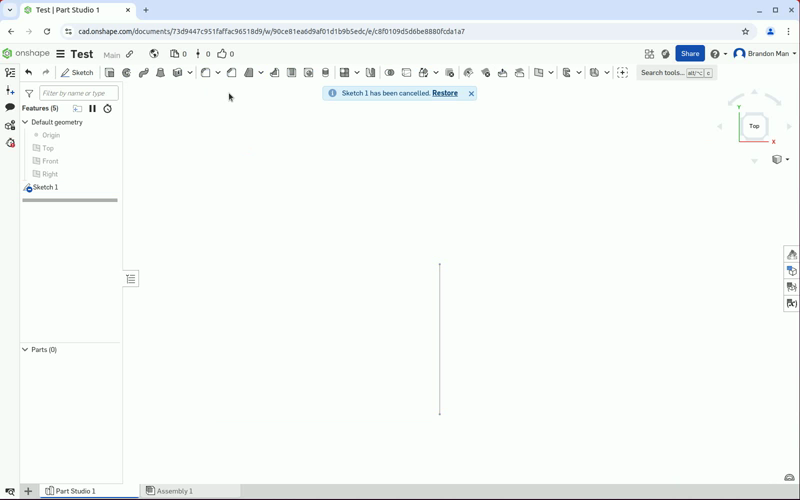
key(shift+h)
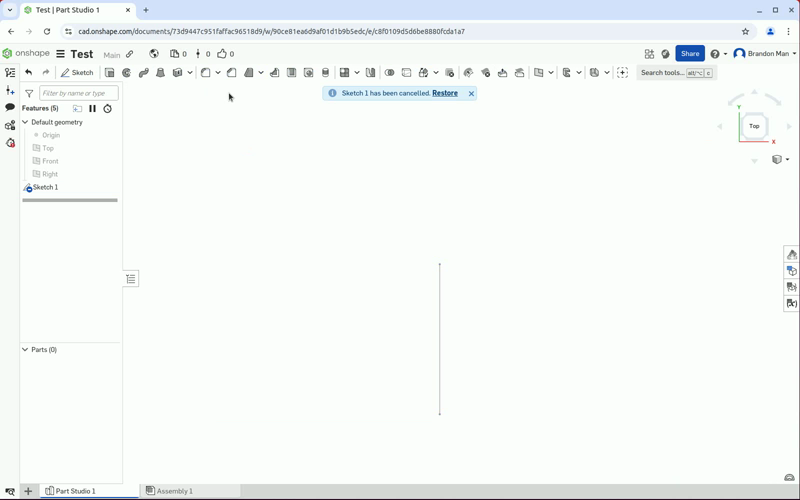
key(shift+s)
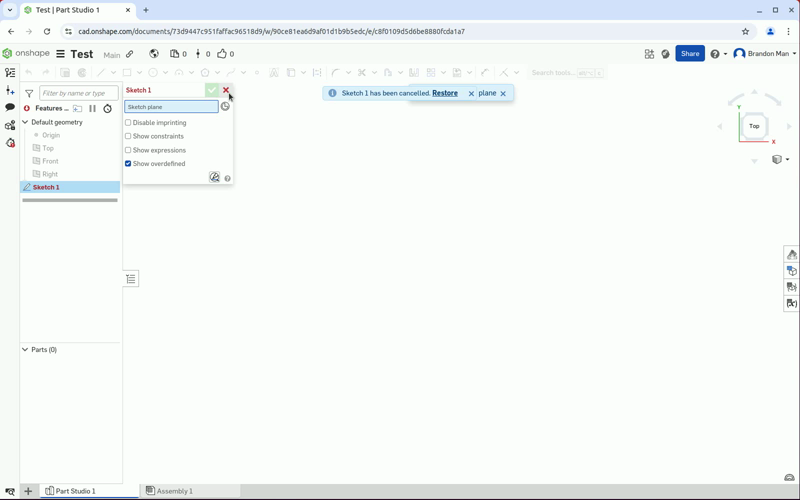
mouse_move(73, 150)
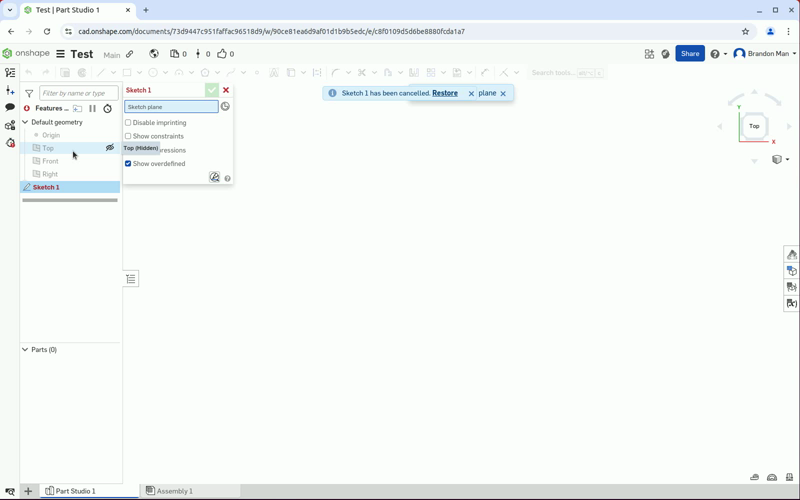
click(73, 150)
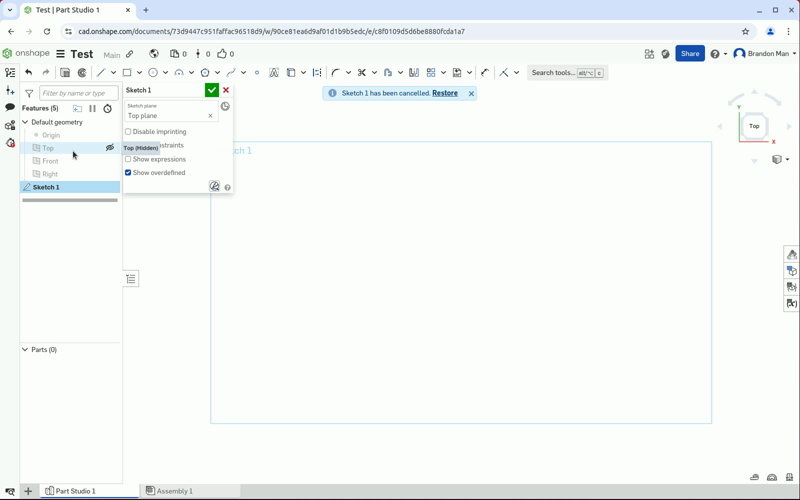
mouse_move(73, 352)
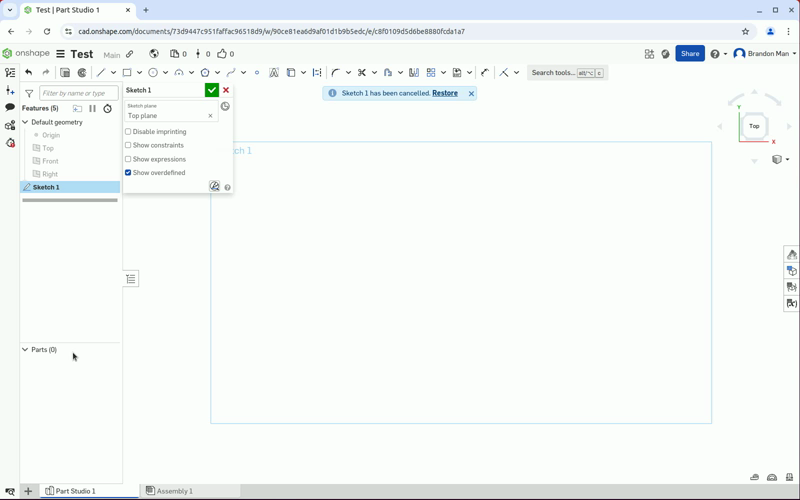
key(y)
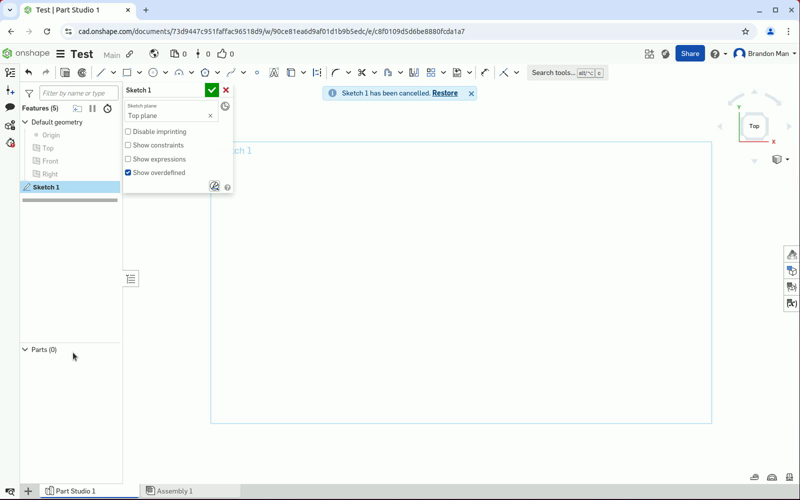
key(c)
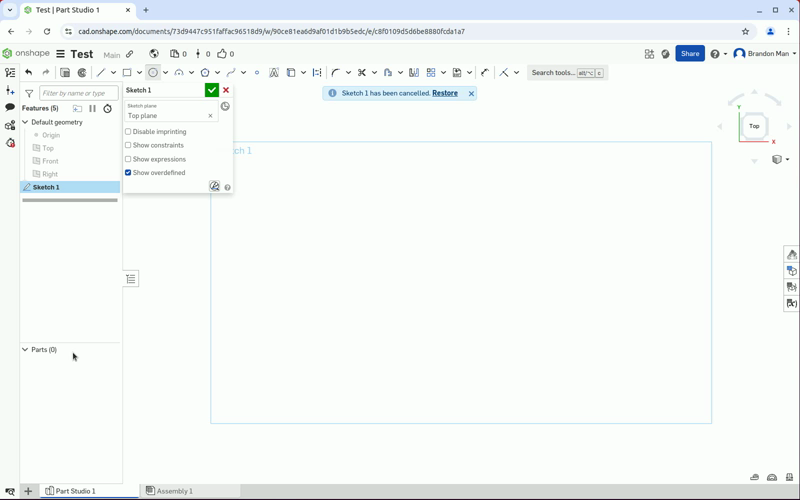
key_down(shift)
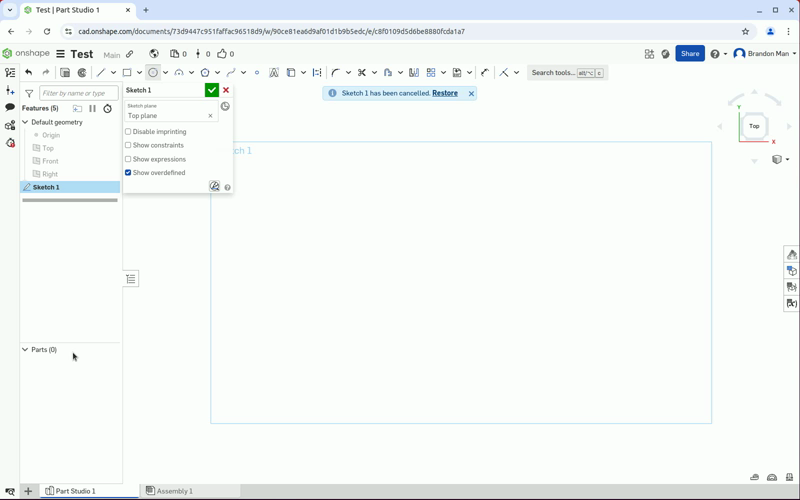
mouse_move(461, 282)
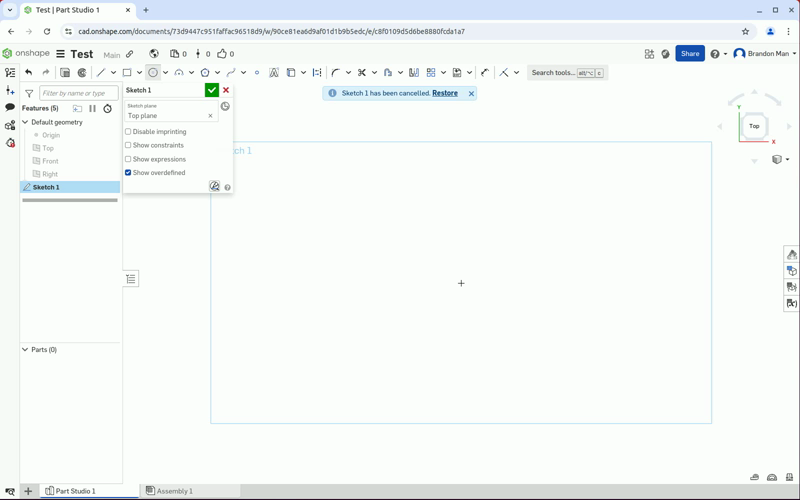
click(461, 282)
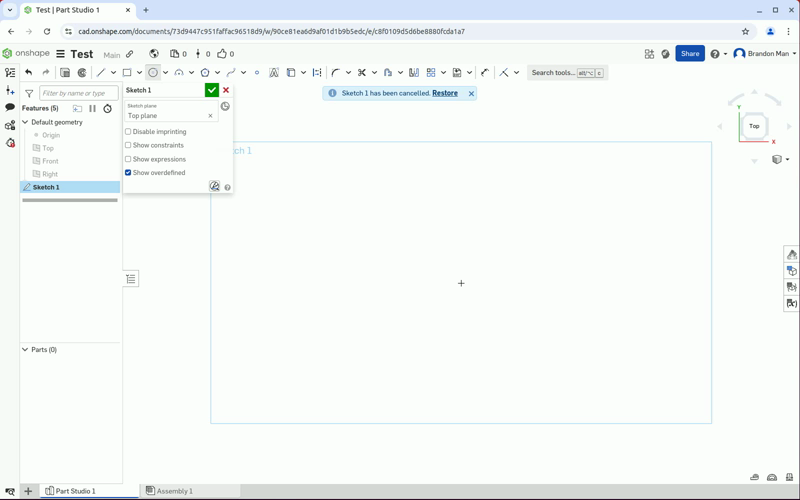
key_up(shift)
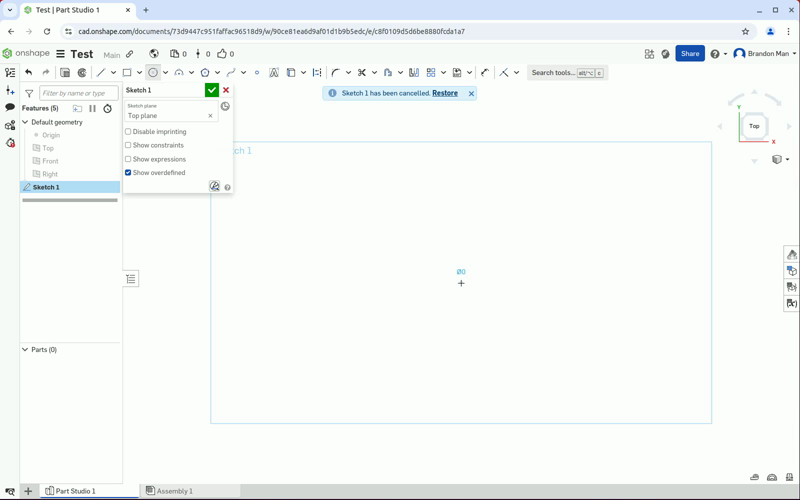
mouse_move(487, 282)
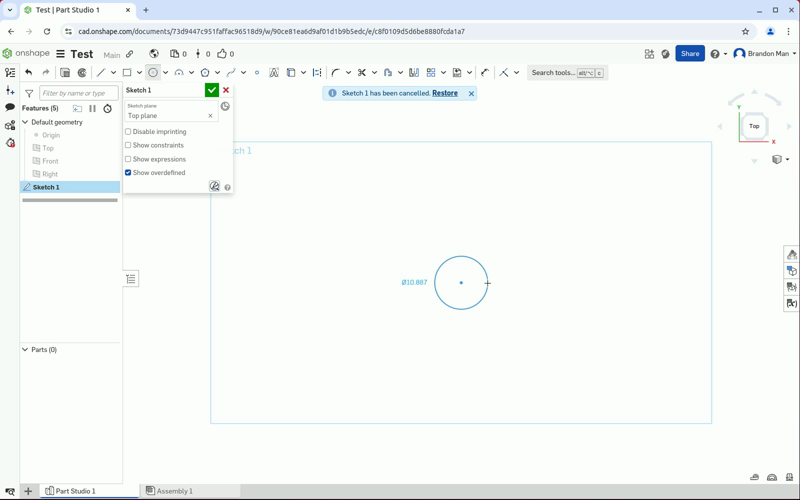
click(487, 282)
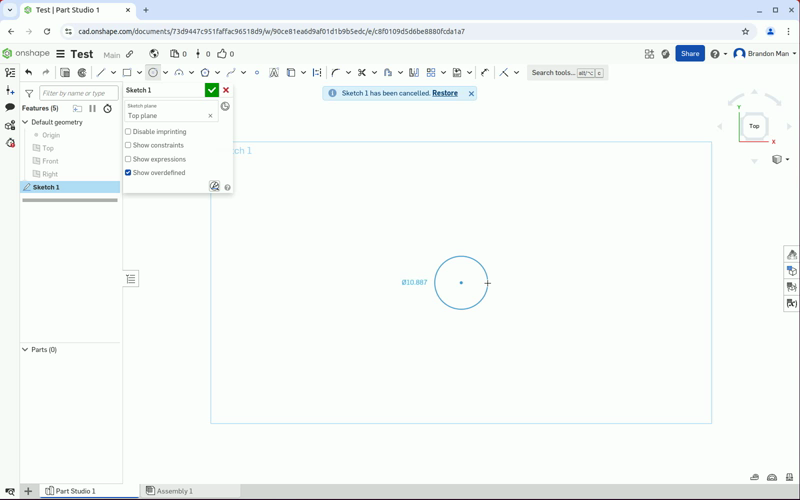
key(esc)
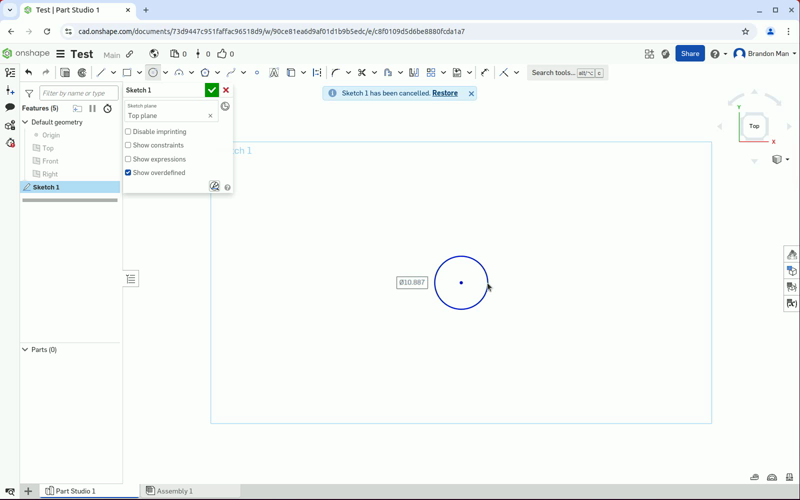
key(c)
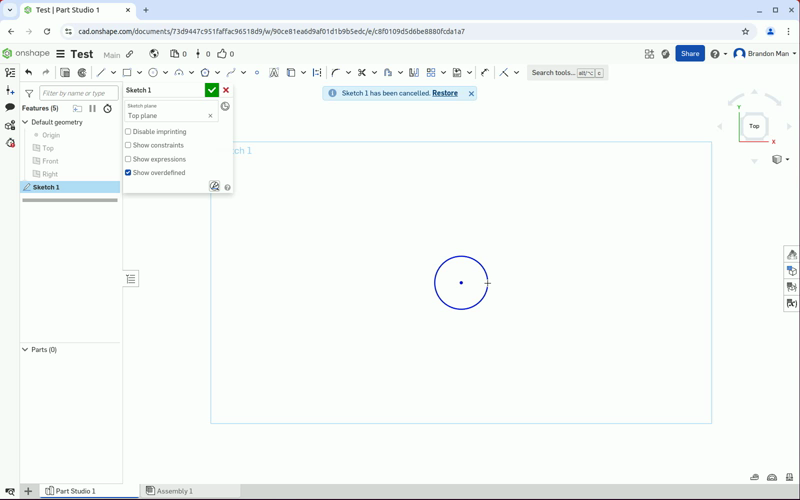
key_down(shift)
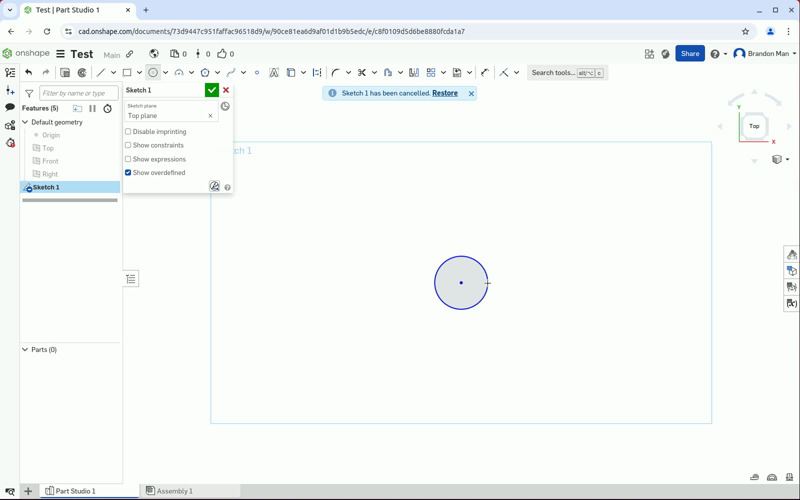
mouse_move(461, 282)
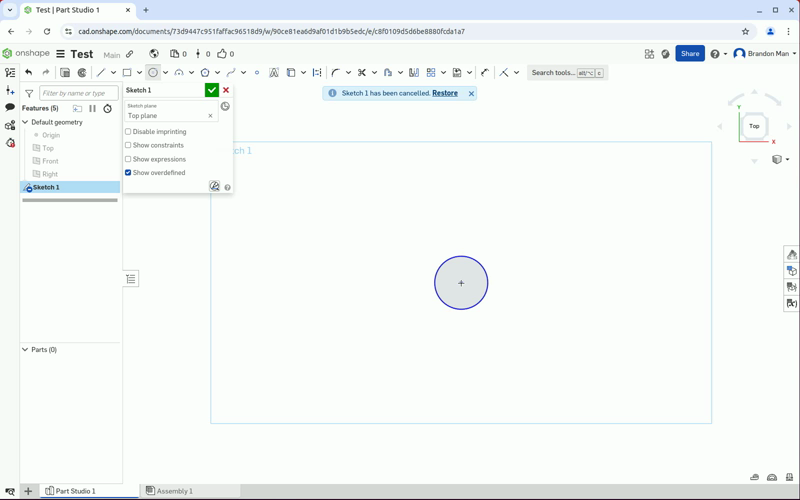
click(461, 282)
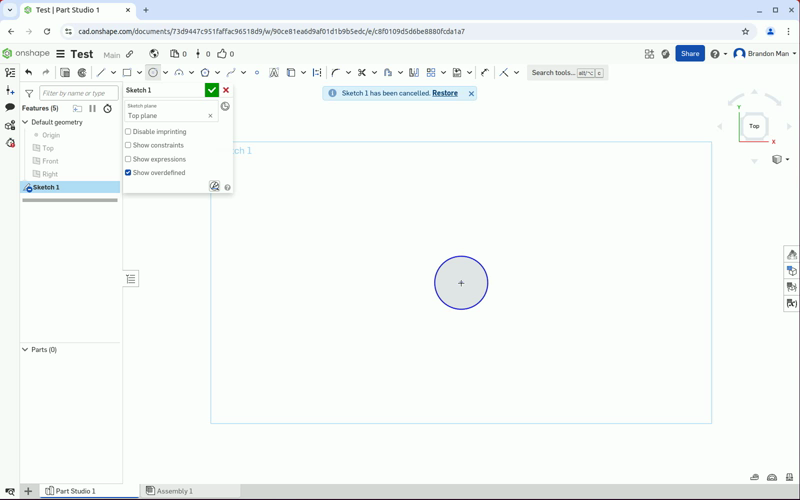
key_up(shift)
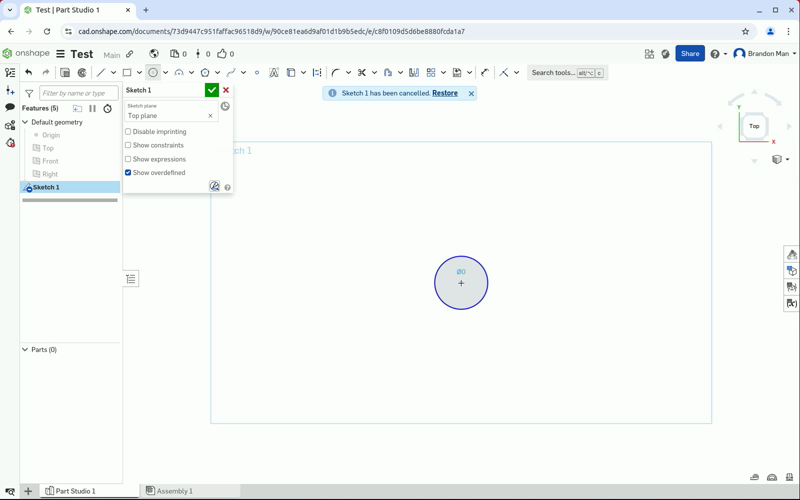
mouse_move(475, 282)
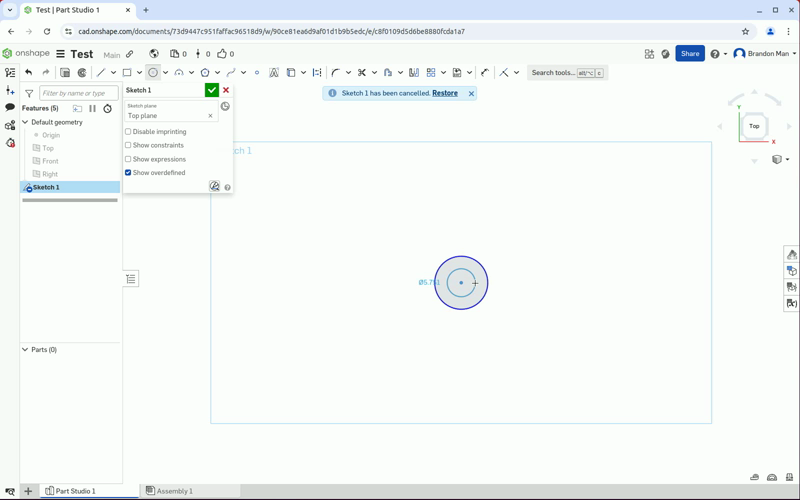
click(475, 282)
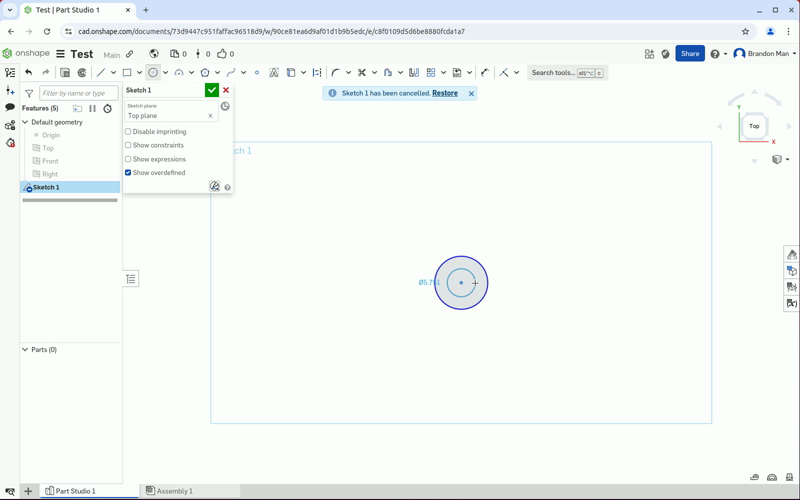
key(esc)
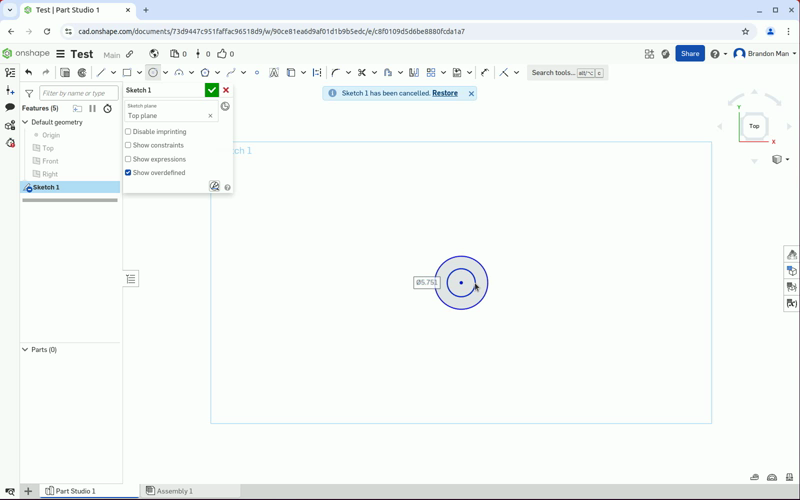
mouse_move(471, 297)
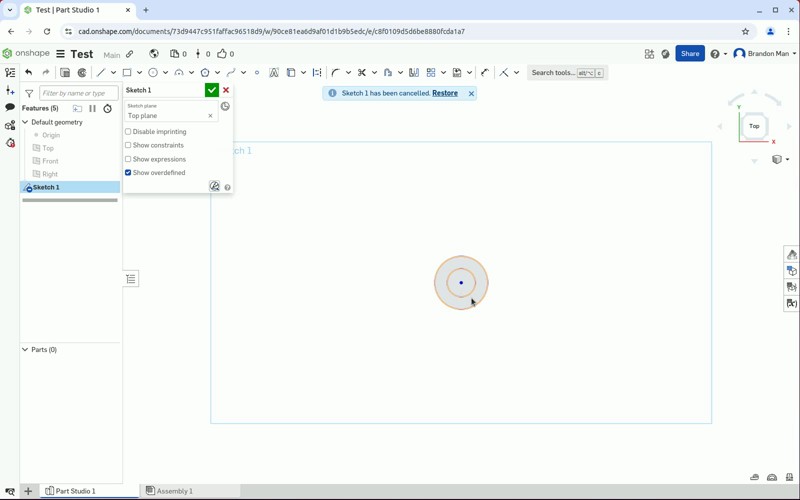
scroll(6)
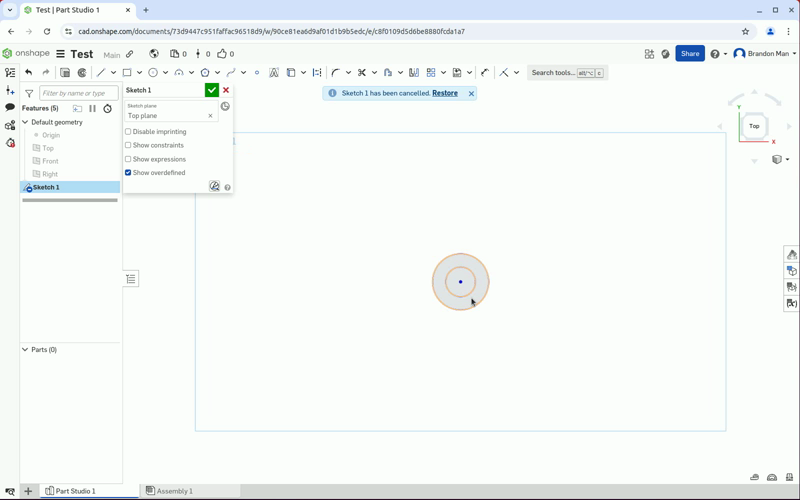
scroll(6)
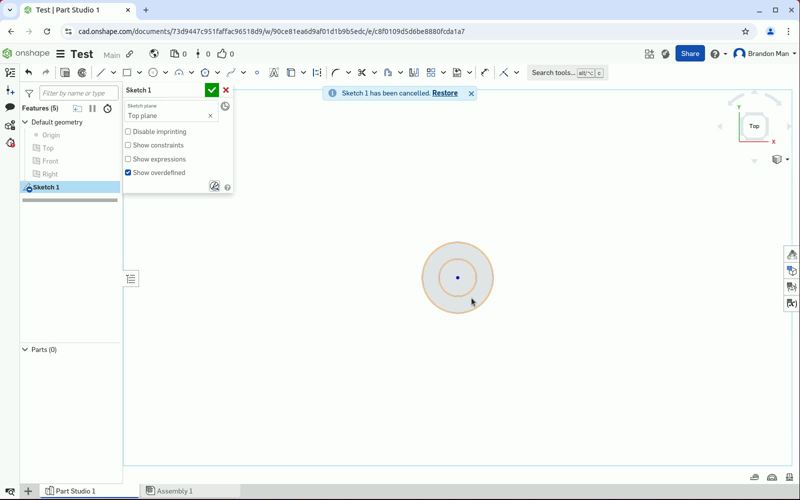
scroll(6)
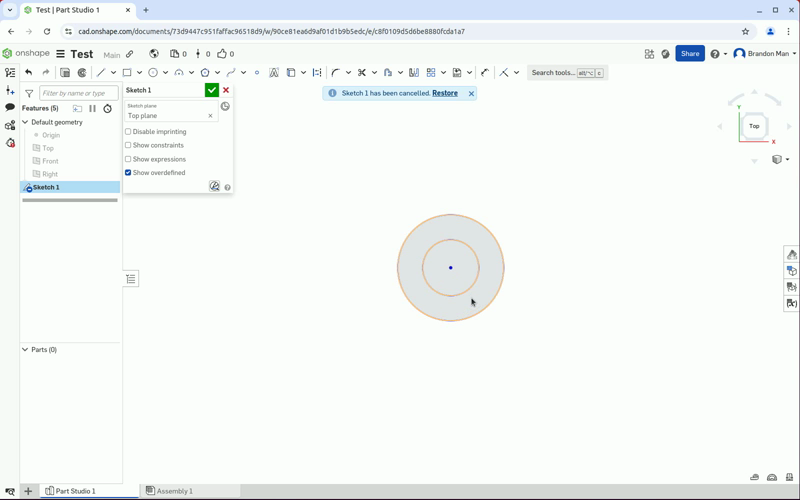
scroll(6)
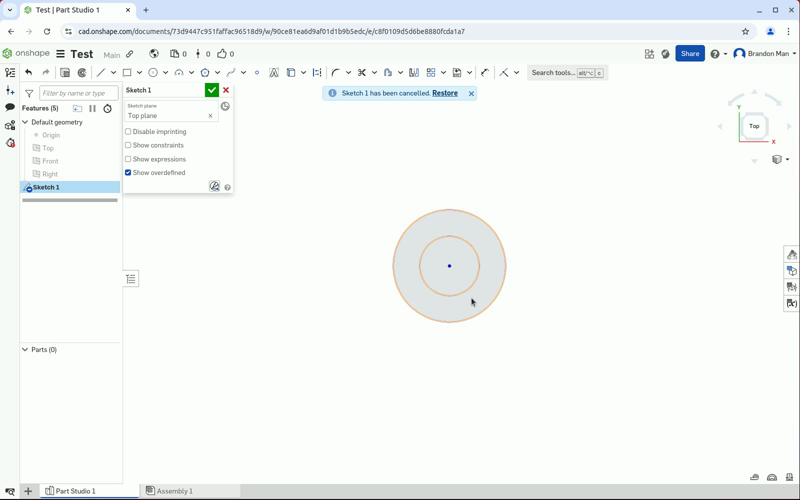
scroll(6)
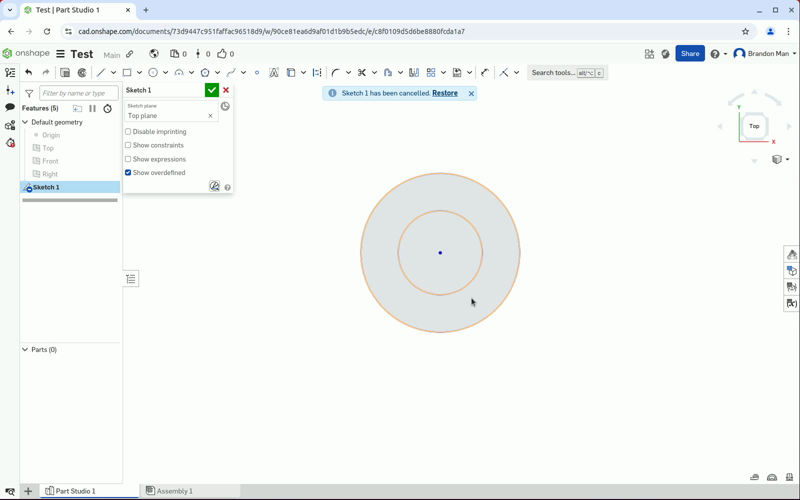
scroll(6)
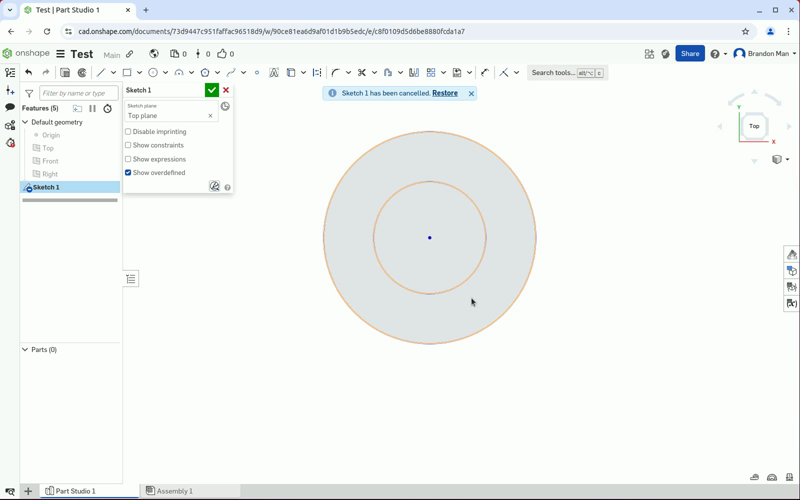
scroll(6)
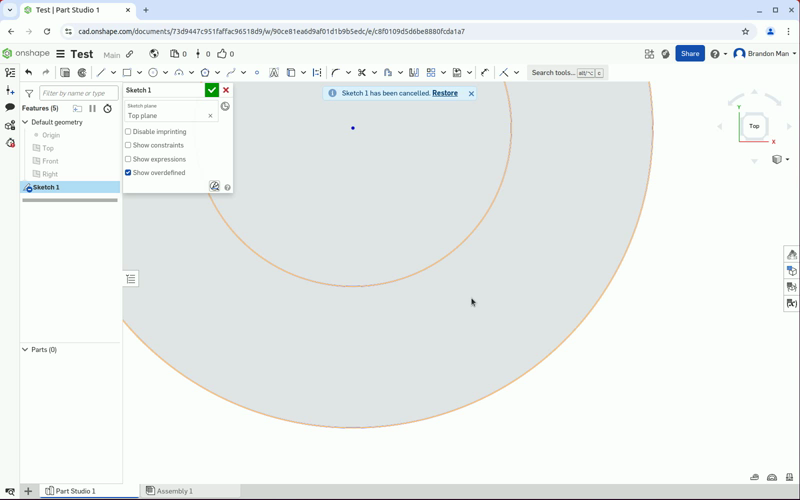
click(471, 297)
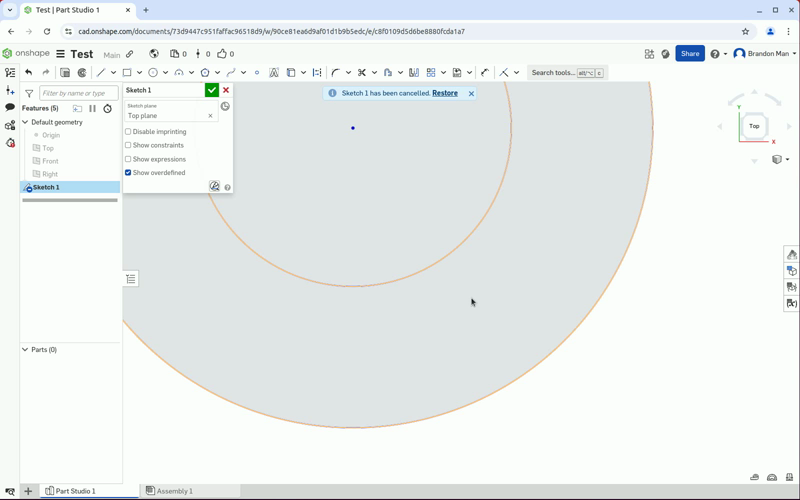
scroll(-6)
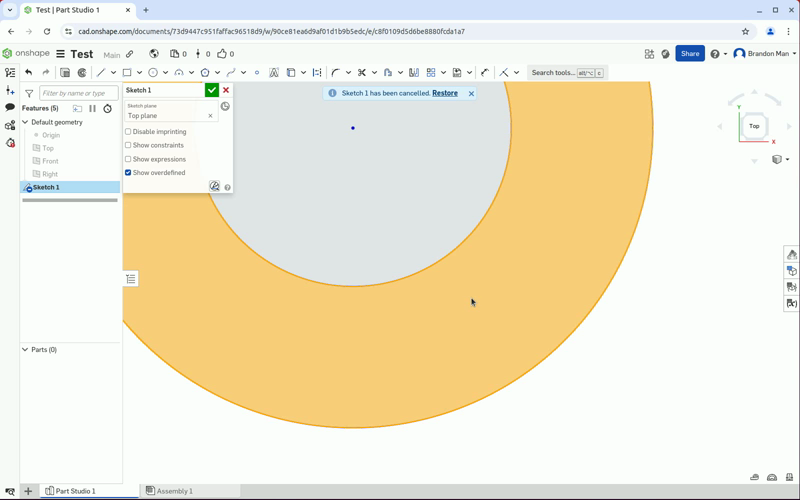
scroll(-6)
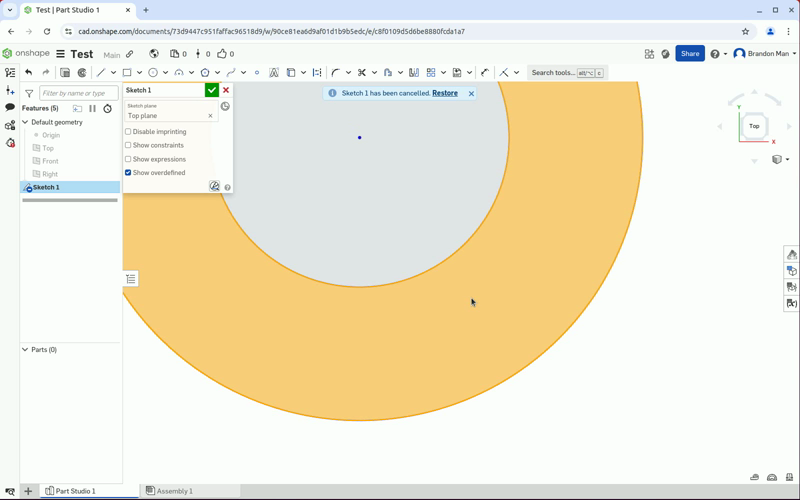
scroll(-6)
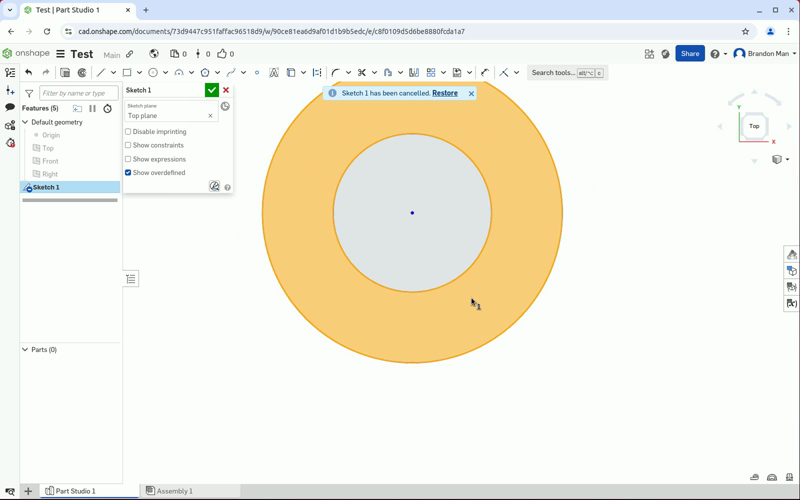
scroll(-6)
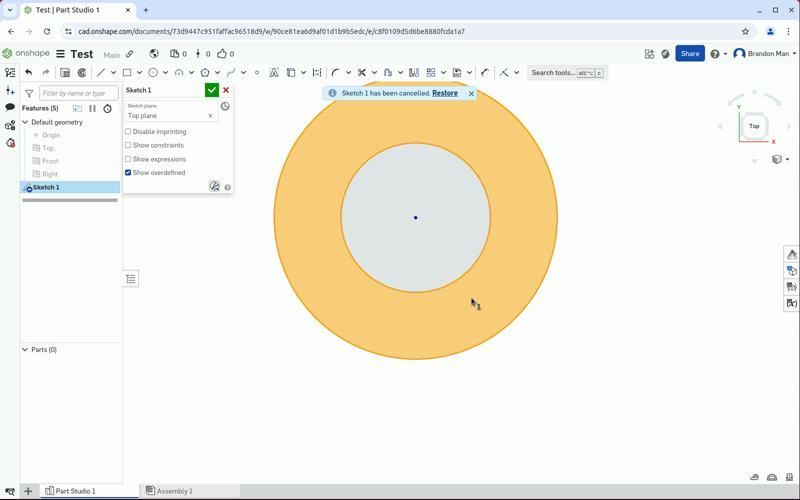
scroll(-6)
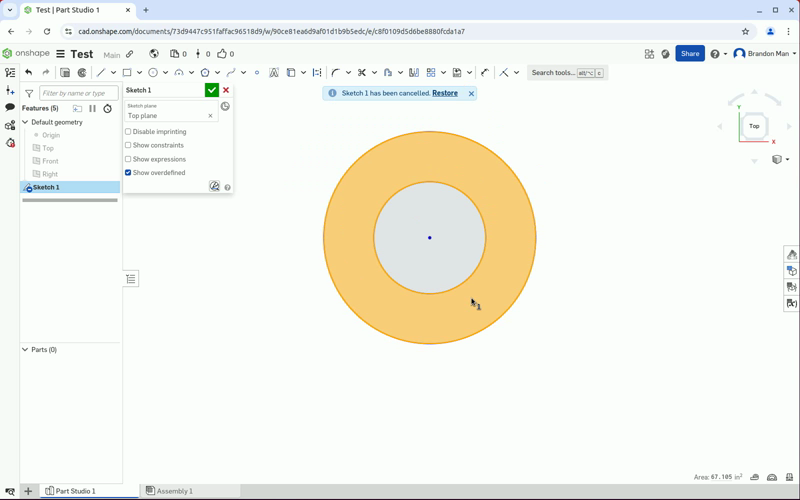
scroll(-6)
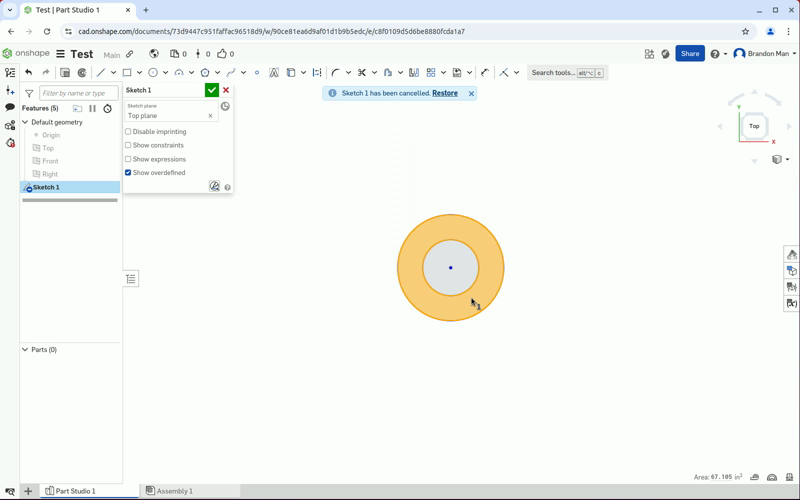
scroll(-6)
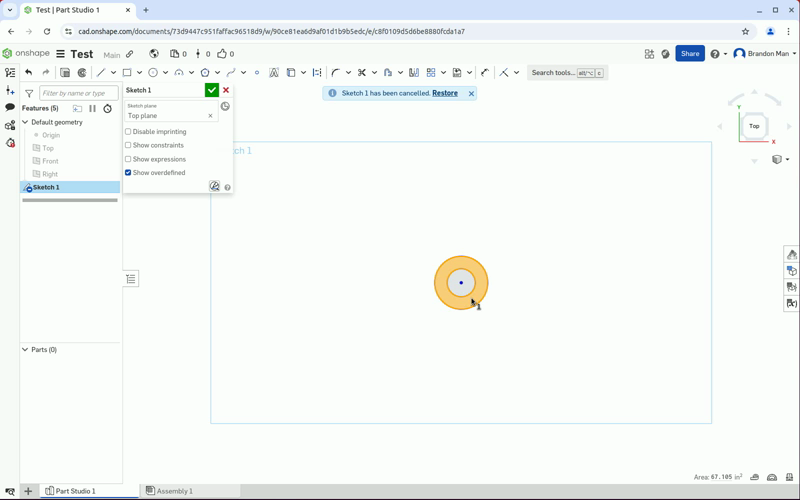
mouse_move(73, 352)
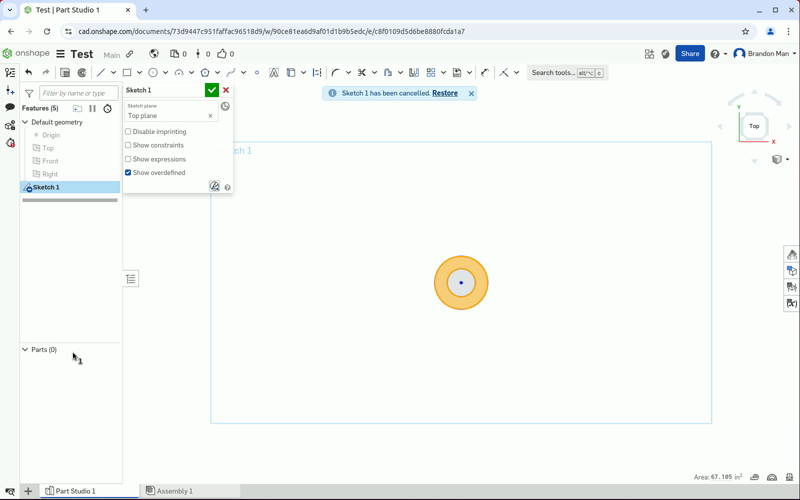
key(shift+y)
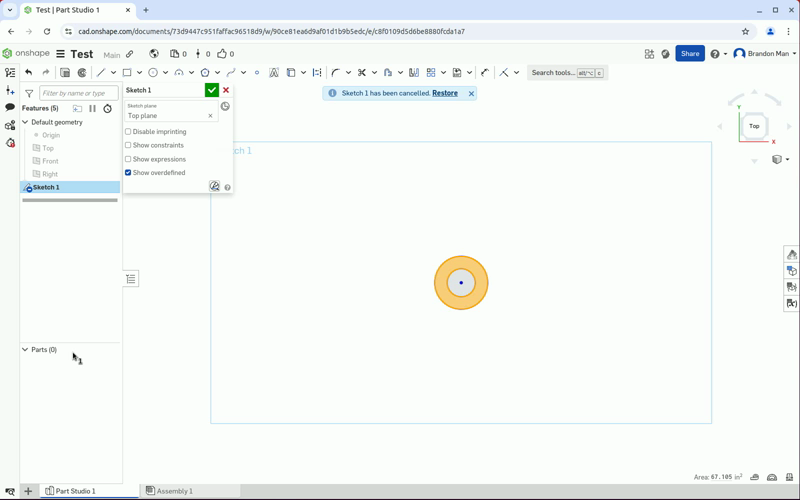
key(shift+e)
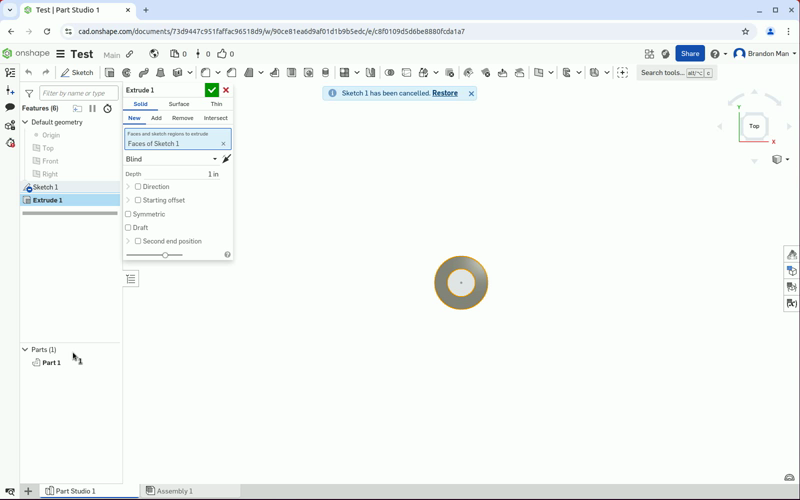
mouse_move(143, 106)
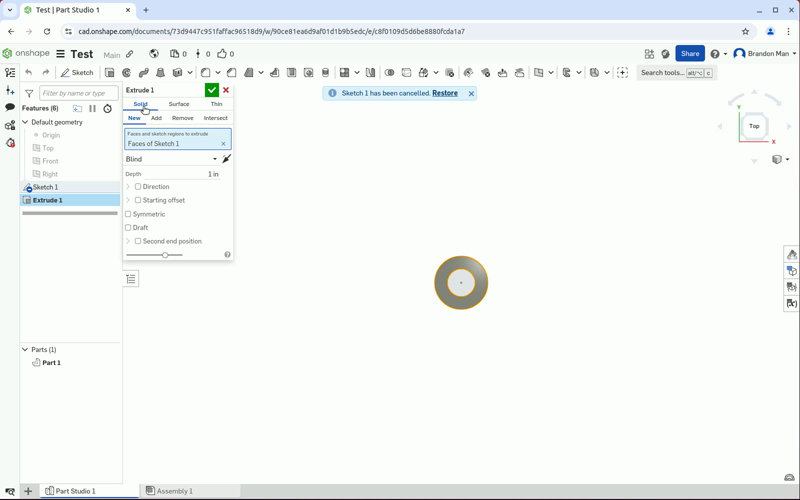
click(143, 106)
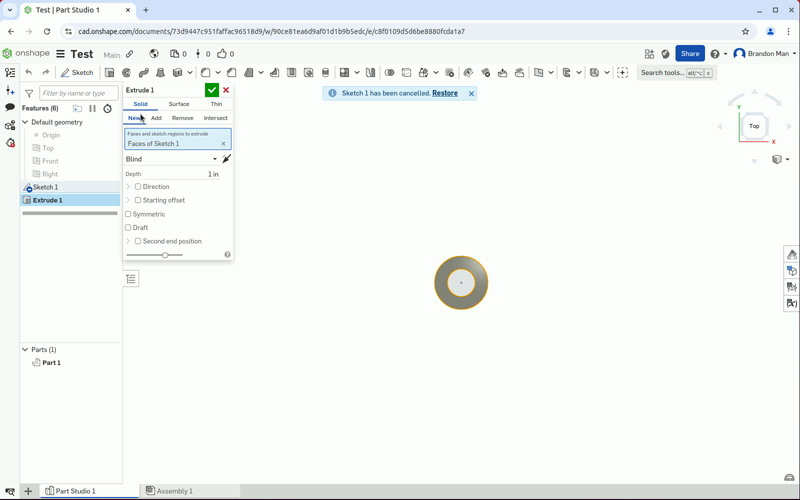
mouse_move(137, 120)
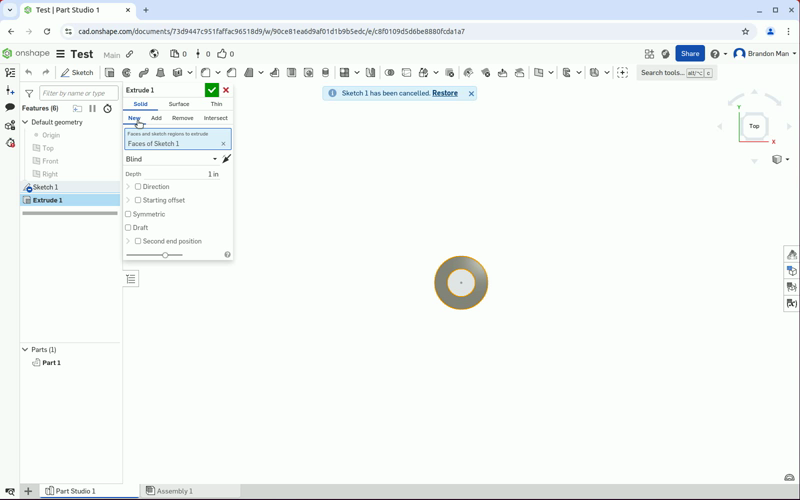
click(137, 120)
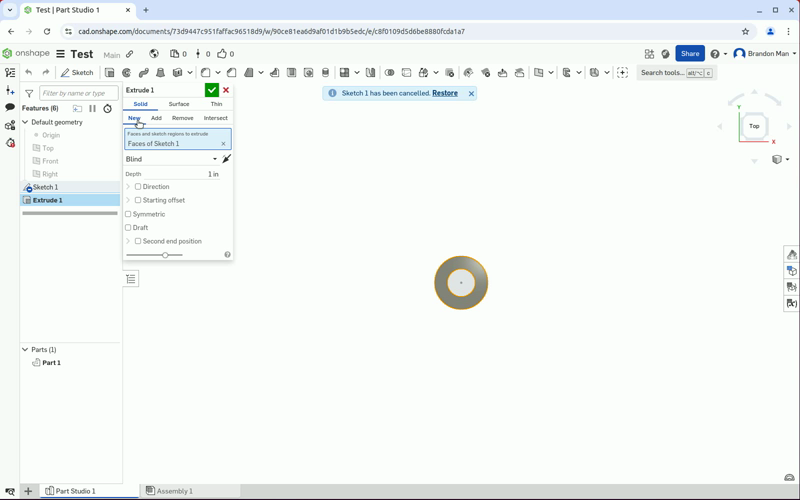
key(tab, 4)
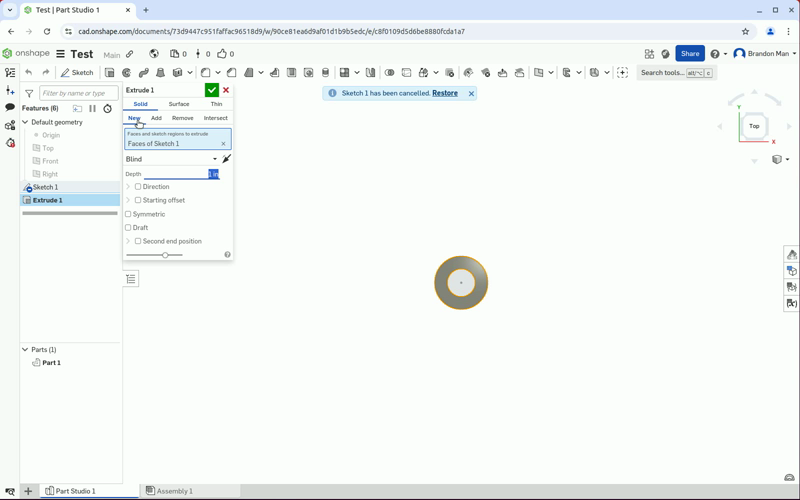
text(8.184)
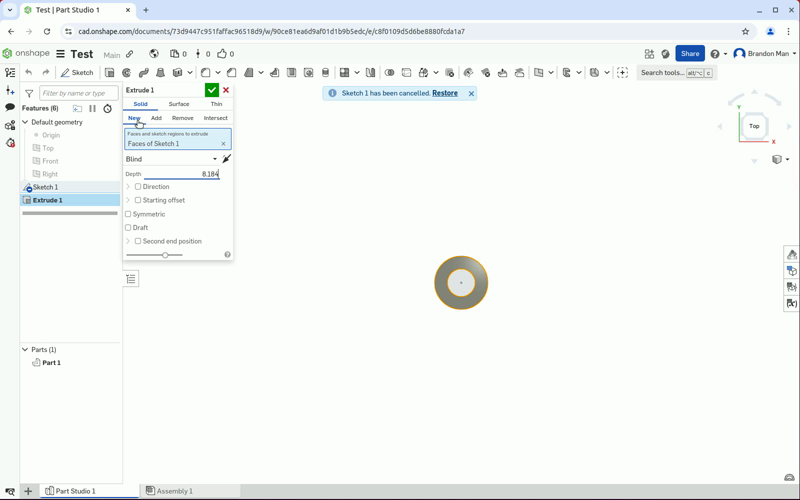
key(tab, 3)
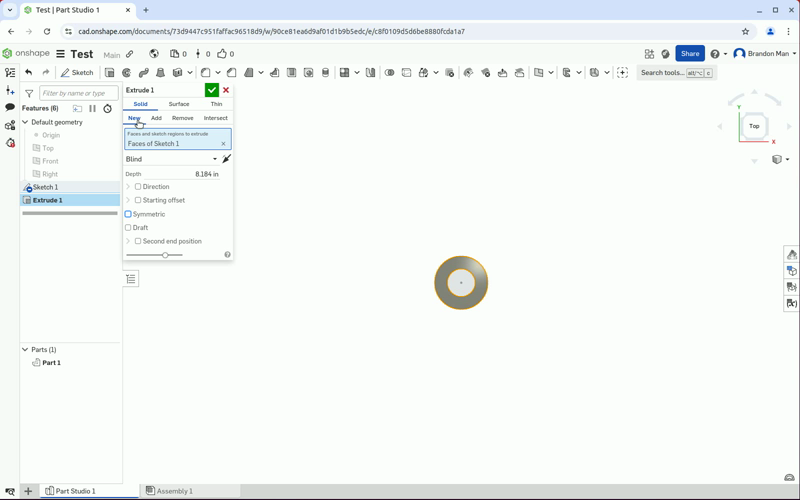
key(space)
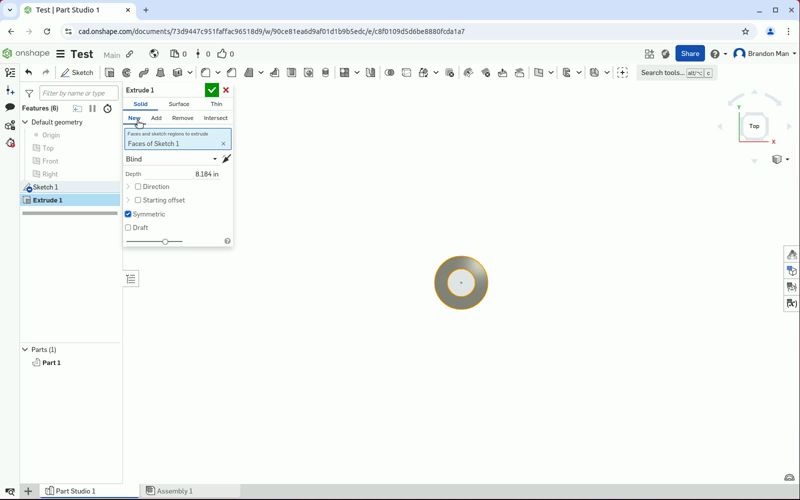
key(enter)
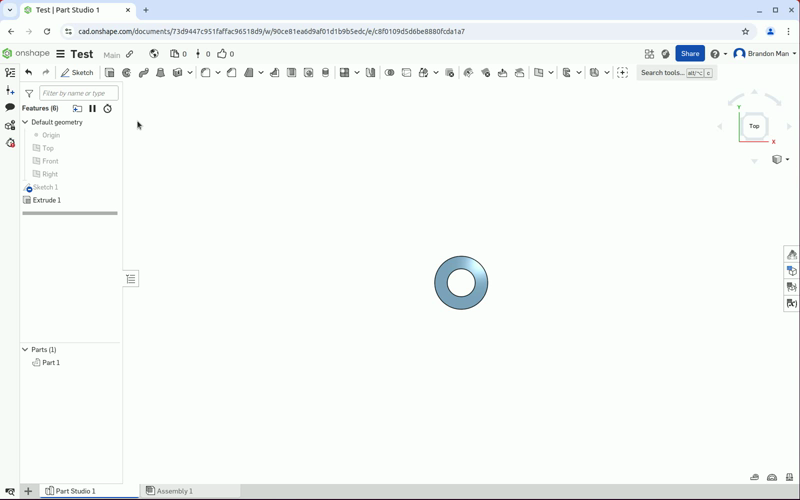
key(shift+h)
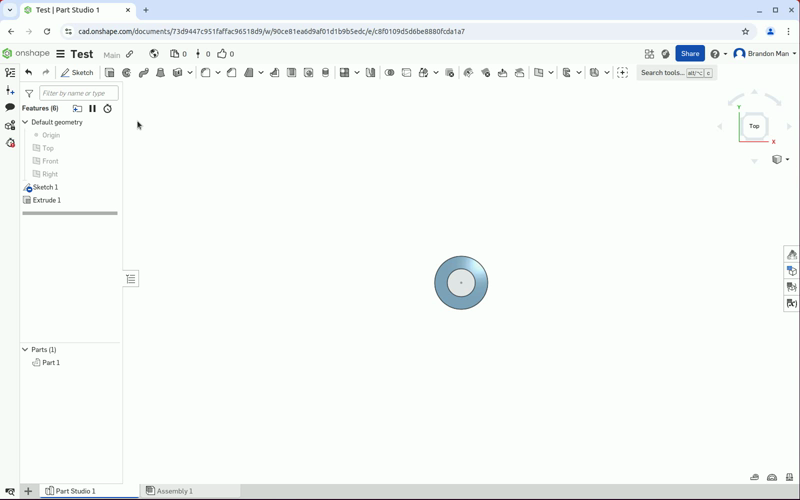
key(shift+h)
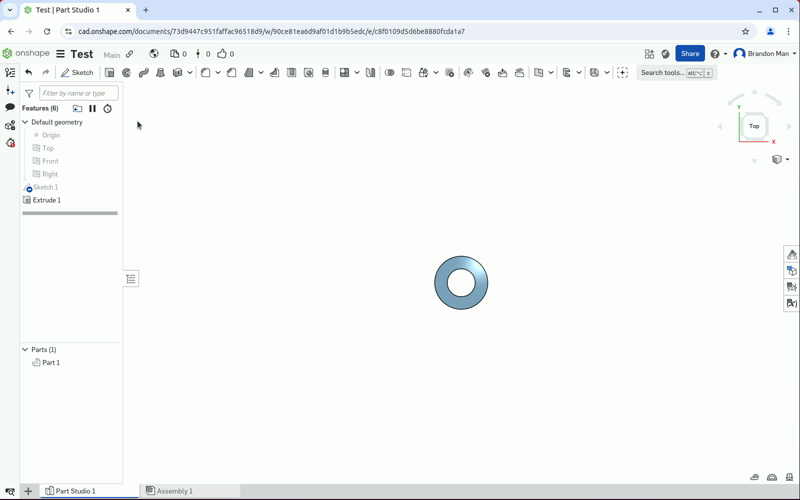
mouse_move(73, 189)
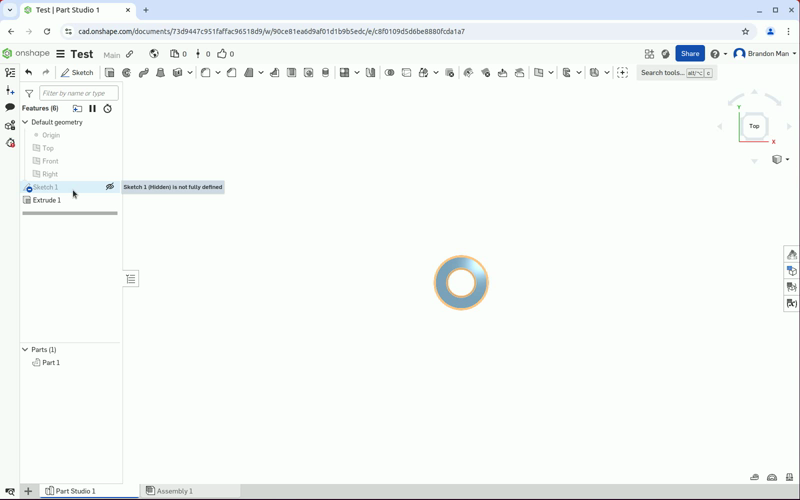
click(73, 189)
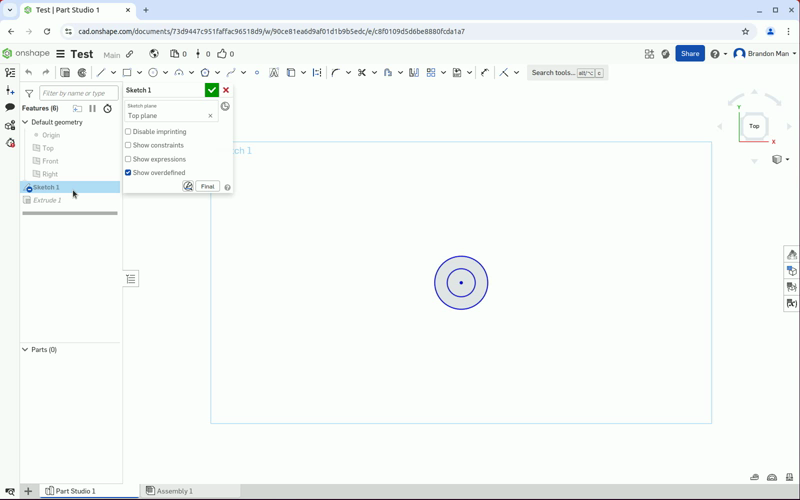
mouse_move(229, 92)
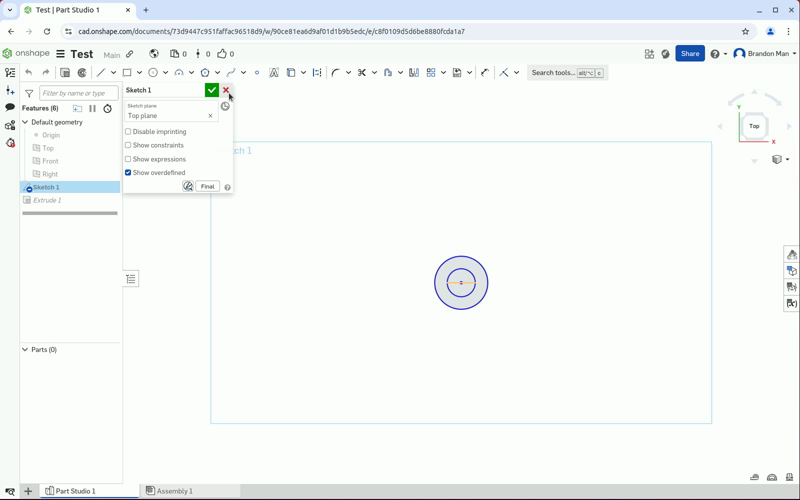
click(229, 92)
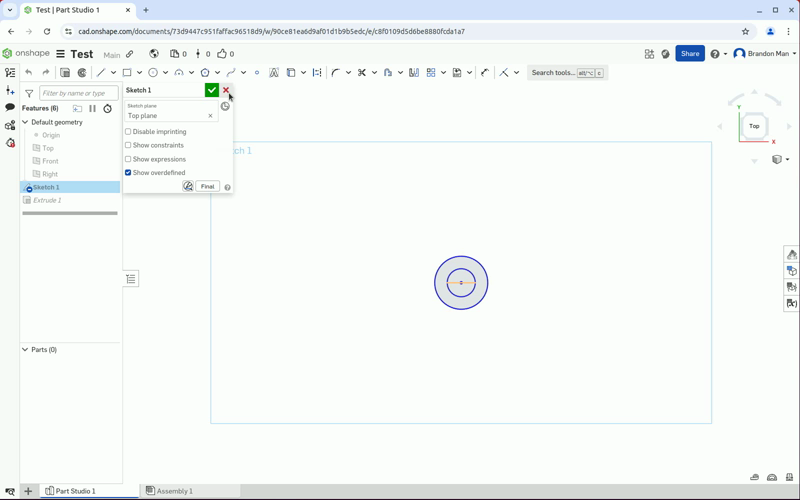
key(shift+s)
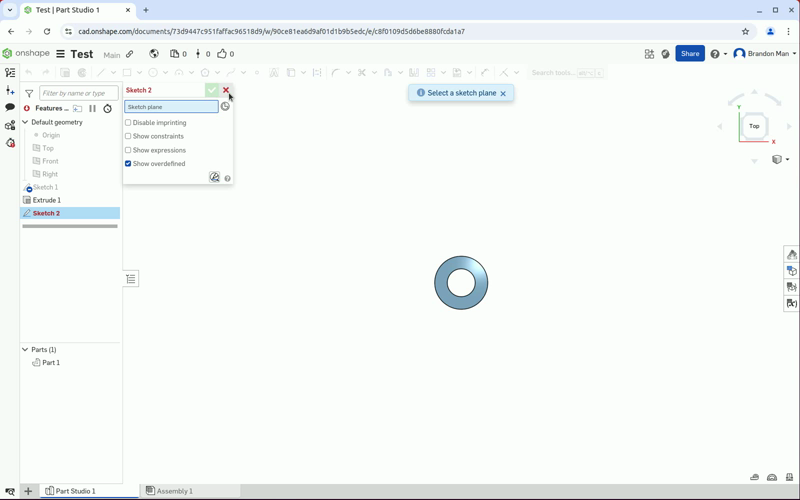
mouse_move(73, 150)
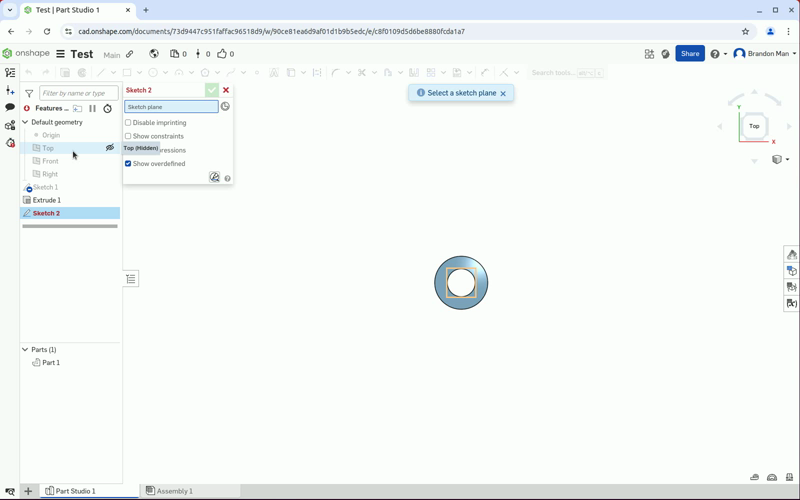
click(73, 150)
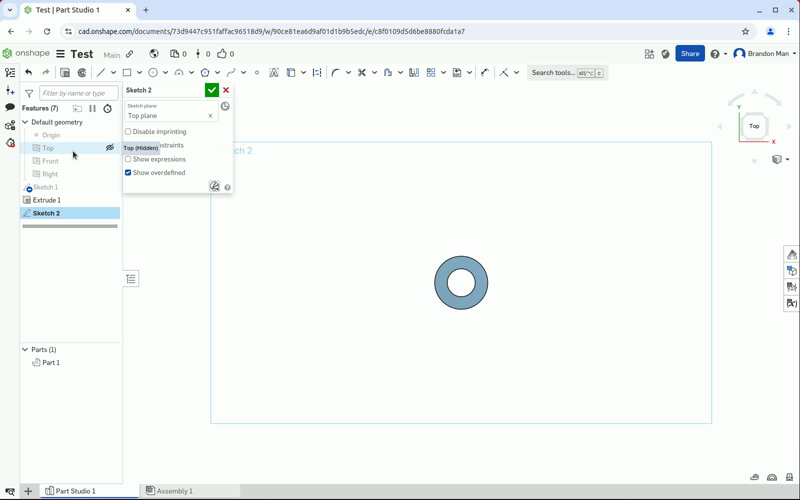
mouse_move(73, 352)
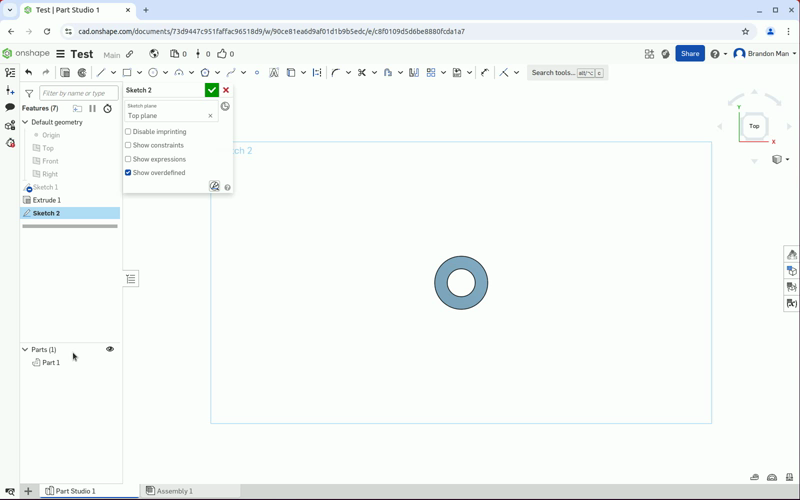
key(y)
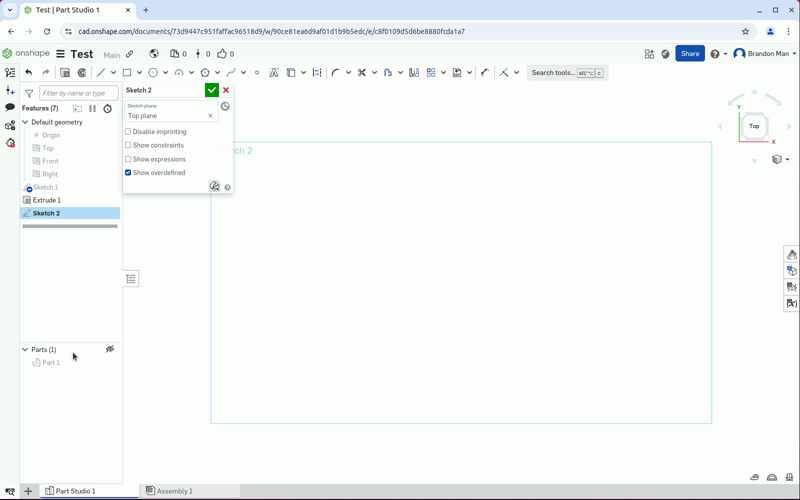
key(a)
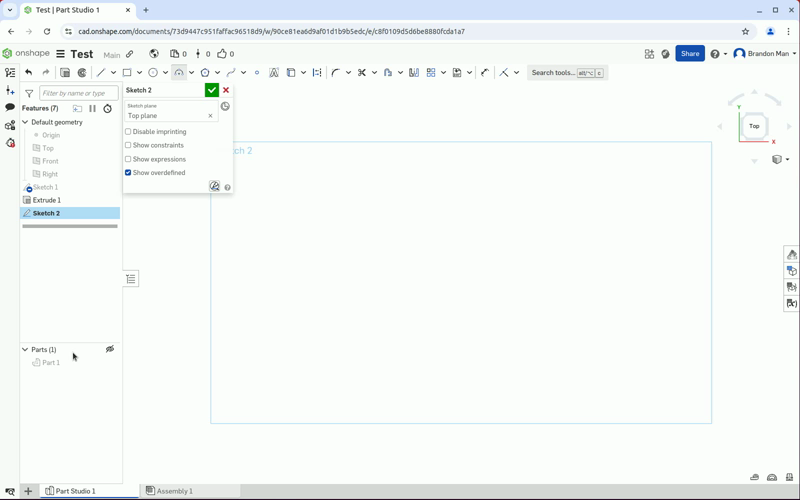
key_down(shift)
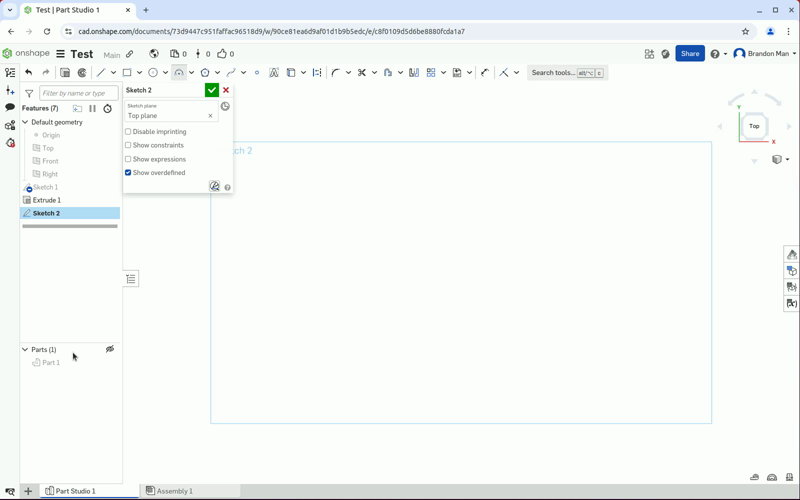
mouse_move(348, 354)
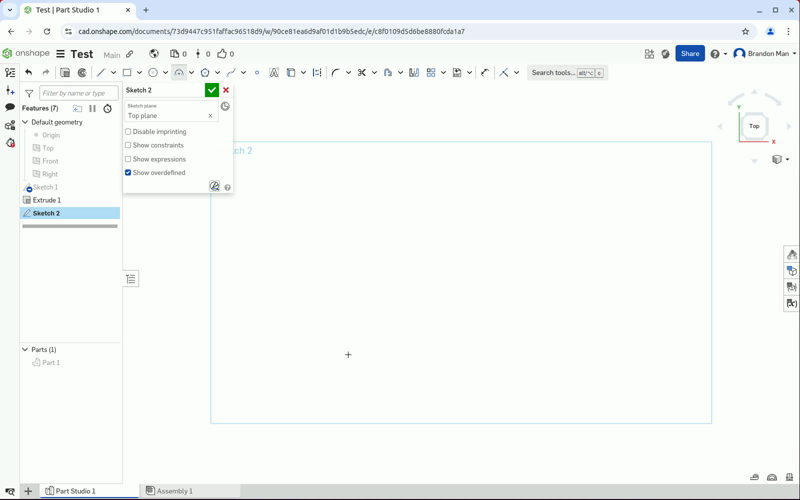
click(348, 354)
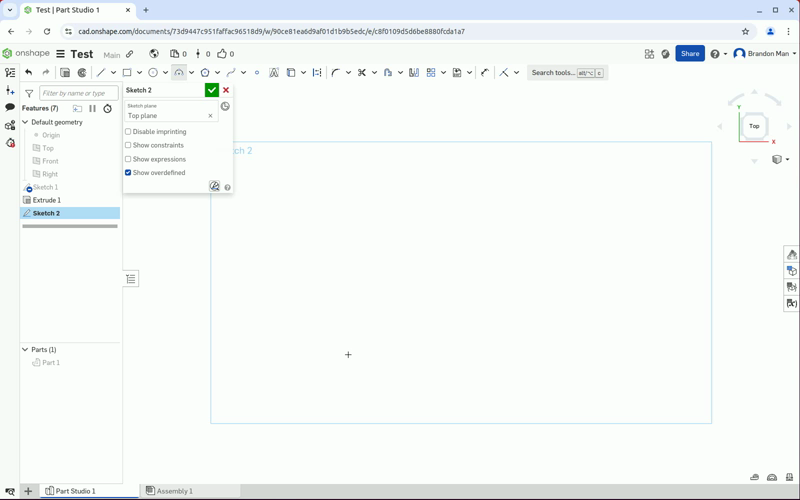
key_up(shift)
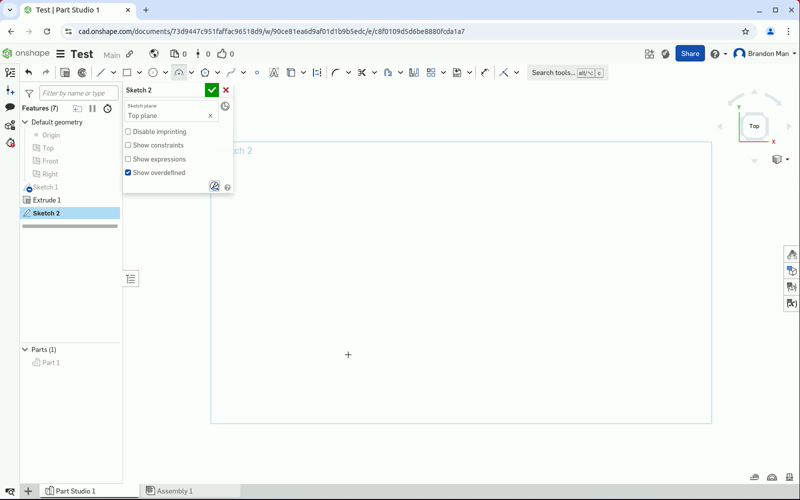
key_down(shift)
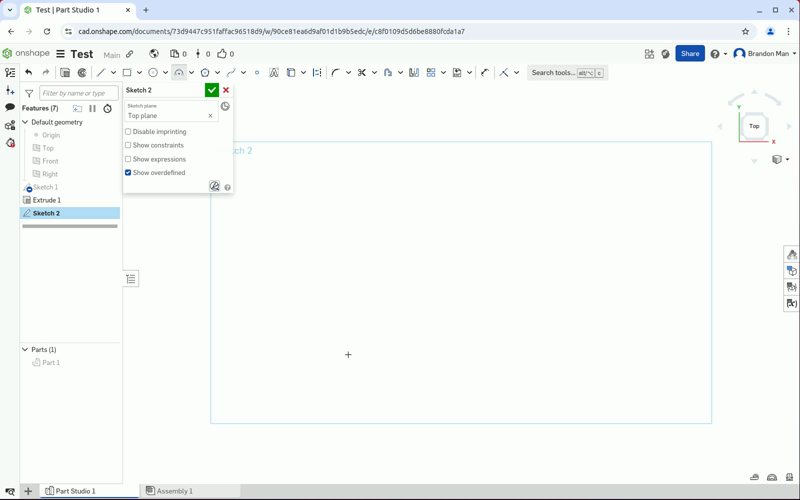
mouse_move(368, 364)
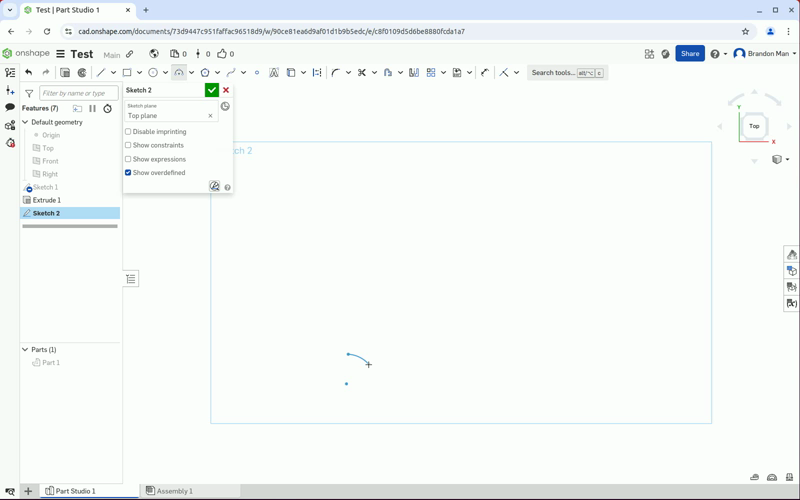
click(368, 364)
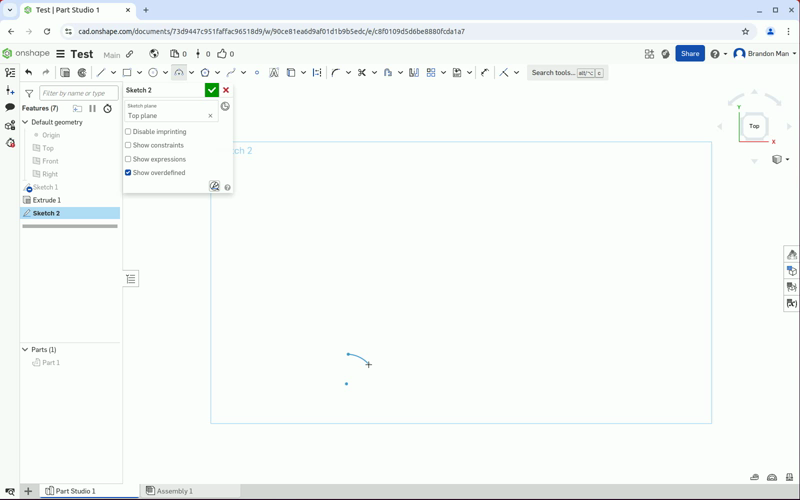
mouse_move(365, 343)
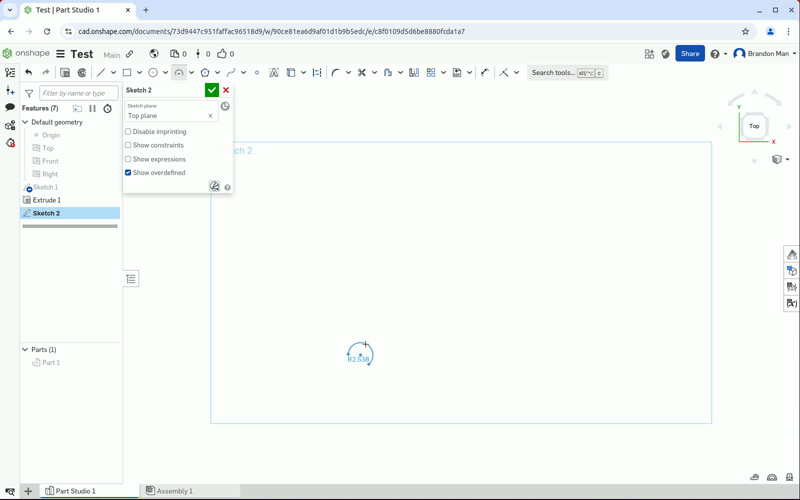
click(365, 343)
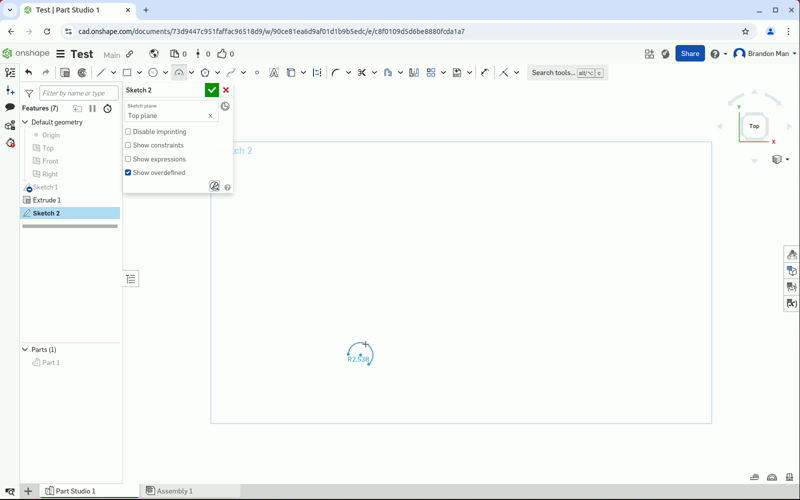
key_up(shift)
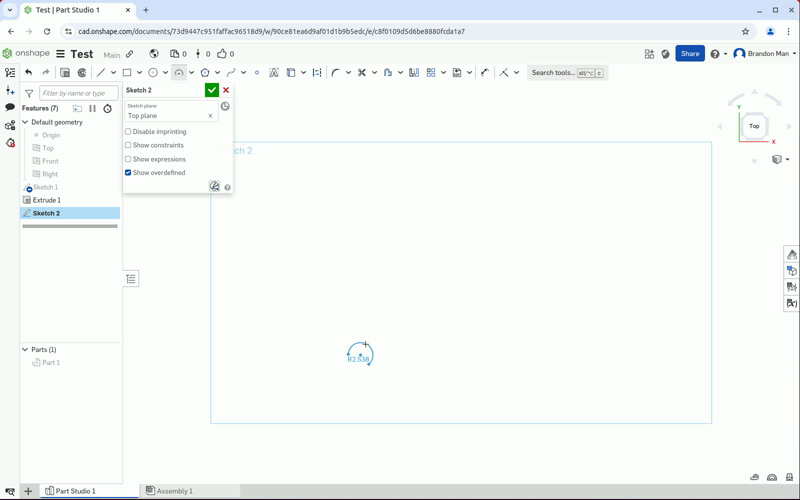
key(esc)
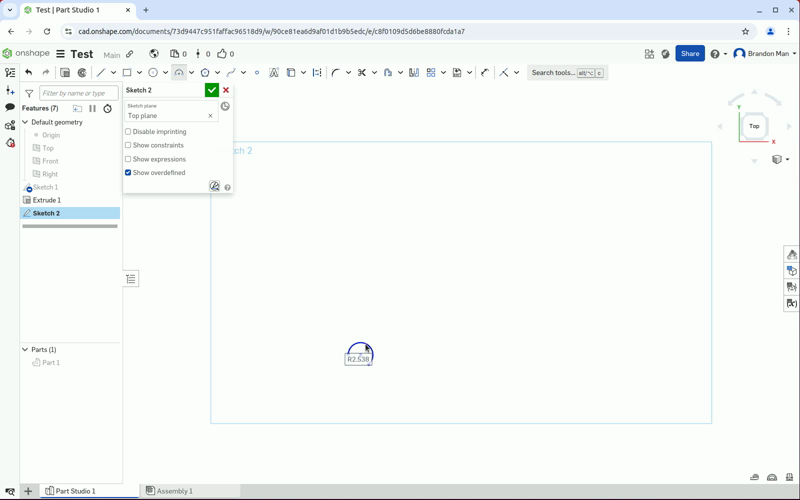
key(l)
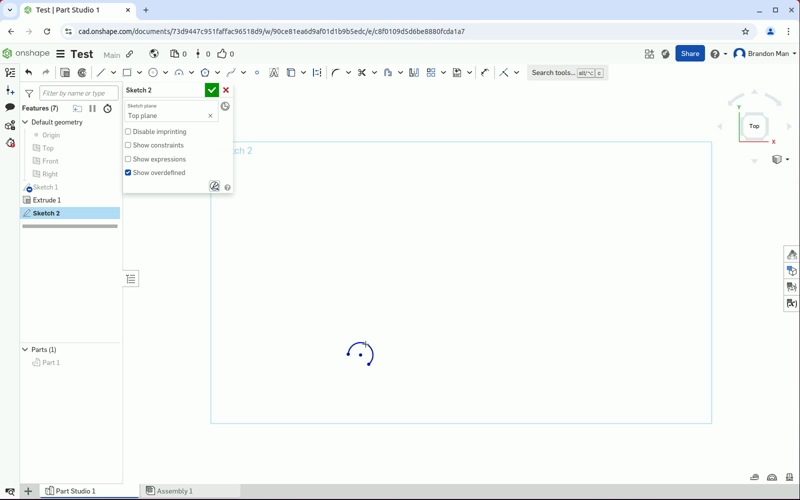
mouse_move(368, 364)
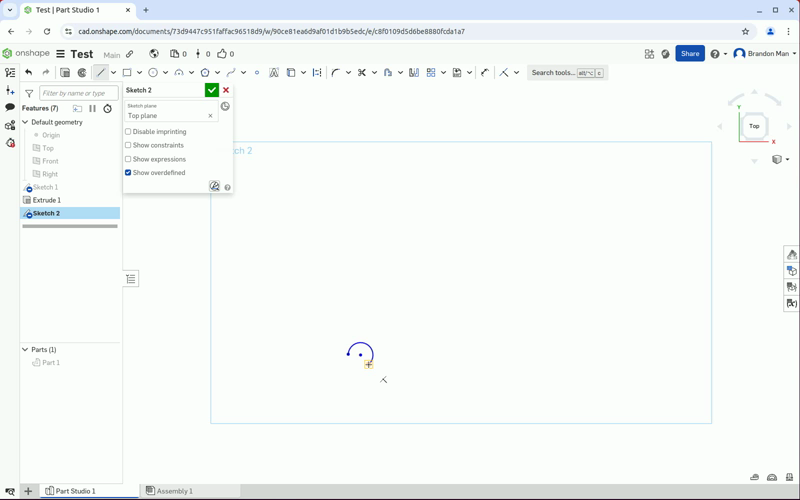
click(368, 364)
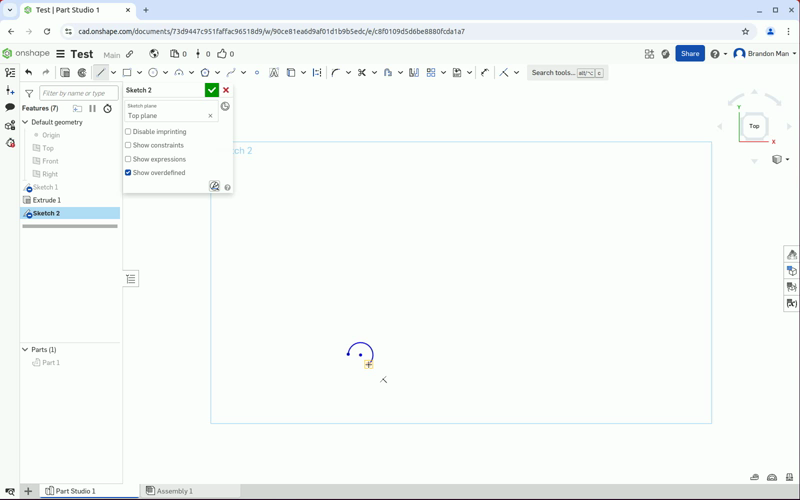
key_down(shift)
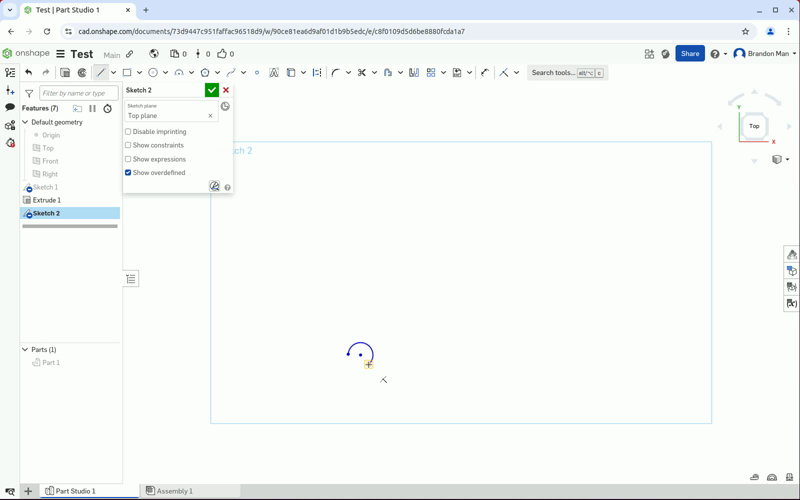
mouse_move(433, 306)
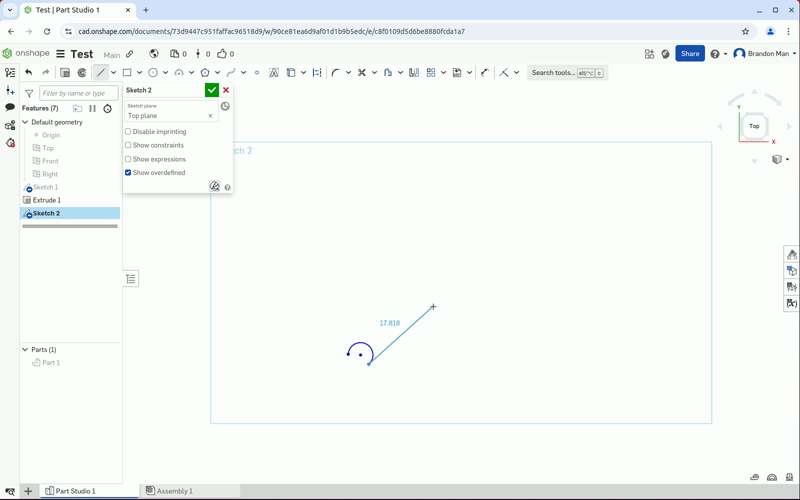
click(433, 306)
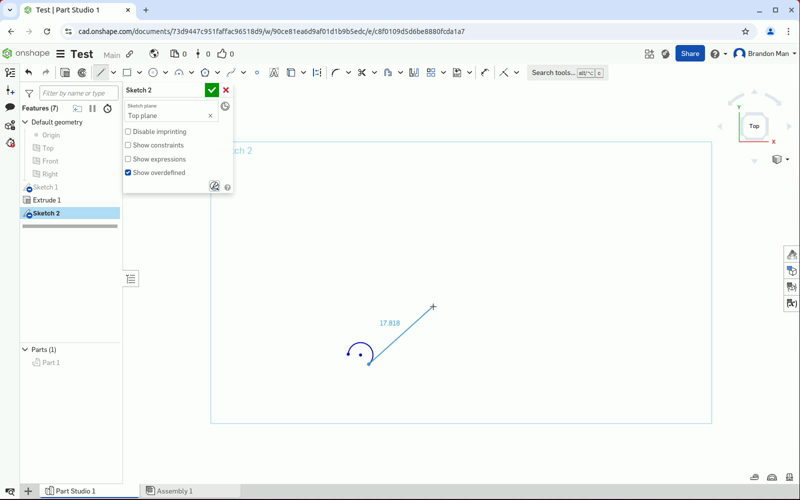
key_up(shift)
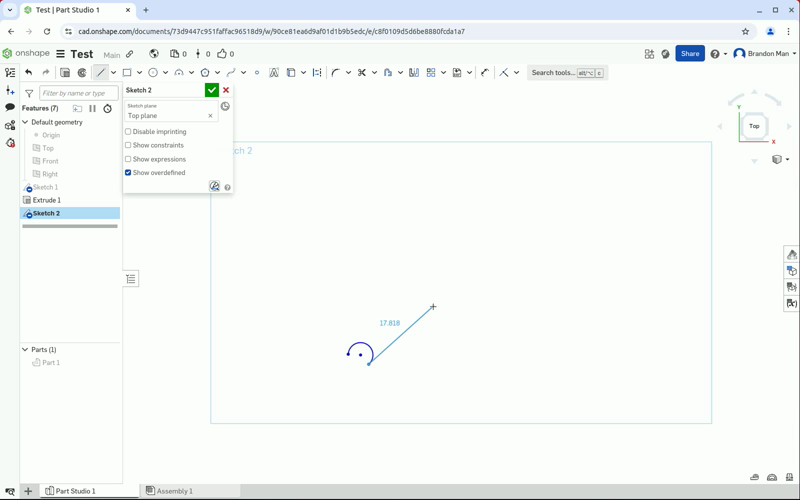
key(esc)
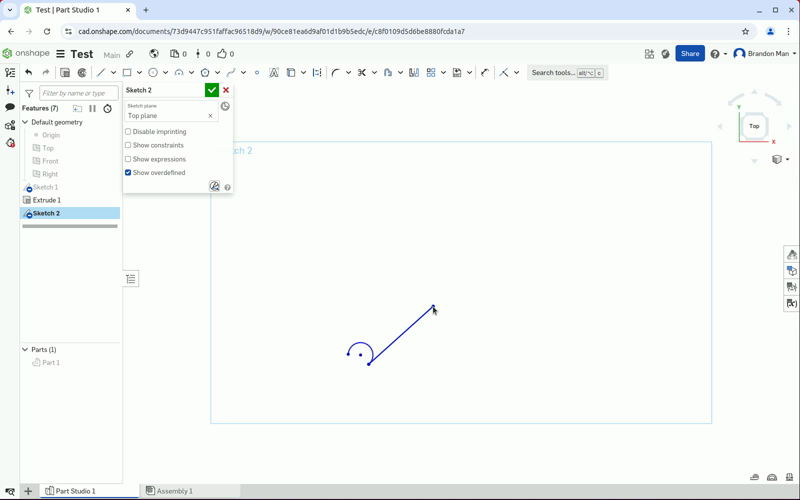
key(a)
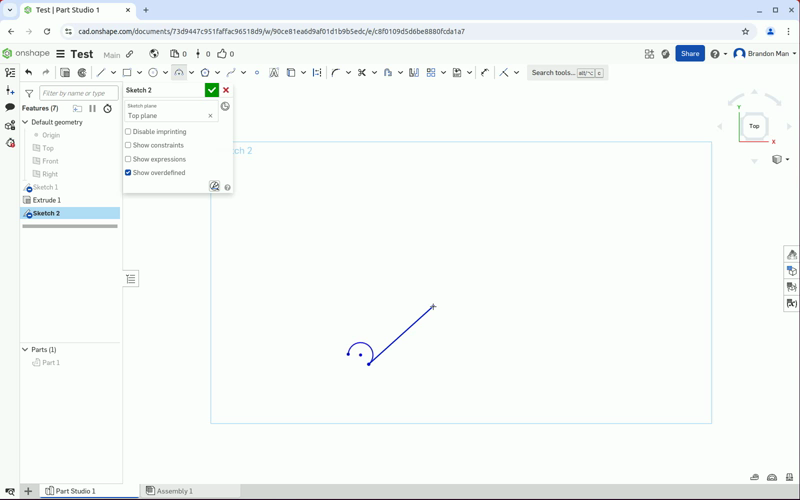
mouse_move(433, 306)
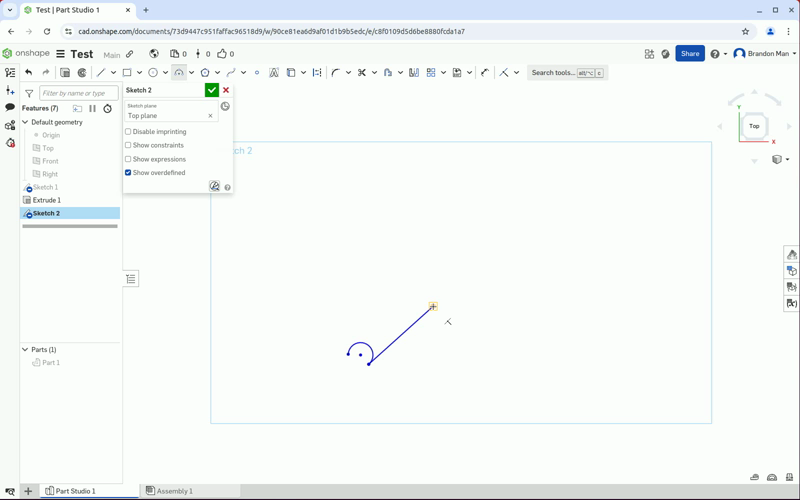
click(433, 306)
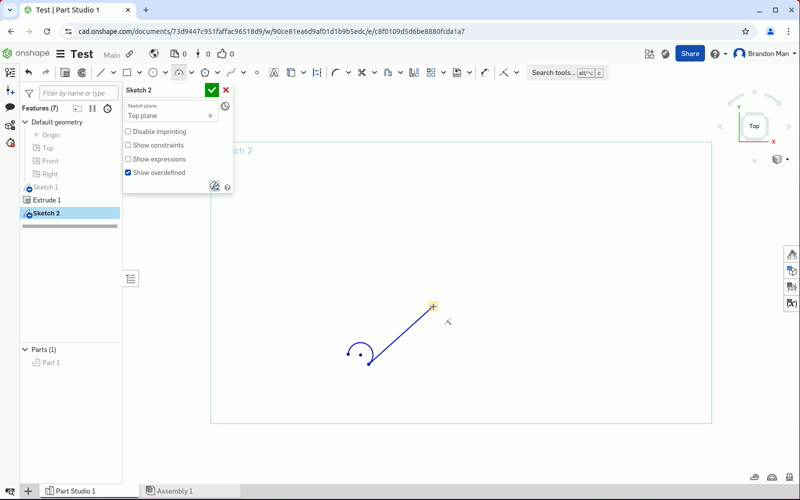
key_down(shift)
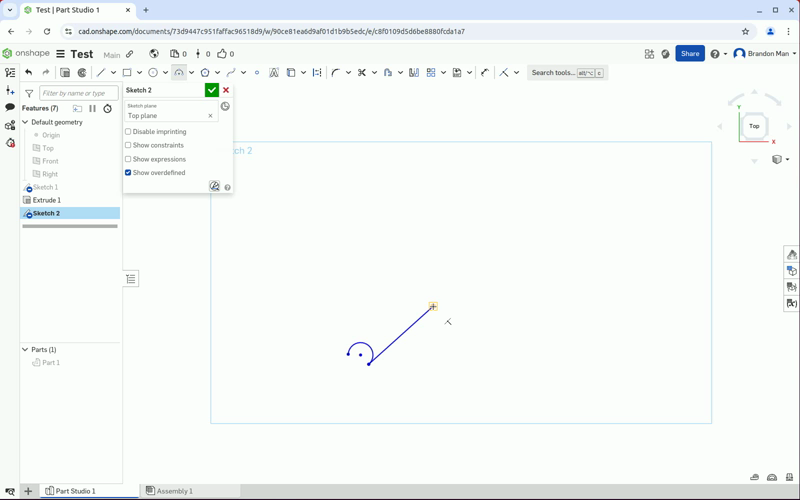
mouse_move(447, 305)
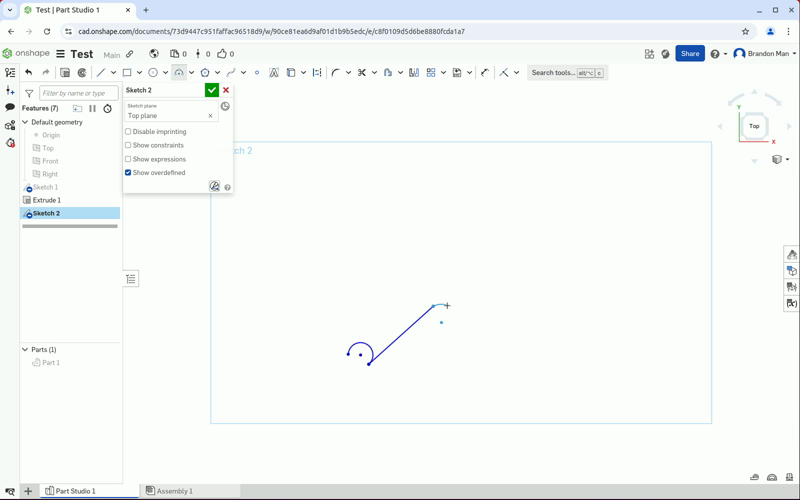
click(447, 305)
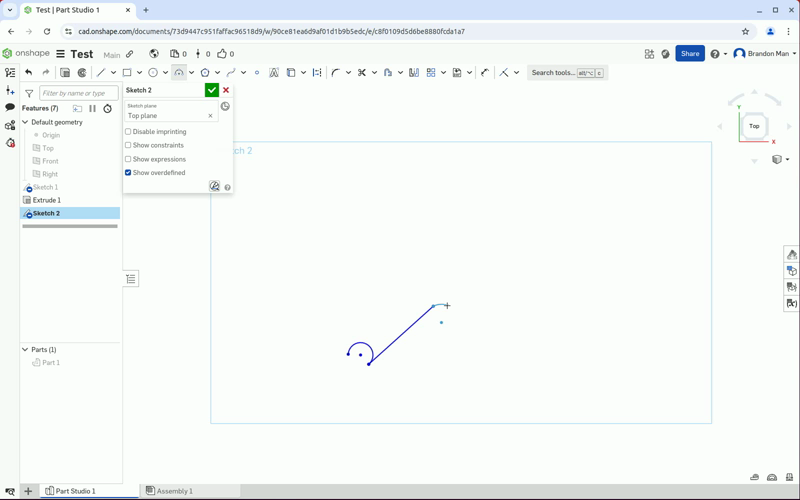
mouse_move(440, 303)
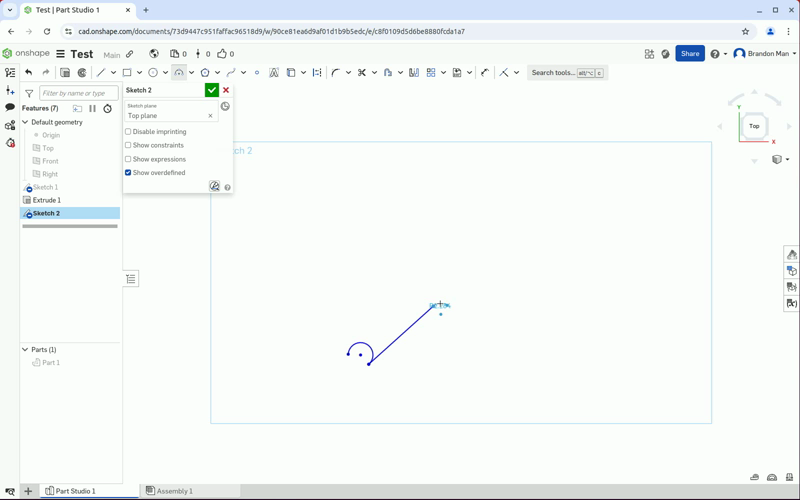
click(440, 303)
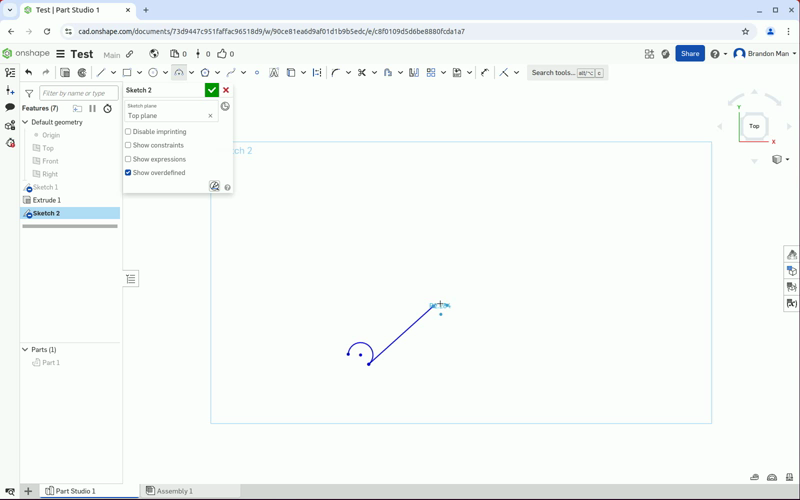
key_up(shift)
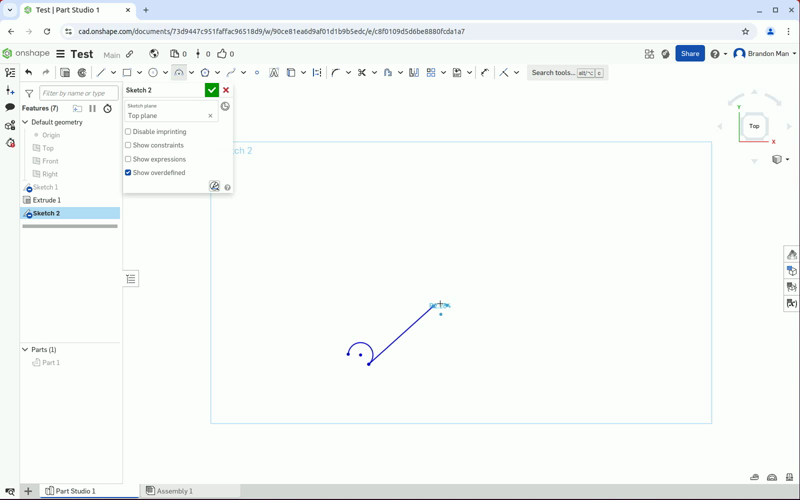
mouse_move(447, 305)
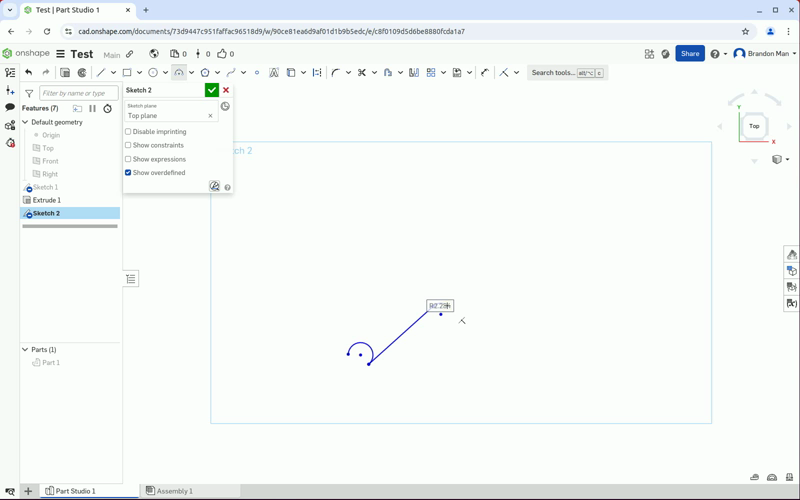
click(447, 305)
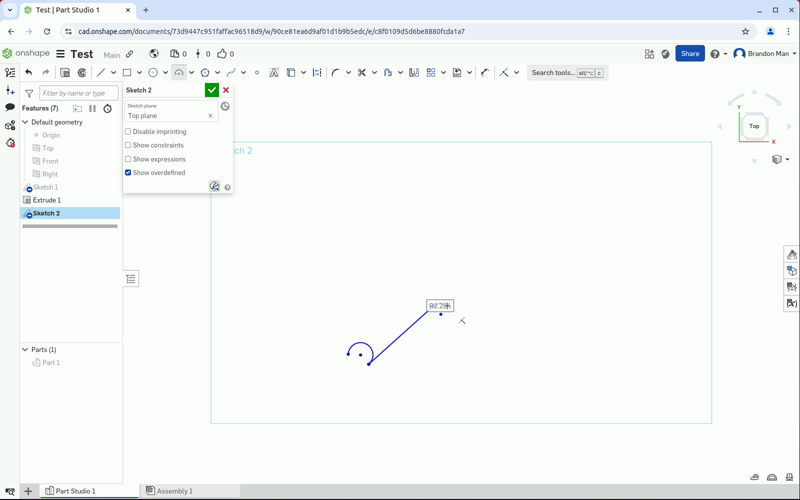
key_down(shift)
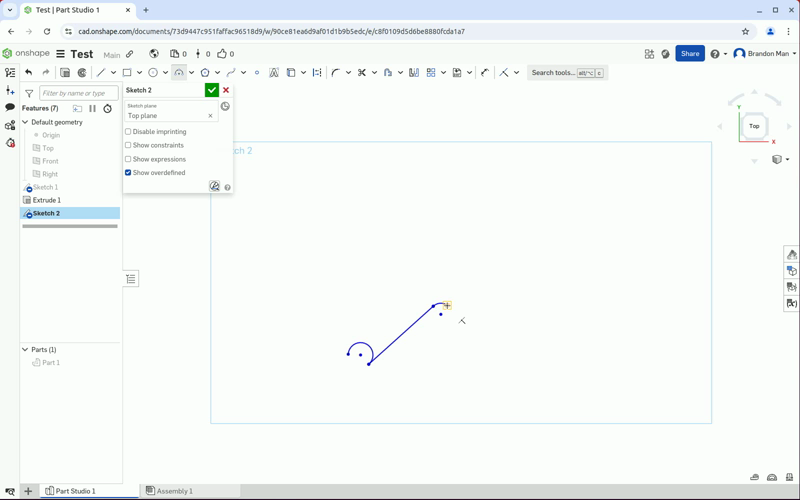
mouse_move(450, 259)
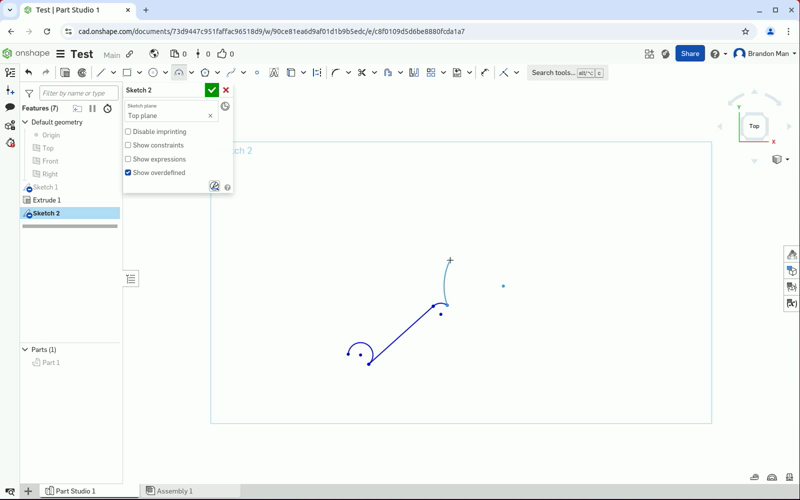
click(450, 259)
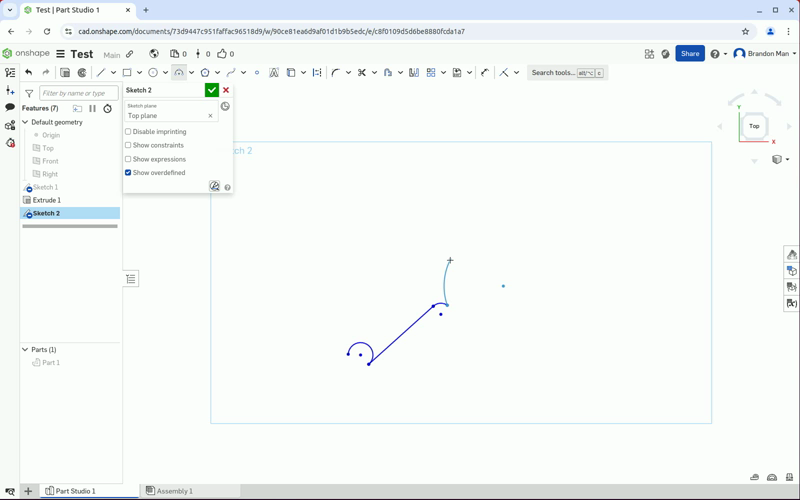
mouse_move(434, 281)
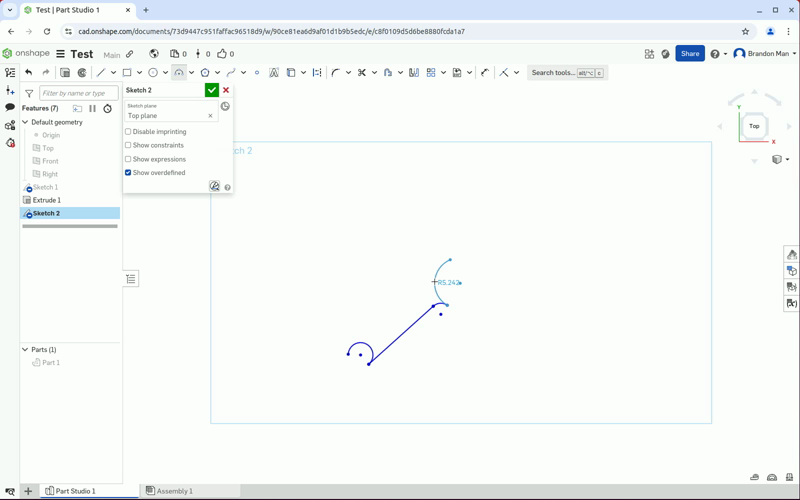
click(434, 281)
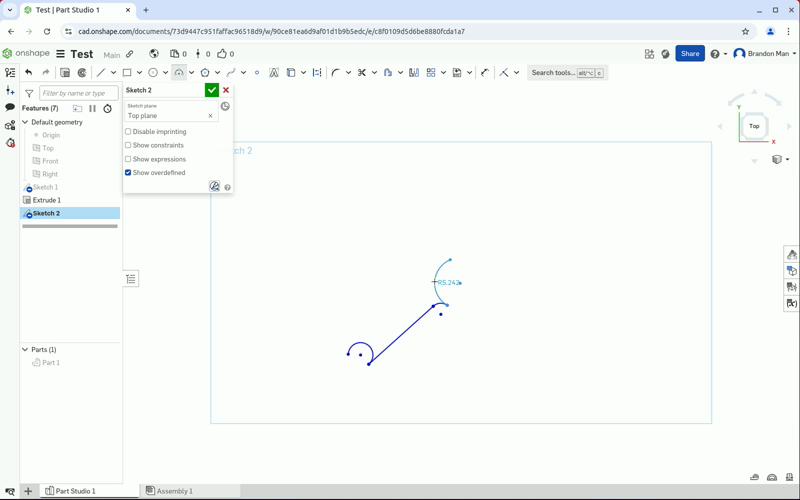
key_up(shift)
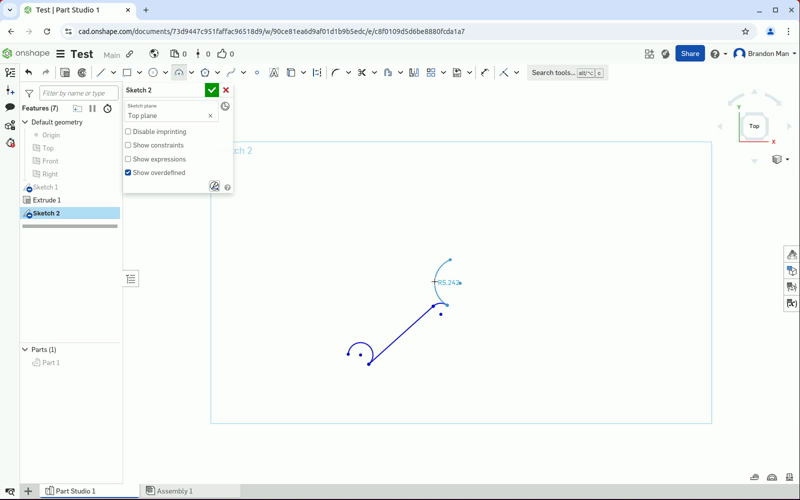
key(esc)
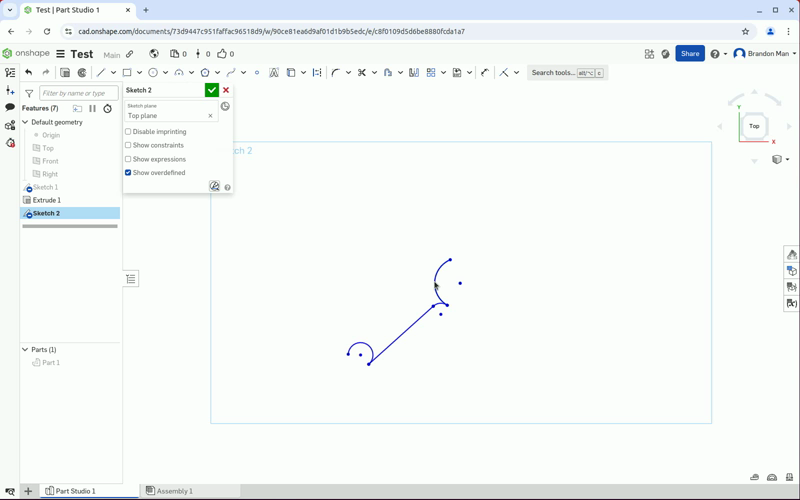
key(l)
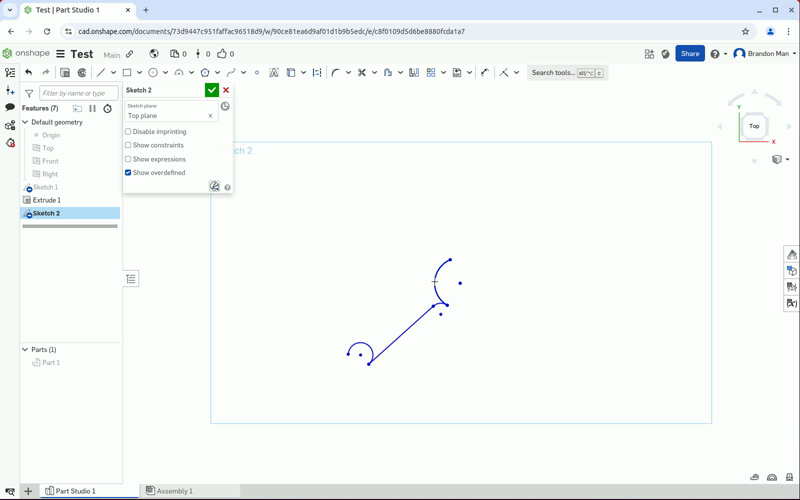
mouse_move(450, 259)
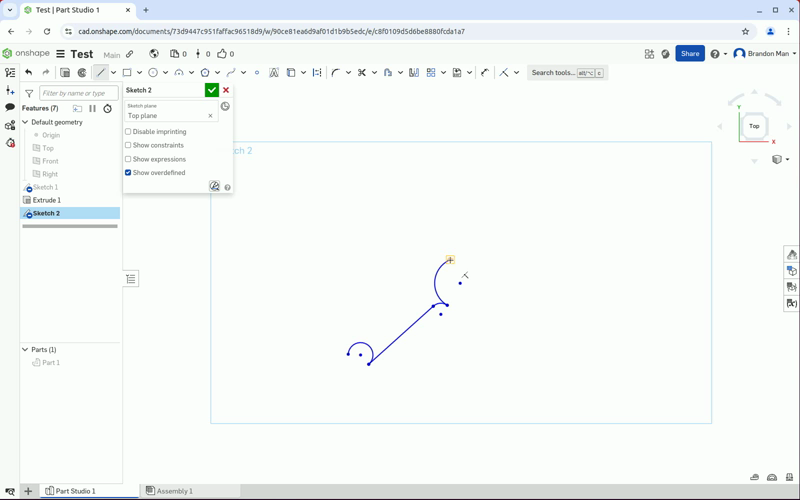
click(450, 259)
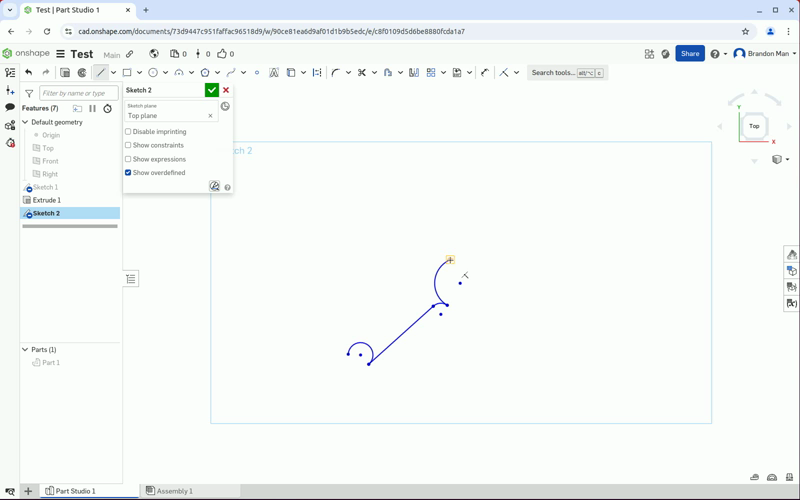
key_down(shift)
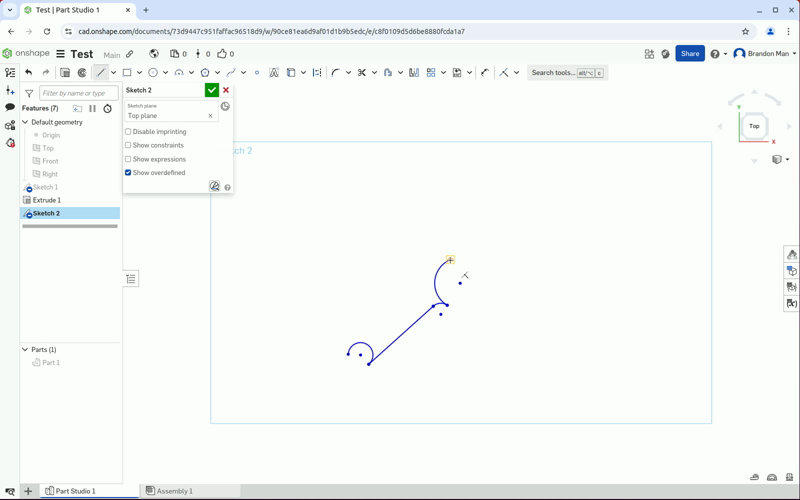
mouse_move(355, 301)
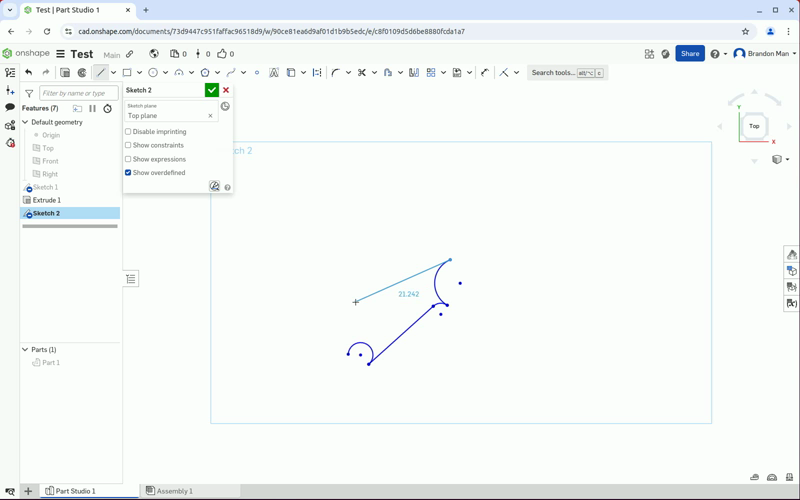
click(355, 301)
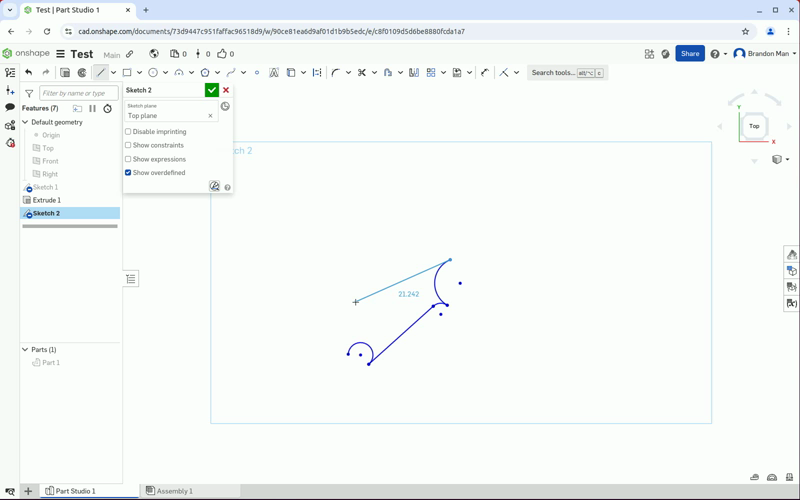
key_up(shift)
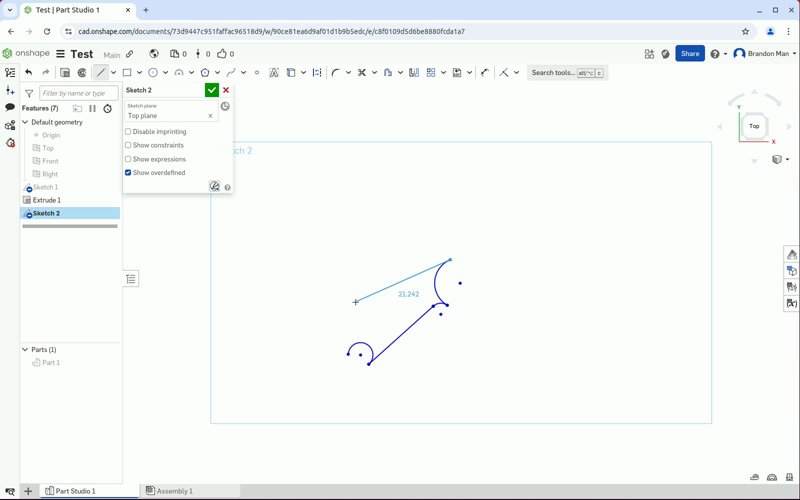
key(esc)
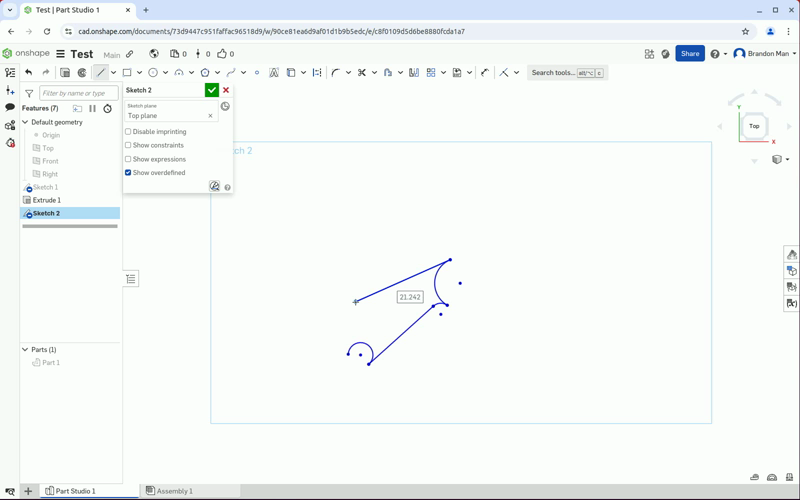
key(a)
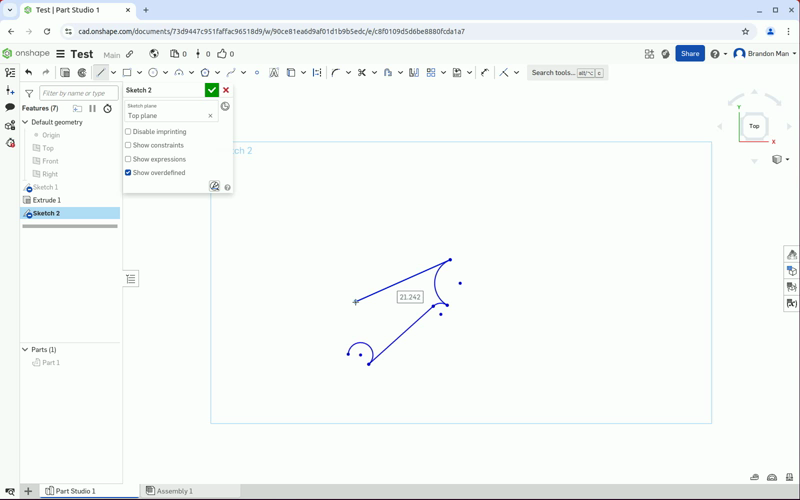
mouse_move(355, 301)
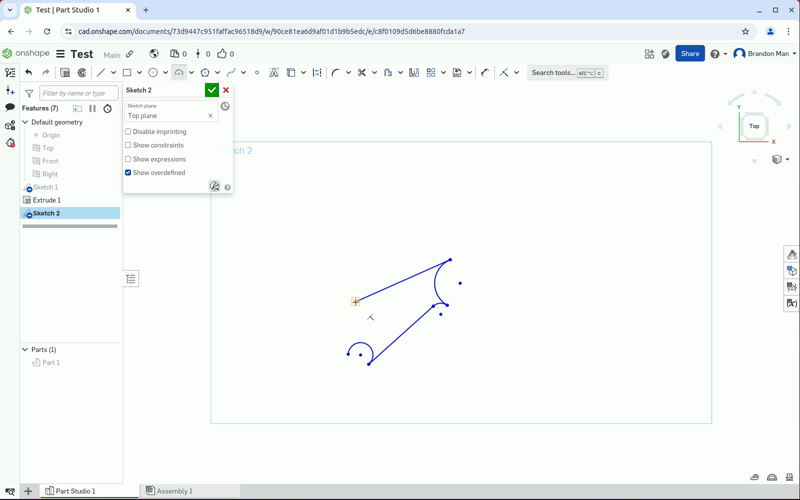
click(355, 301)
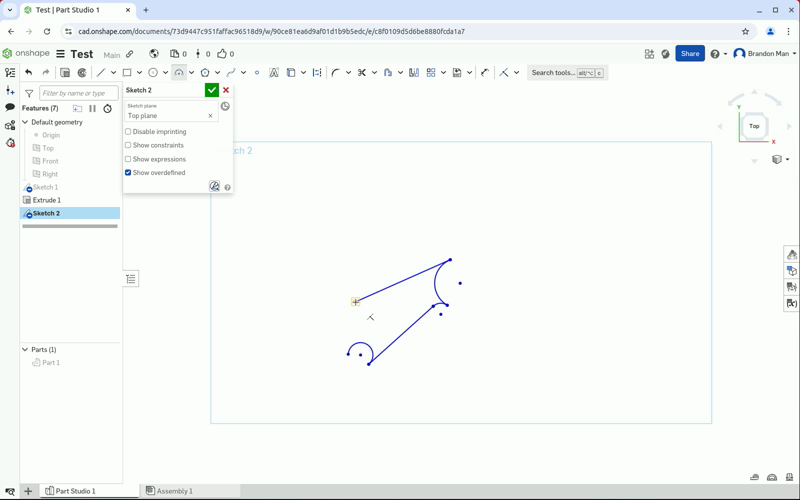
key_down(shift)
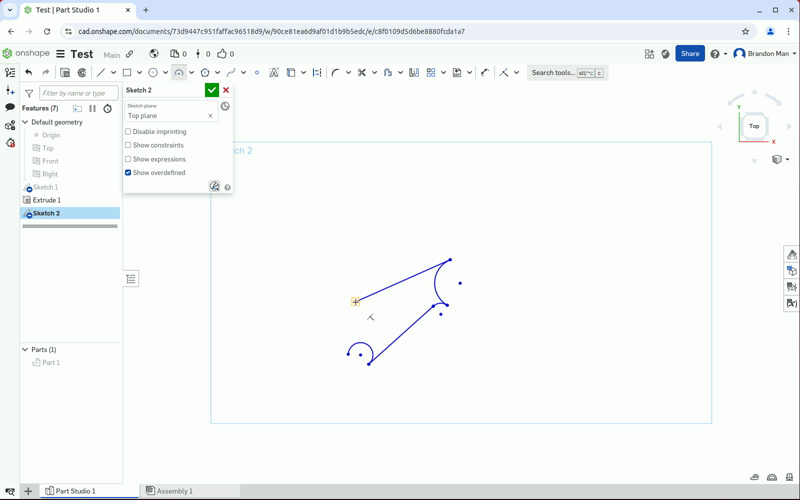
mouse_move(348, 313)
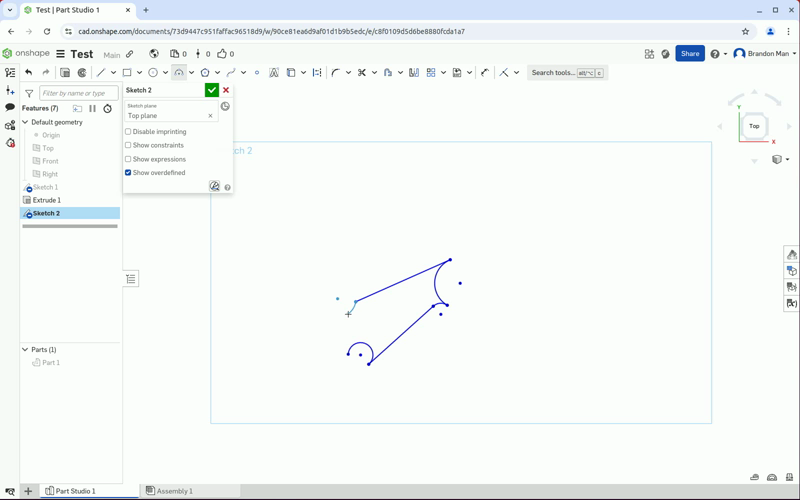
click(348, 313)
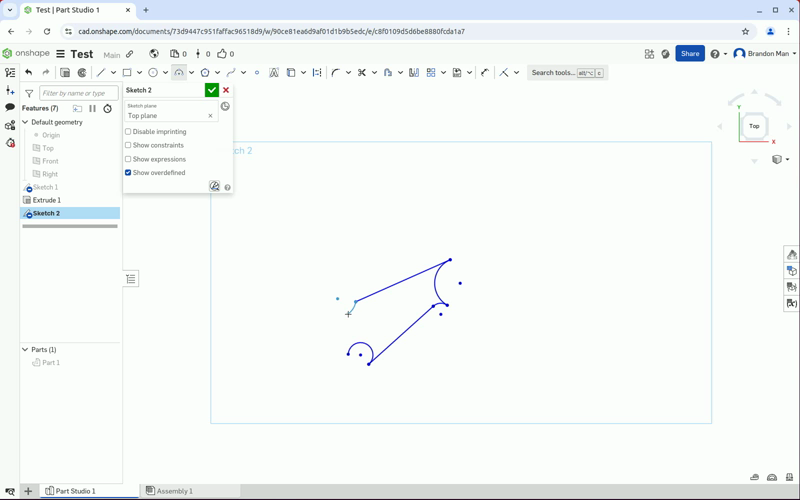
mouse_move(371, 320)
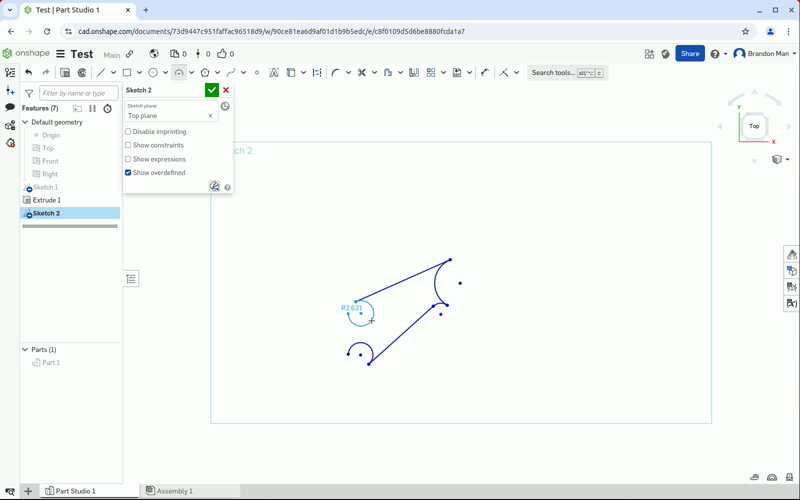
click(371, 320)
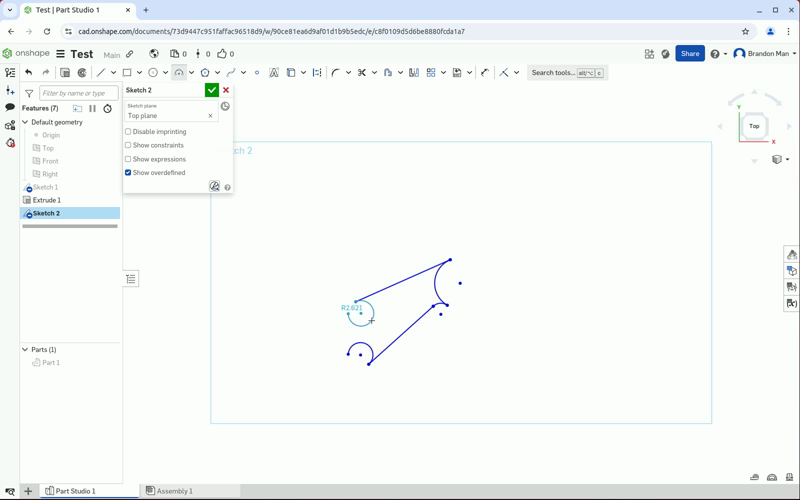
key_up(shift)
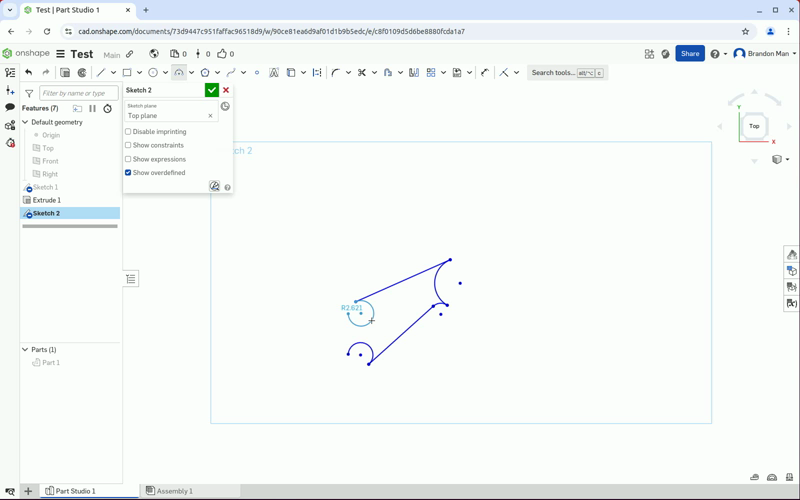
key(esc)
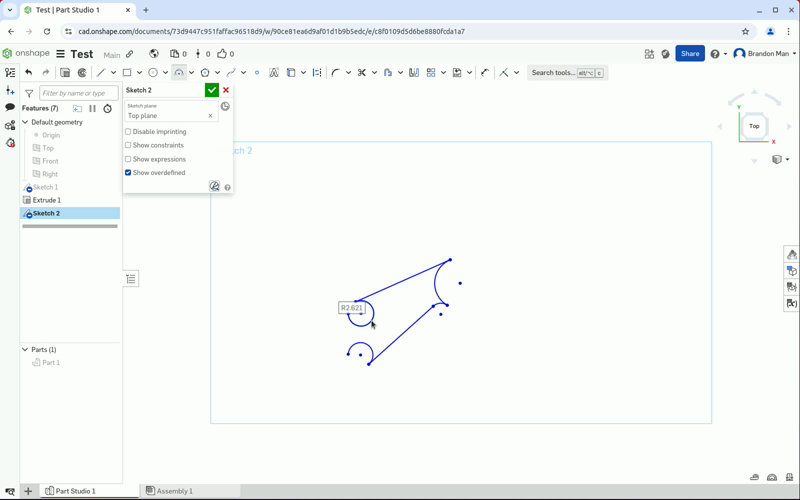
key(l)
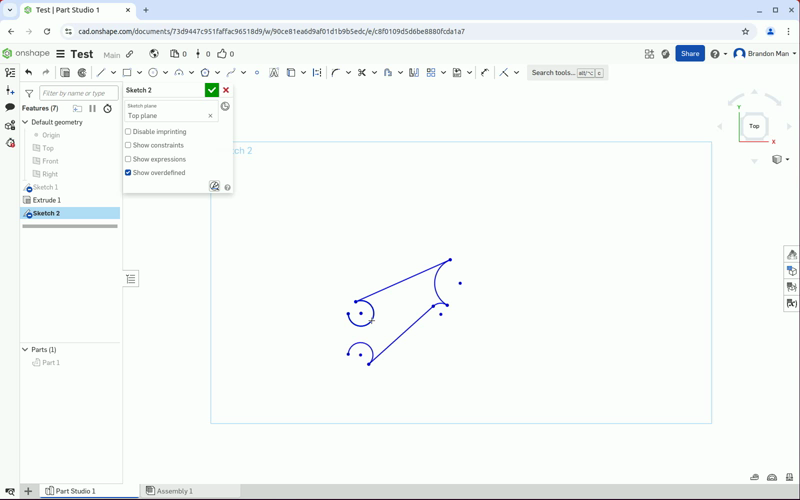
mouse_move(348, 313)
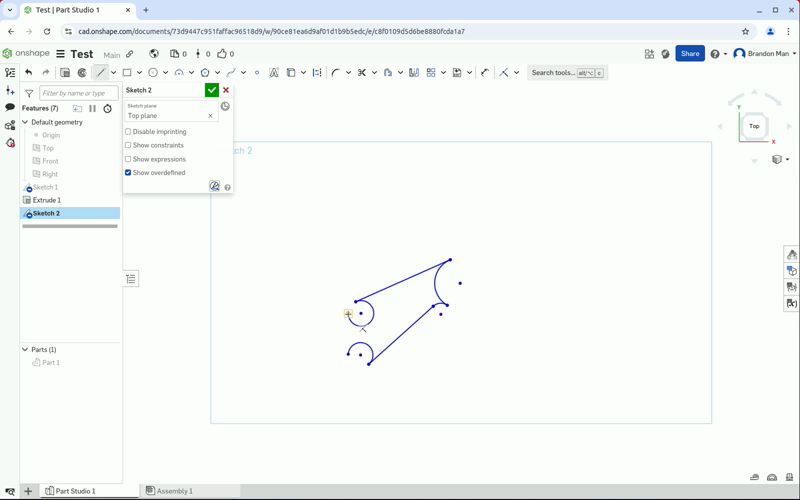
click(348, 313)
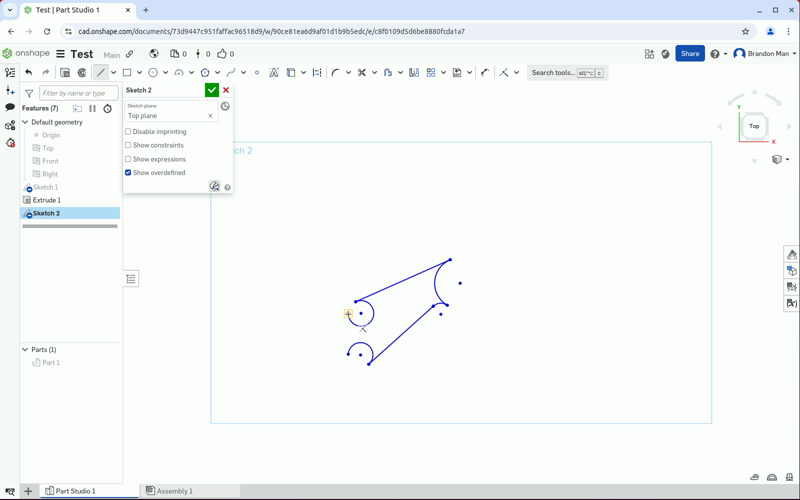
mouse_move(378, 313)
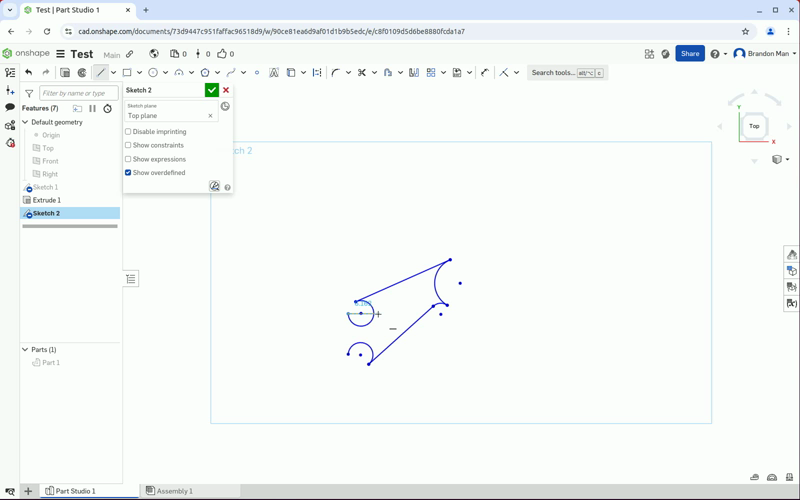
key_down(shift)
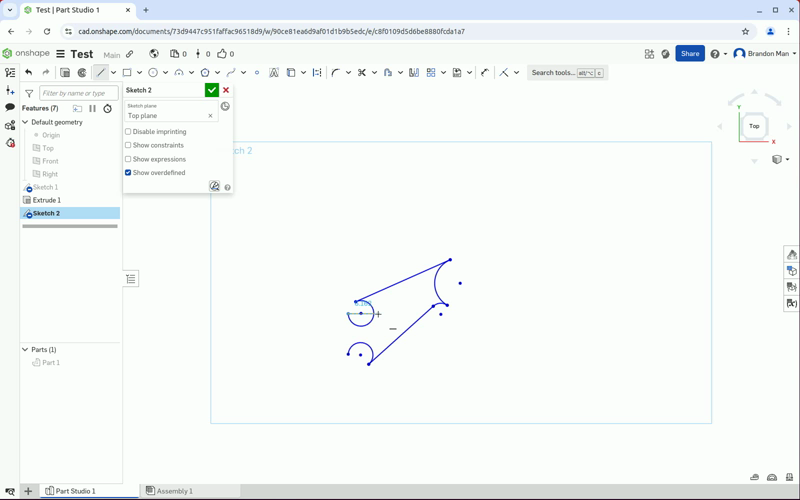
mouse_move(348, 354)
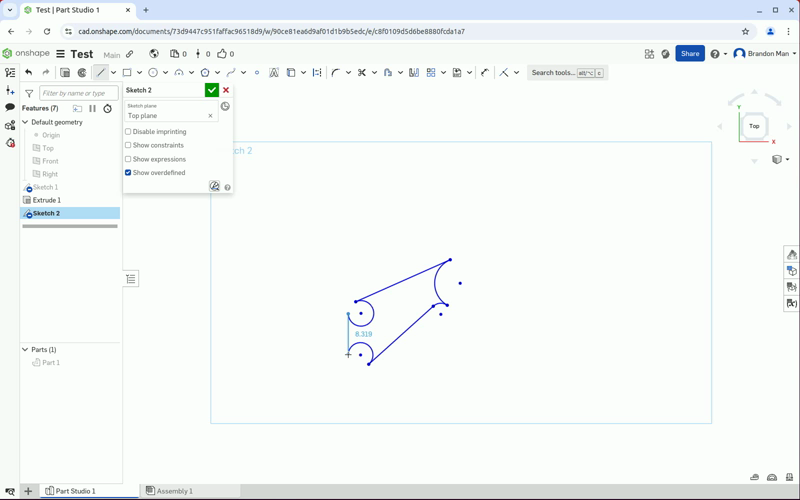
key_up(shift)
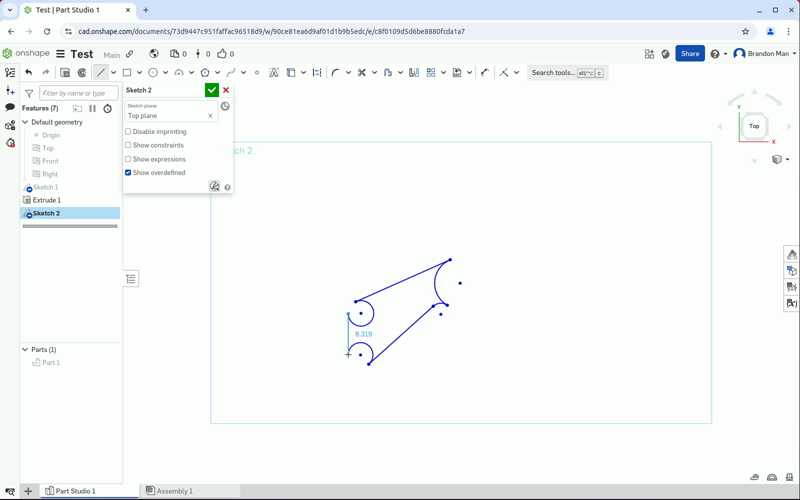
click(348, 354)
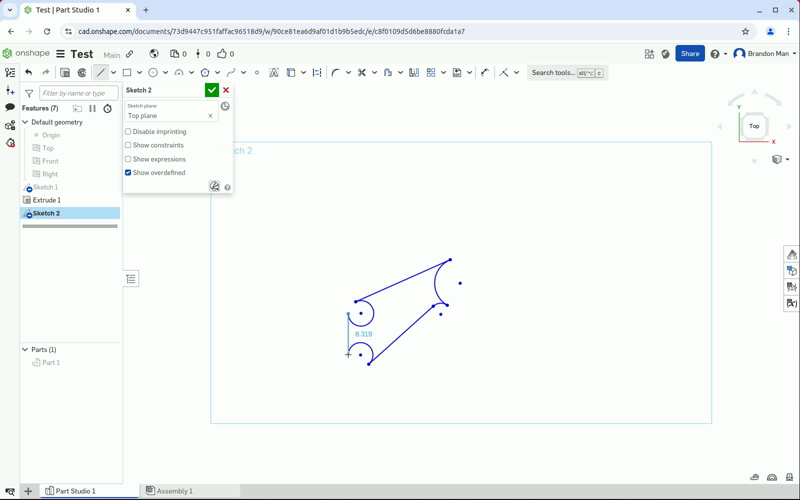
key(esc)
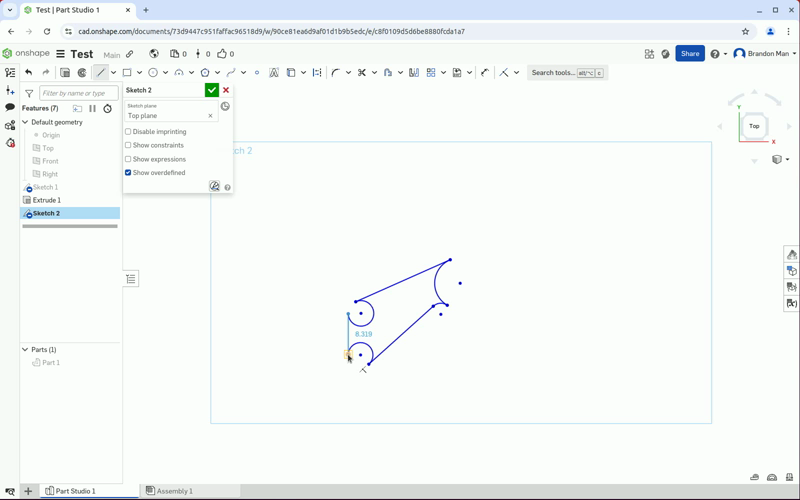
mouse_move(443, 287)
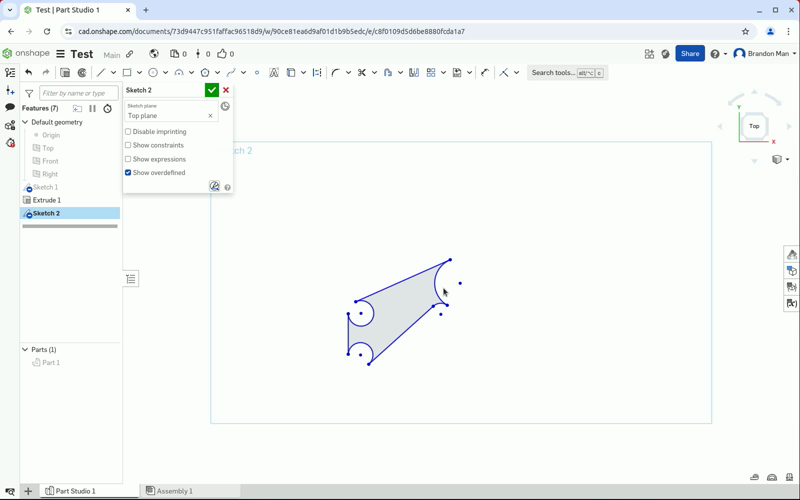
click(443, 287)
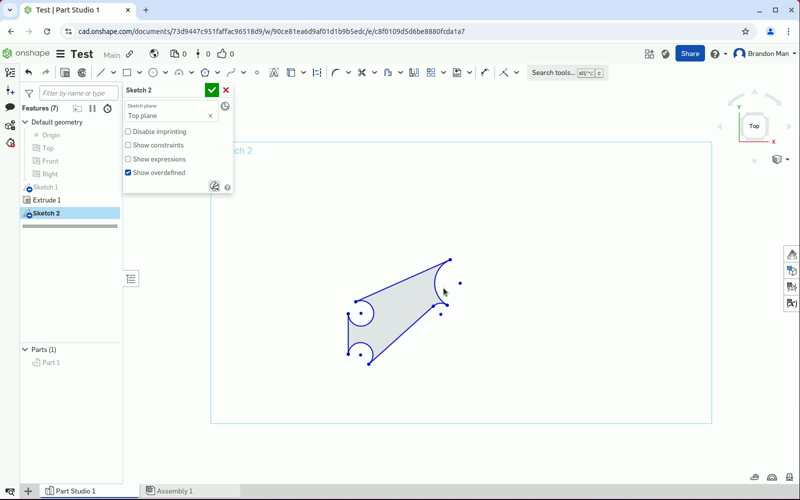
mouse_move(73, 352)
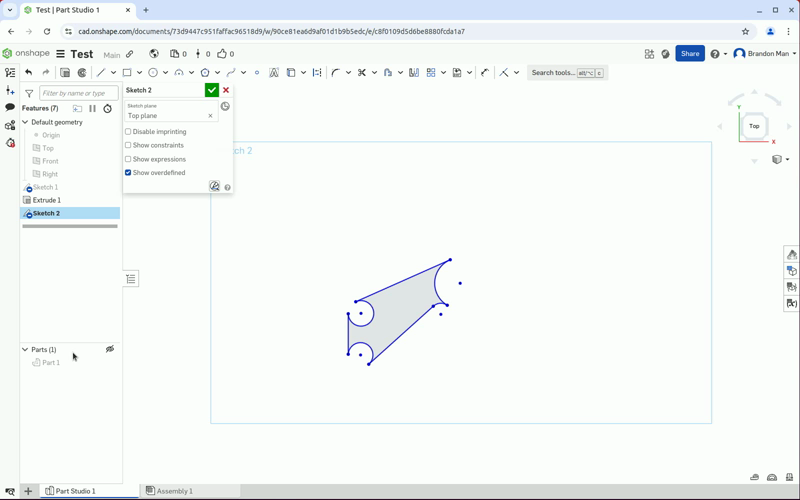
key(shift+y)
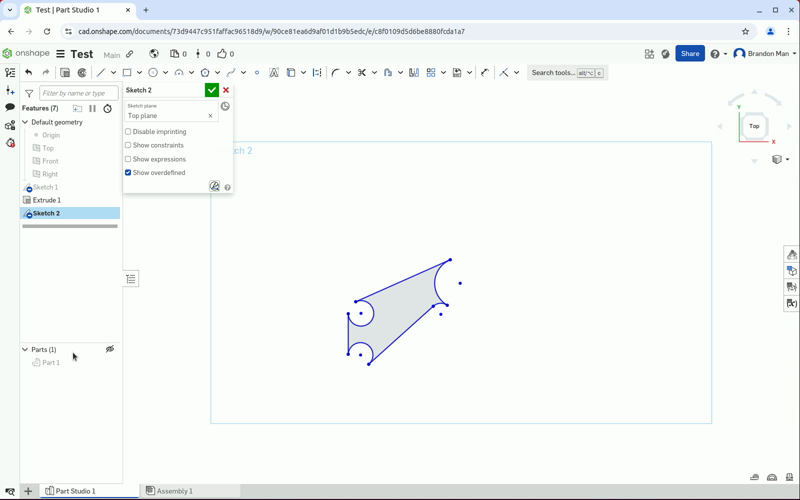
key(shift+e)
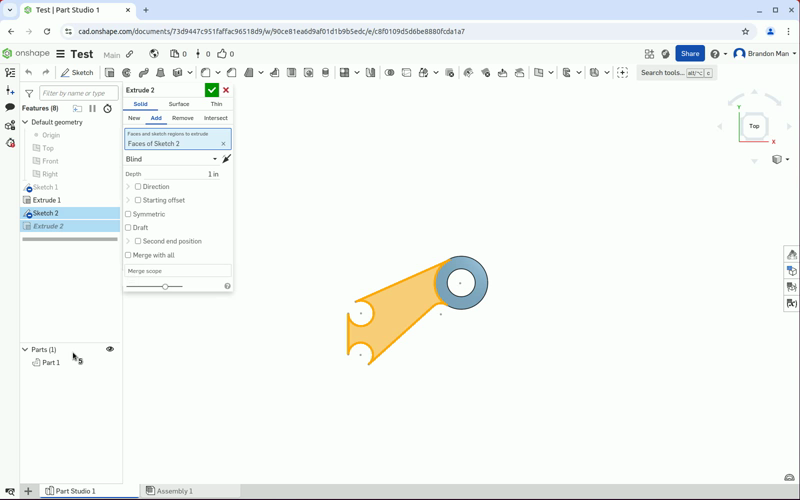
mouse_move(143, 106)
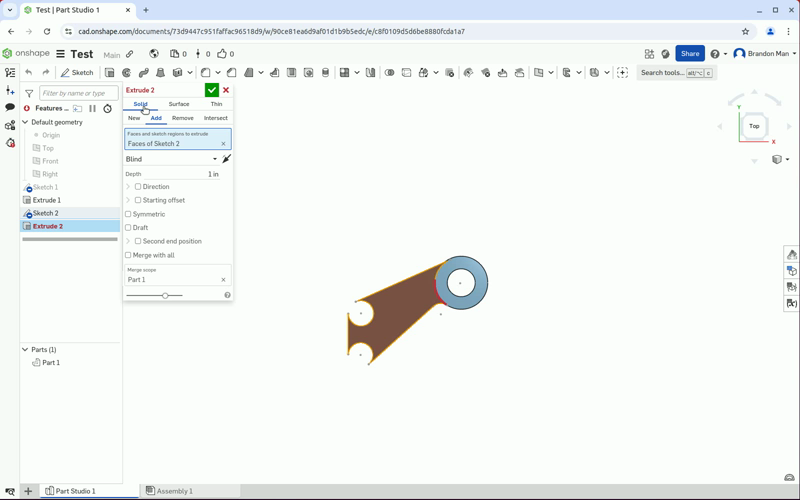
click(143, 106)
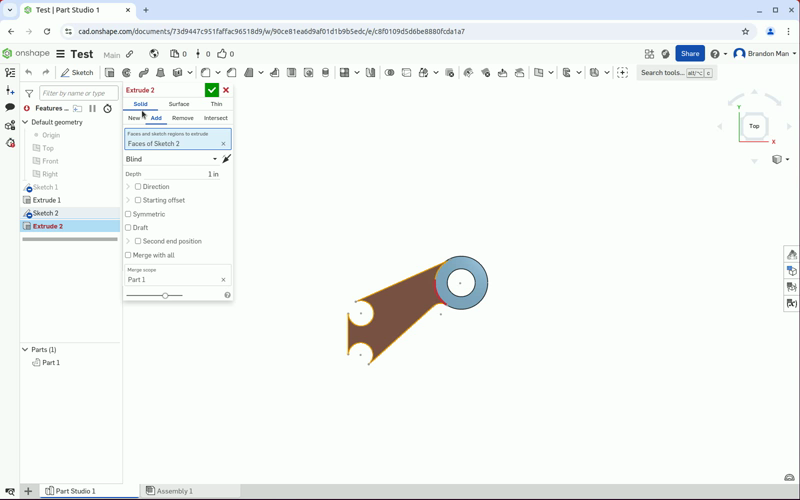
mouse_move(137, 120)
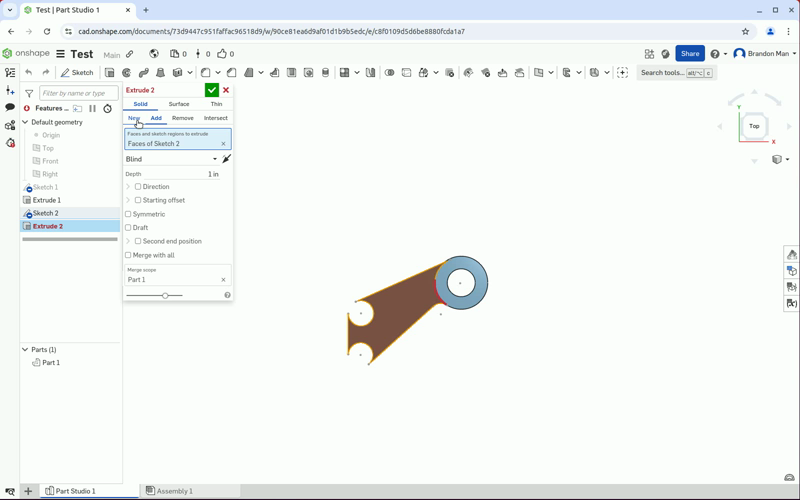
click(137, 120)
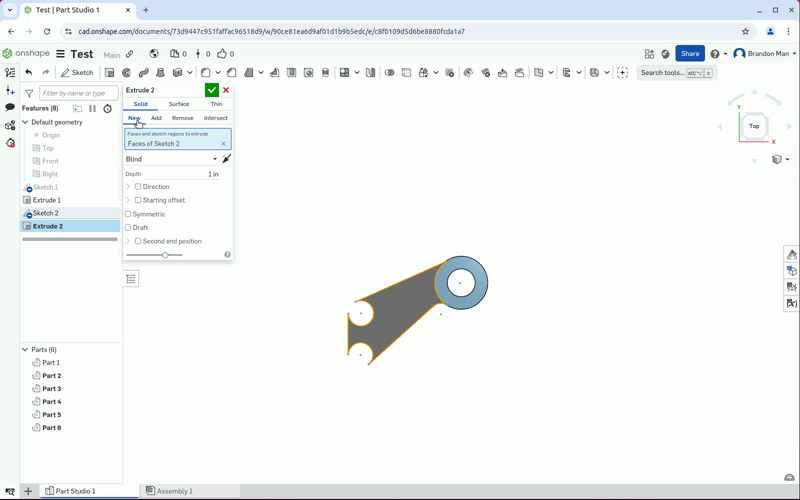
key(tab, 4)
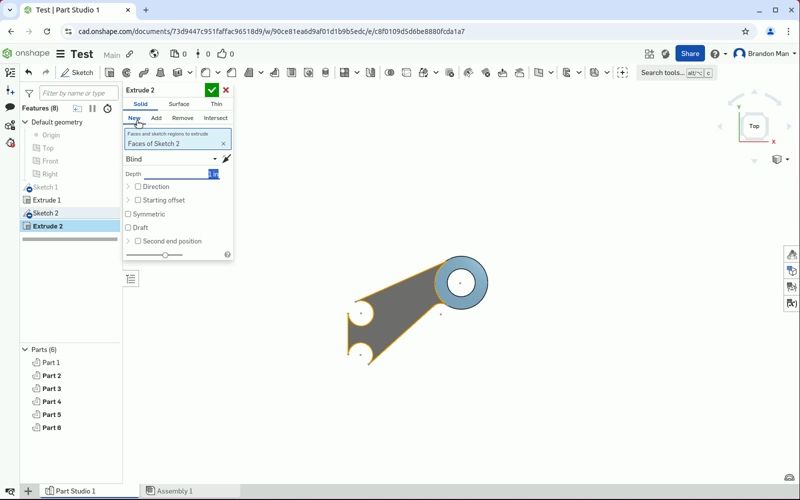
text(2.408)
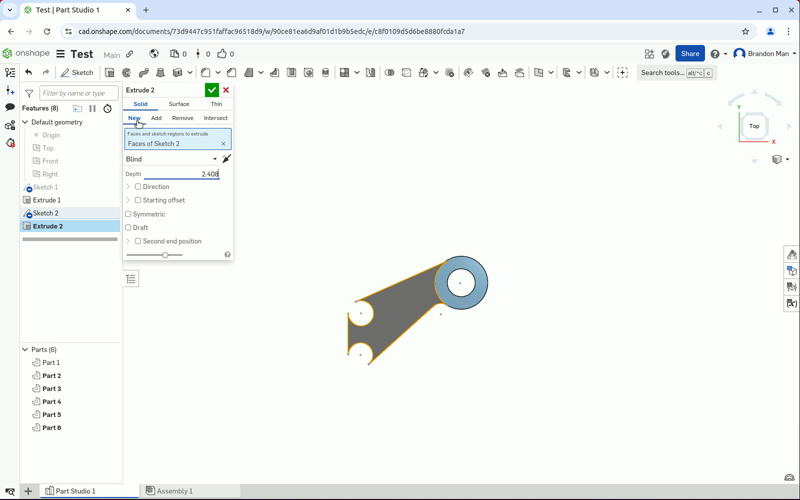
key(tab, 3)
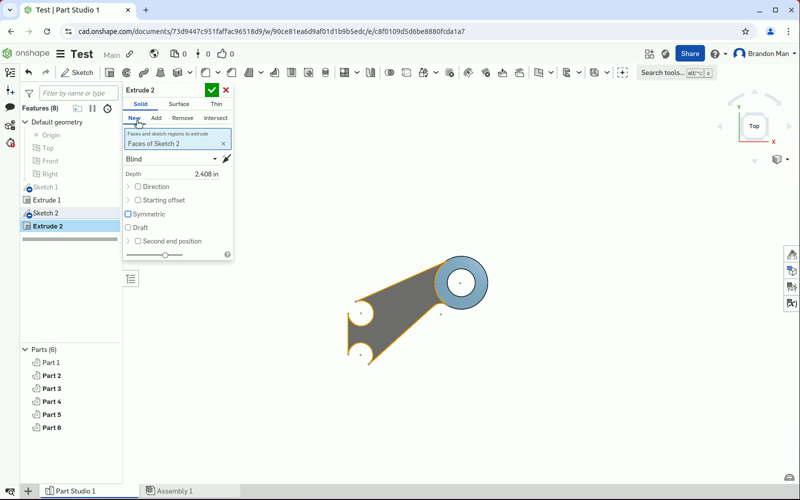
key(space)
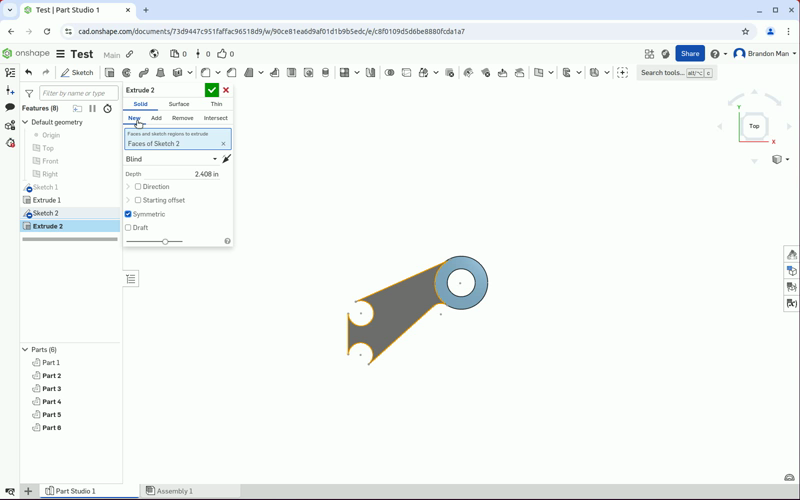
key(enter)
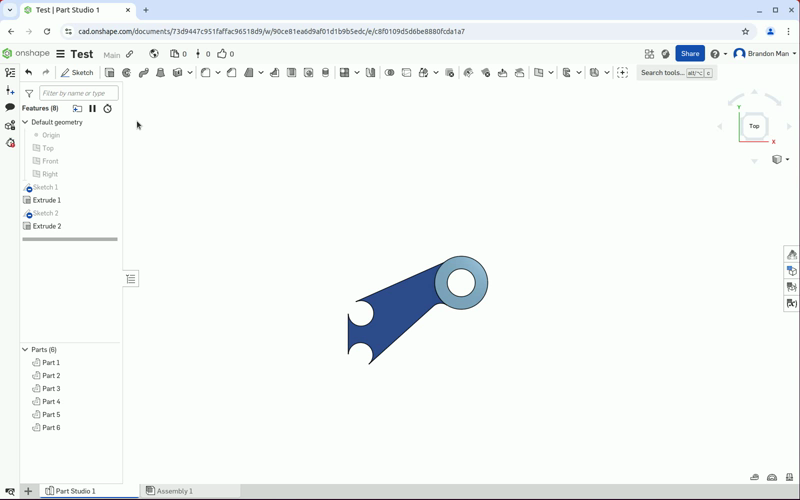
key(shift+h)
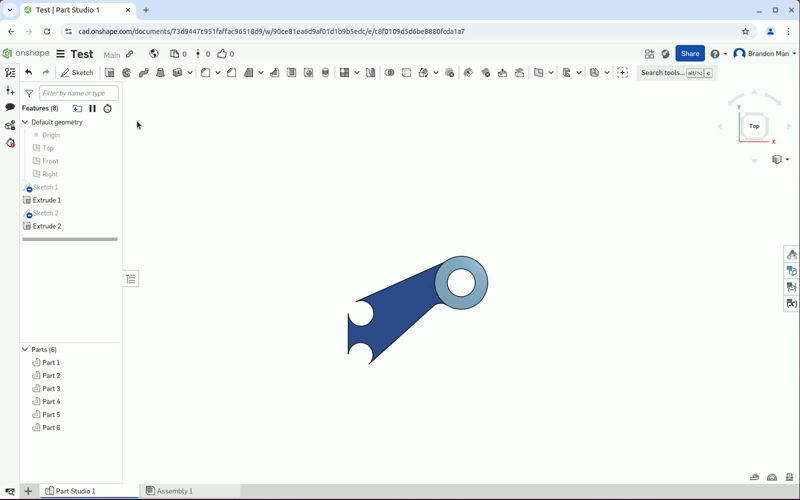
key(shift+h)
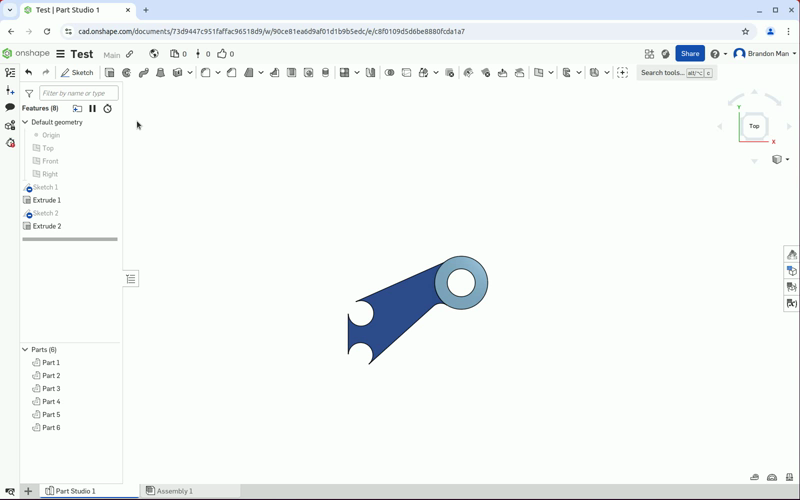
mouse_move(73, 189)
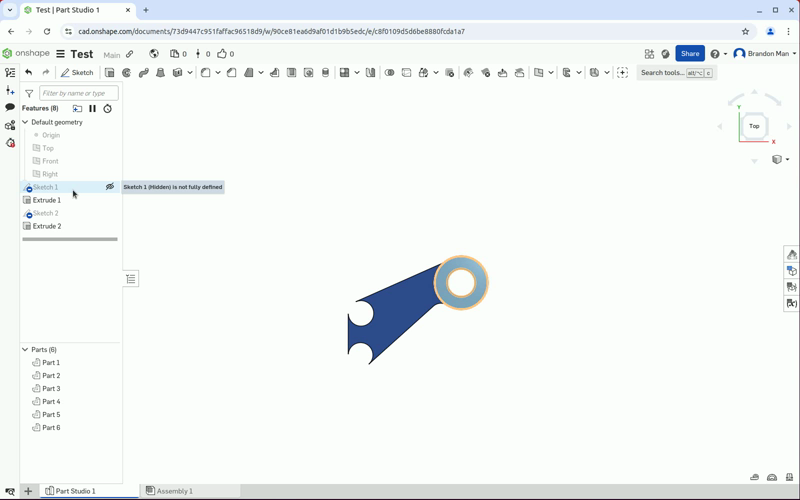
click(73, 189)
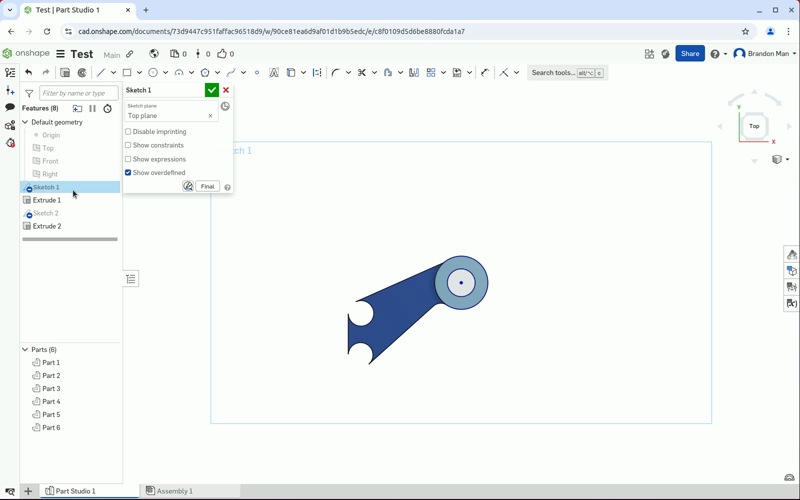
mouse_move(229, 92)
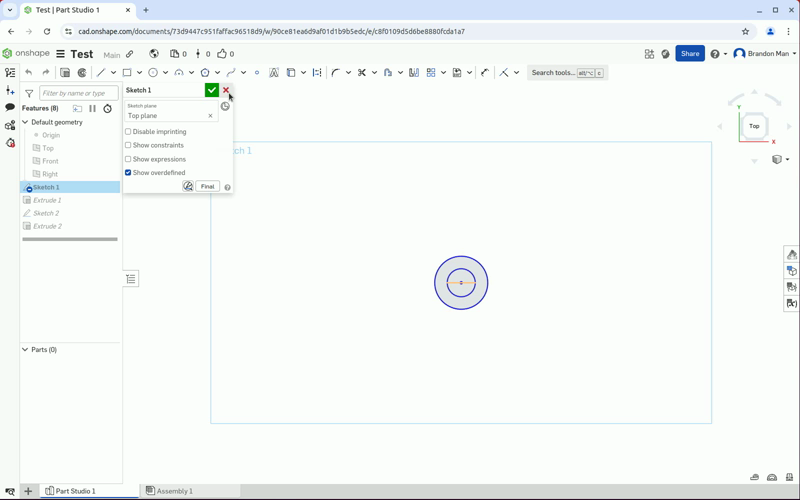
click(229, 92)
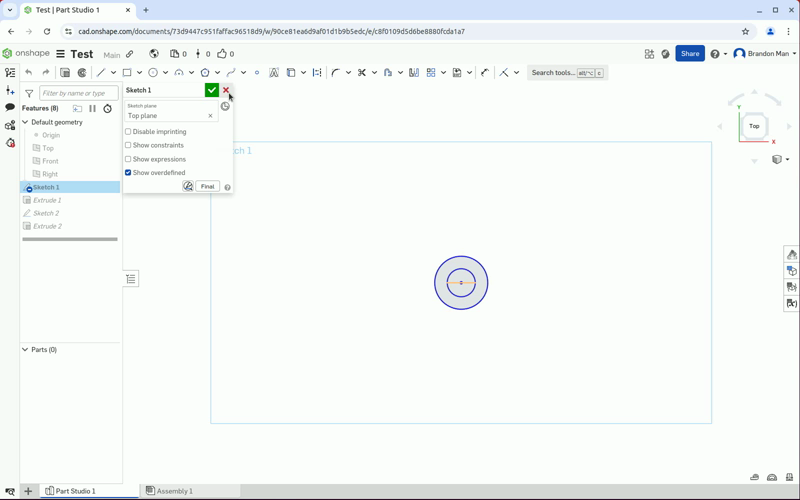
key(shift+s)
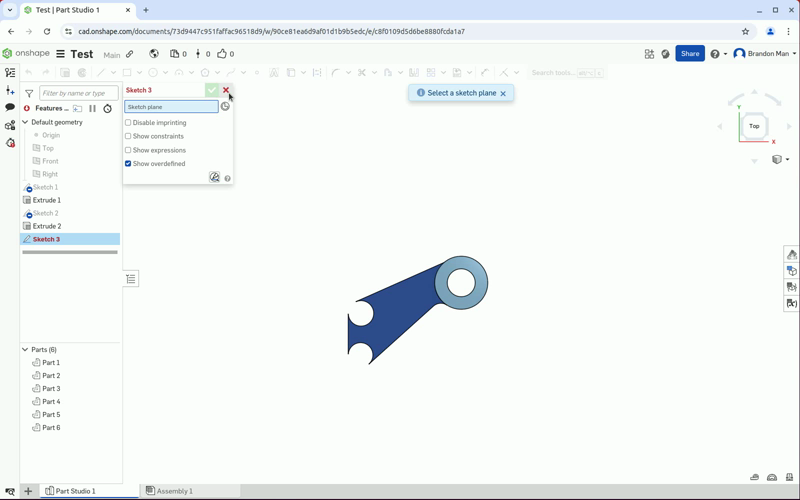
mouse_move(73, 150)
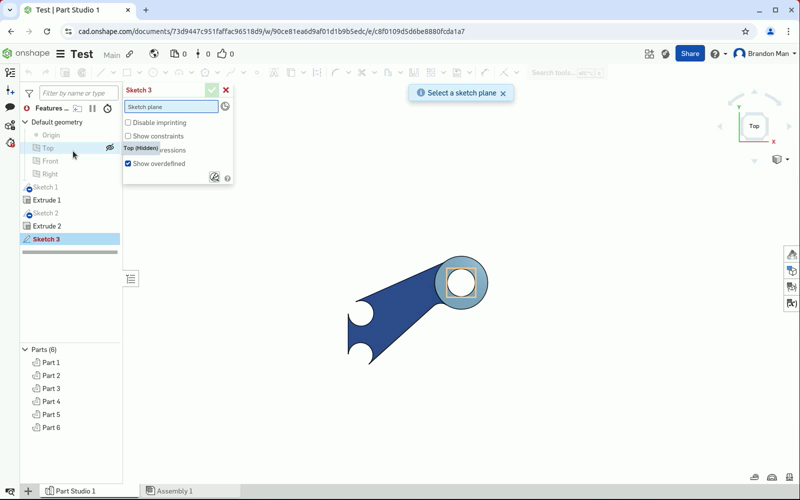
click(73, 150)
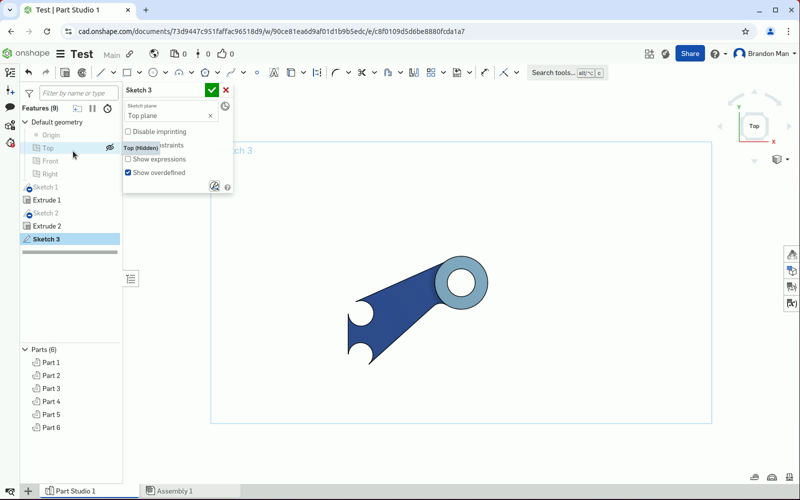
mouse_move(73, 352)
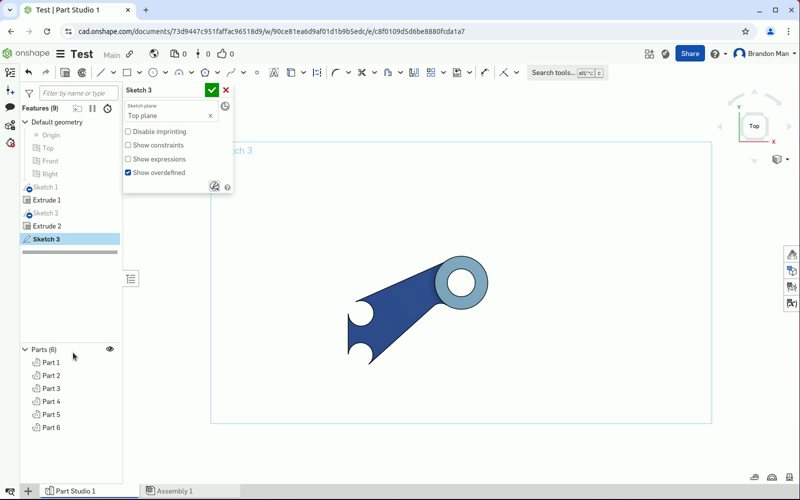
key(y)
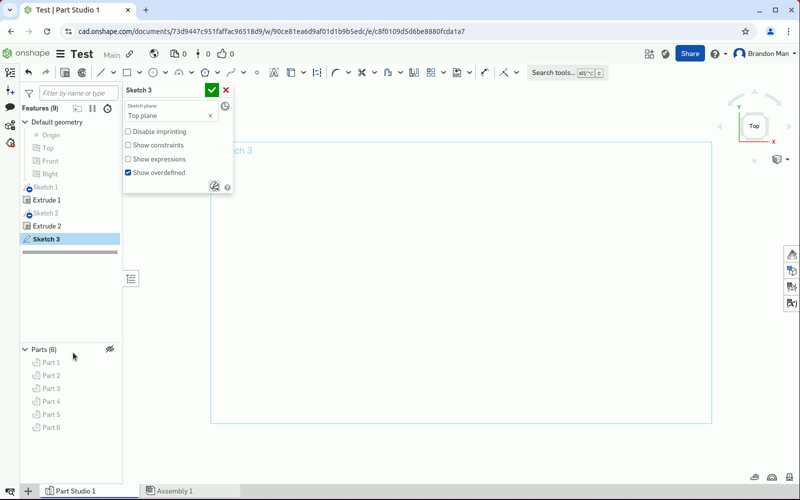
key(c)
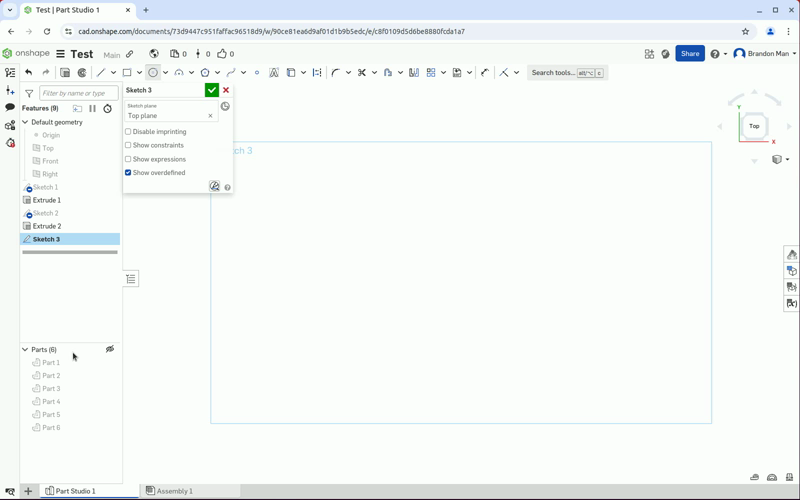
key_down(shift)
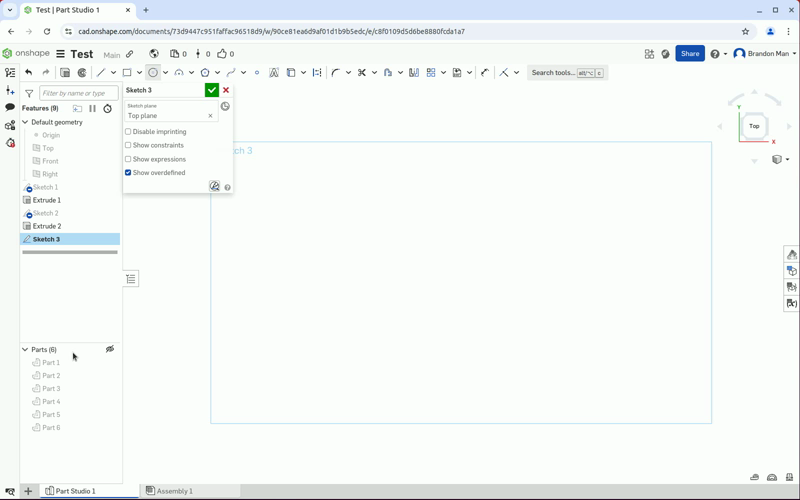
mouse_move(361, 313)
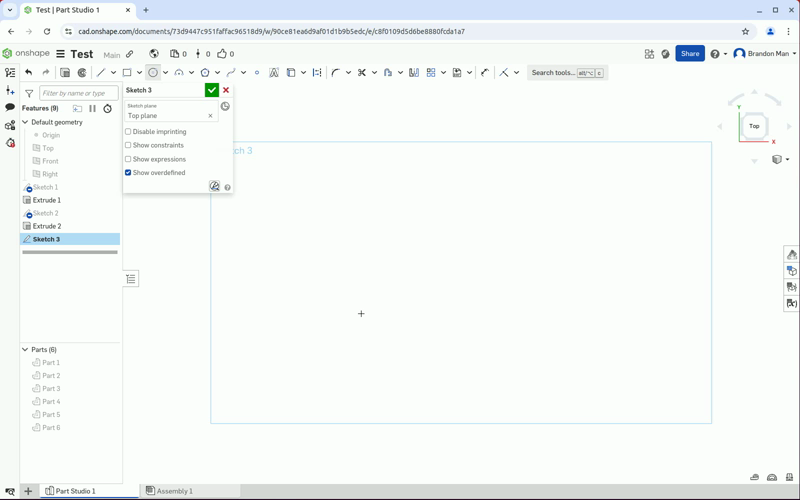
click(361, 313)
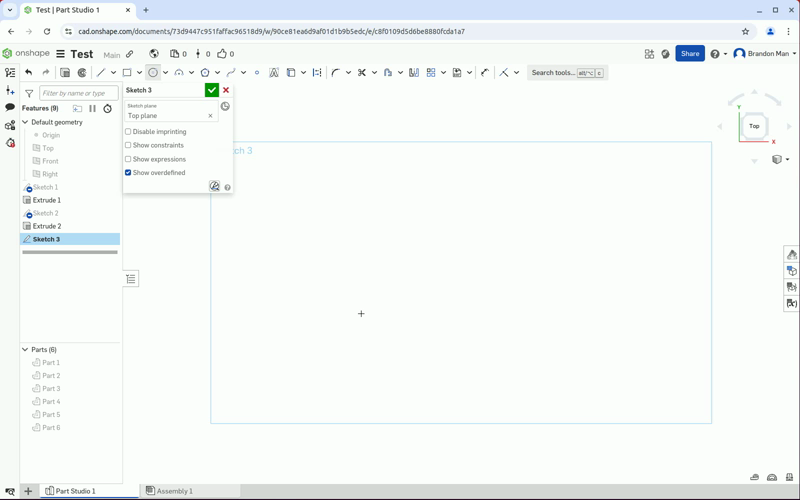
key_up(shift)
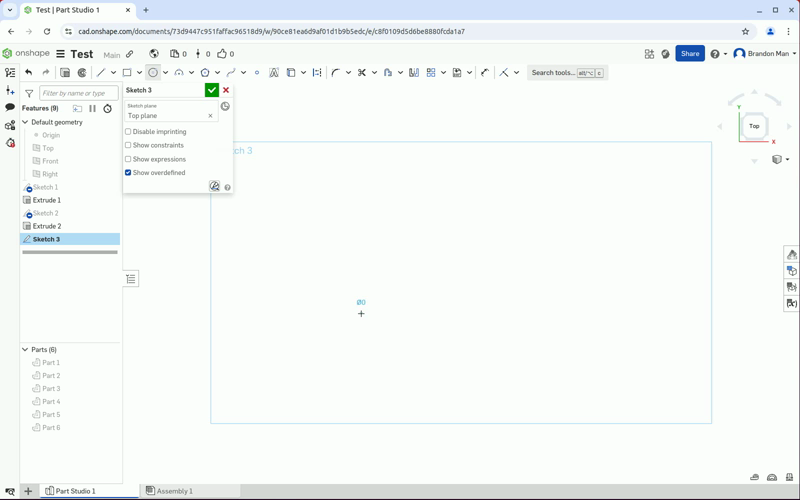
mouse_move(374, 313)
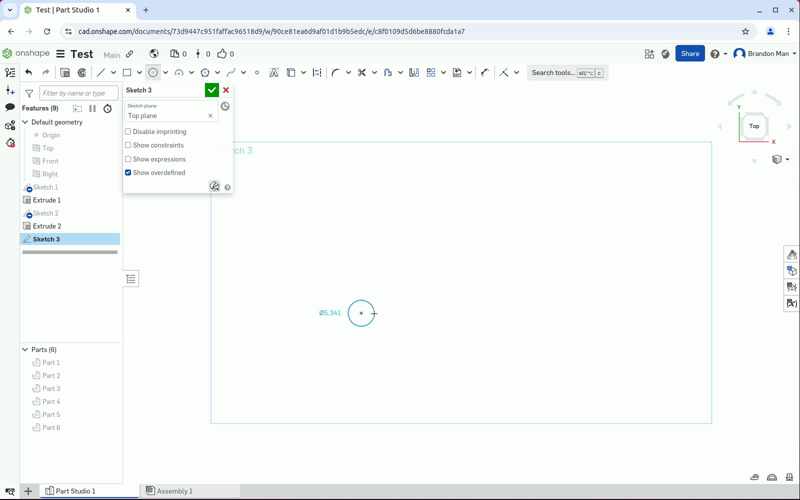
click(374, 313)
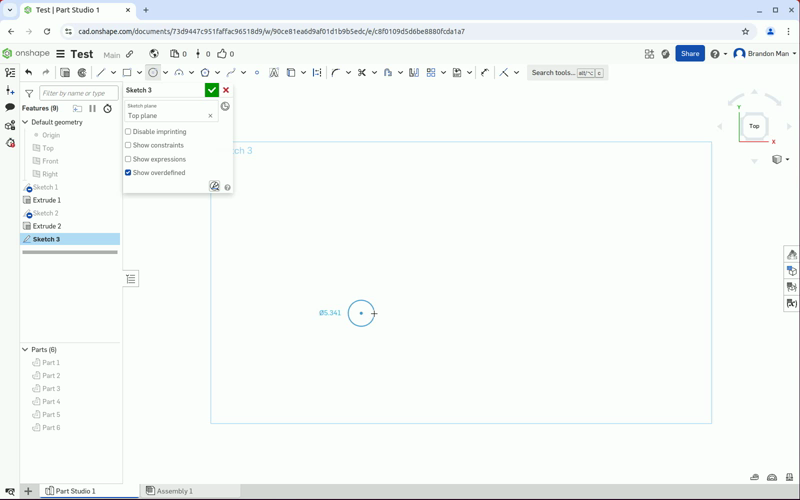
key(esc)
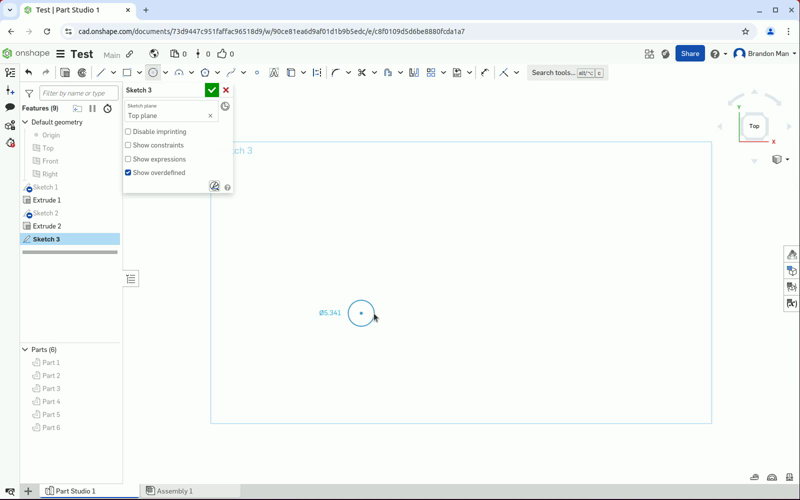
key(c)
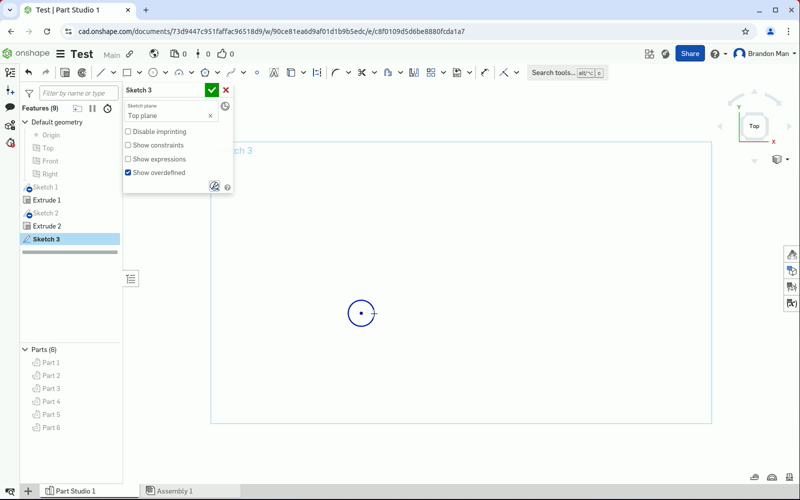
key_down(shift)
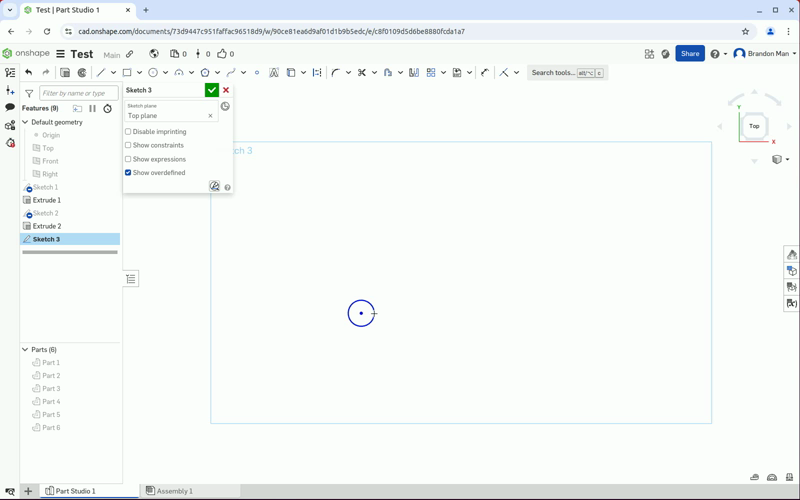
mouse_move(361, 313)
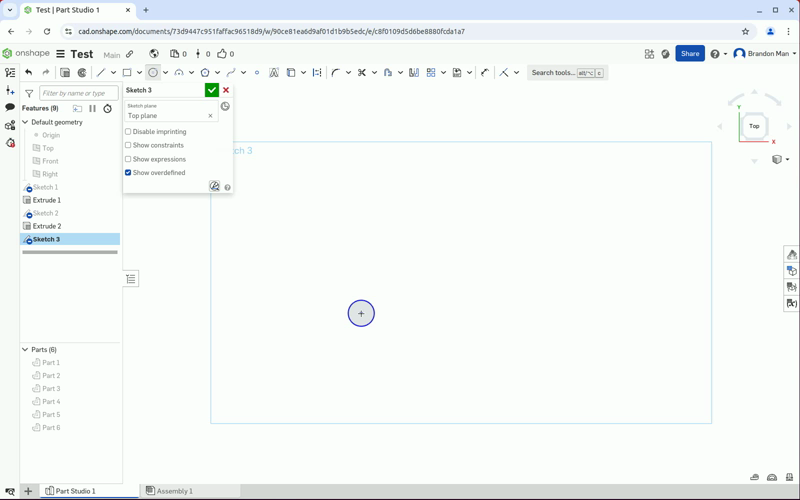
click(361, 313)
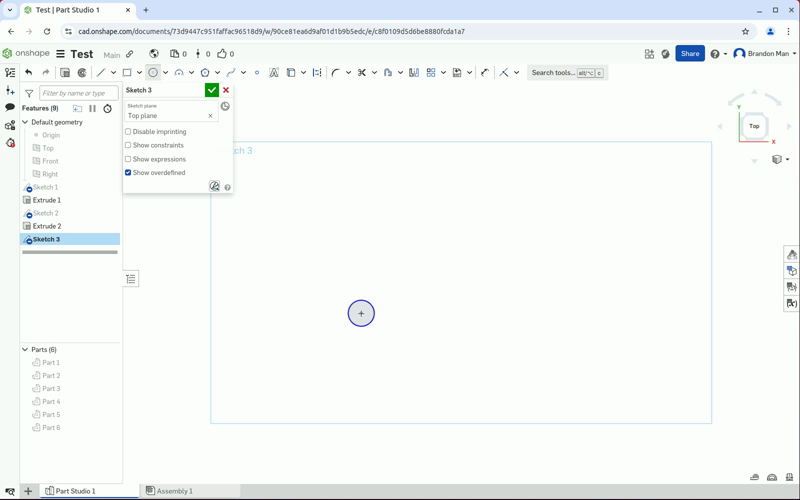
key_up(shift)
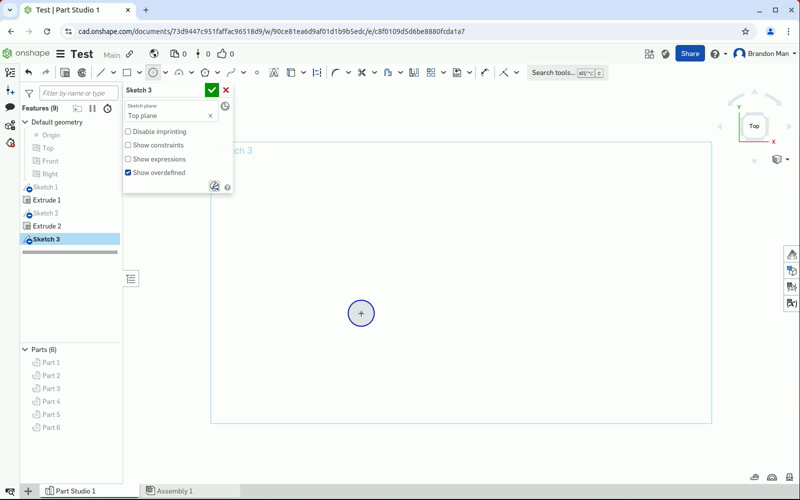
mouse_move(367, 313)
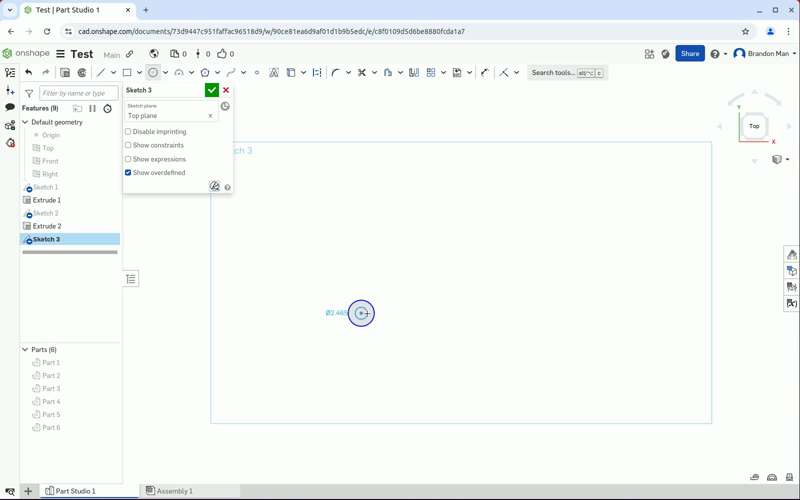
click(367, 313)
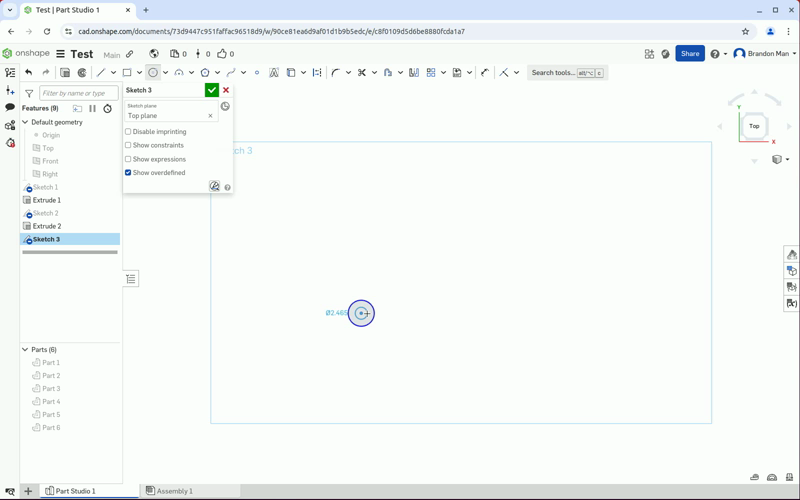
key(esc)
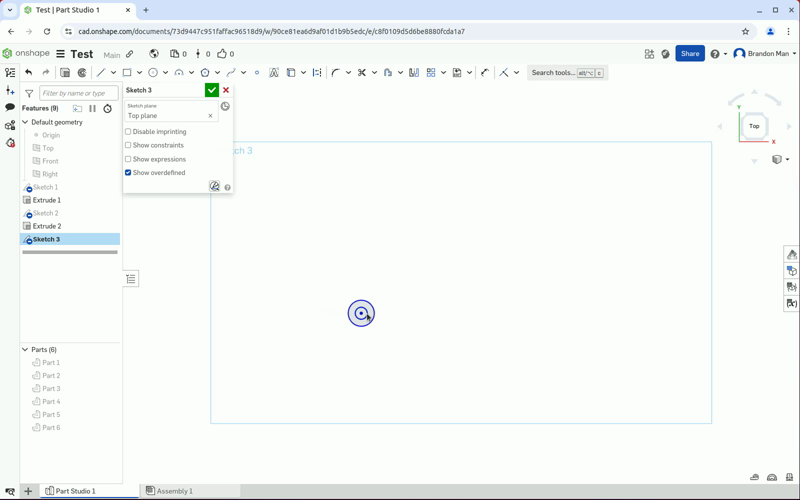
mouse_move(367, 303)
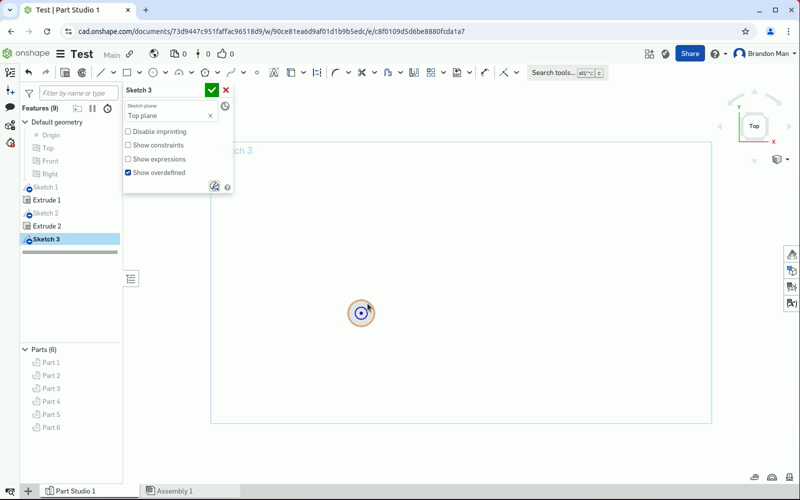
scroll(6)
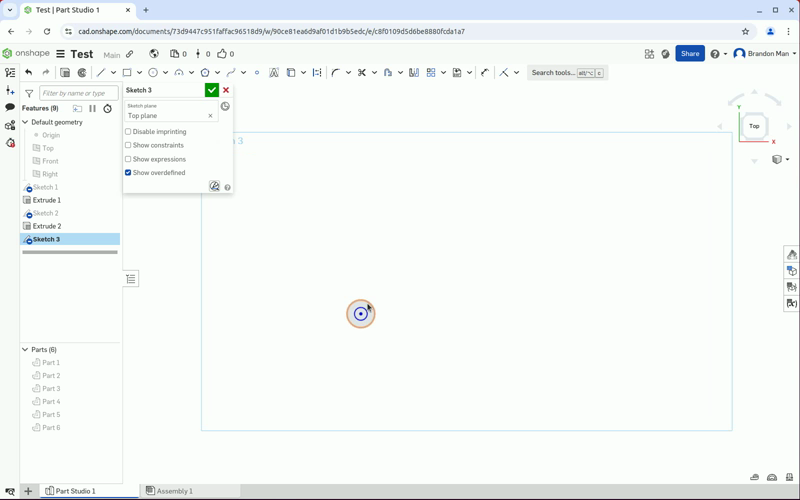
scroll(6)
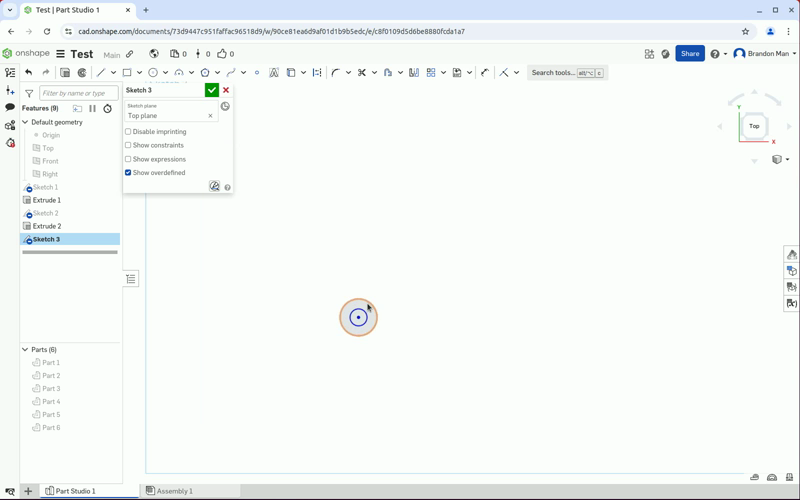
scroll(6)
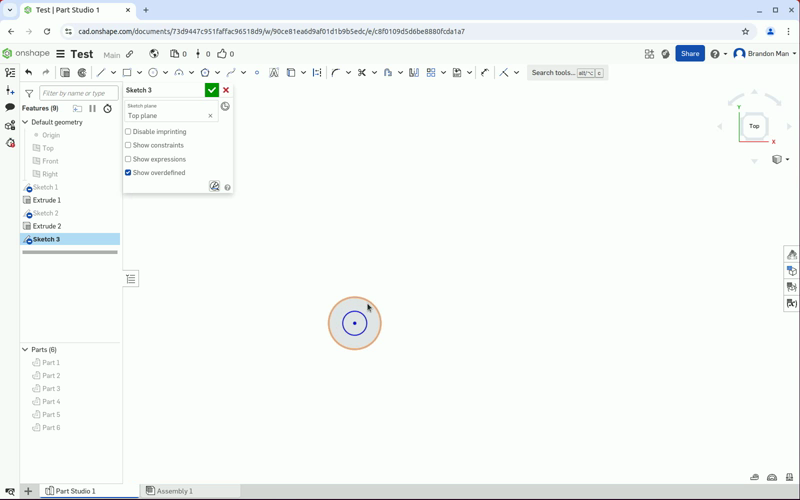
scroll(6)
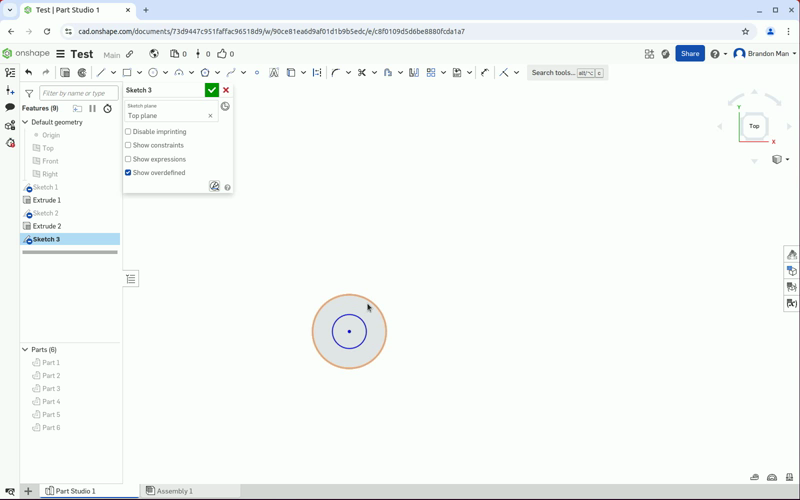
scroll(6)
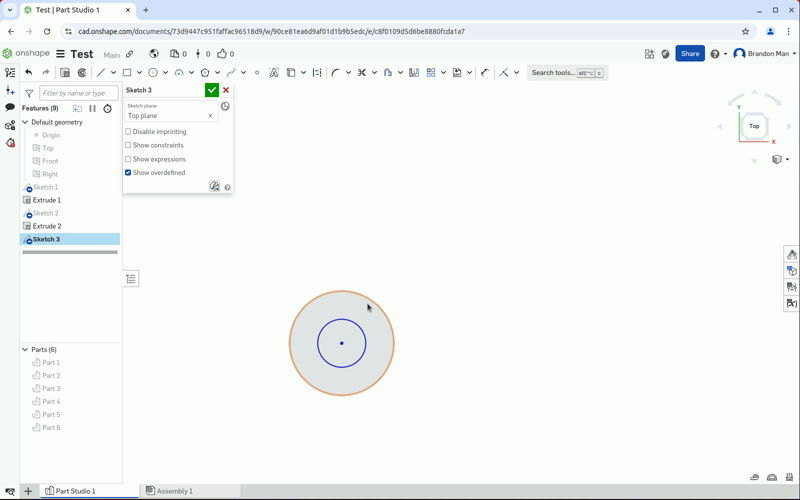
scroll(6)
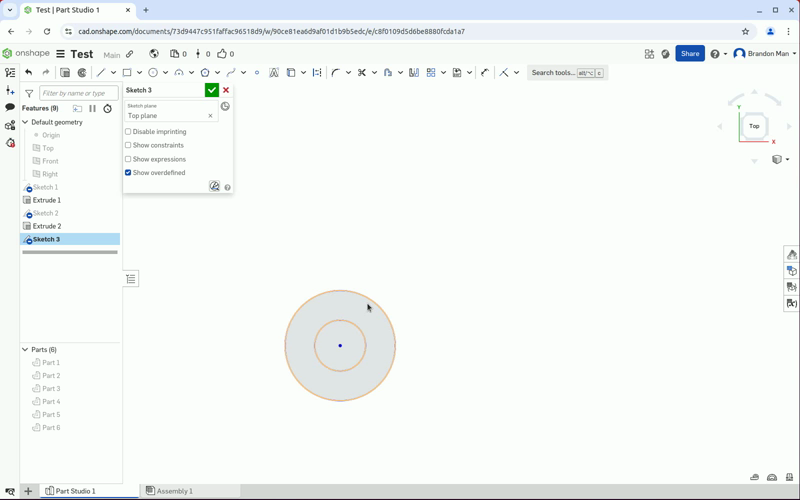
scroll(6)
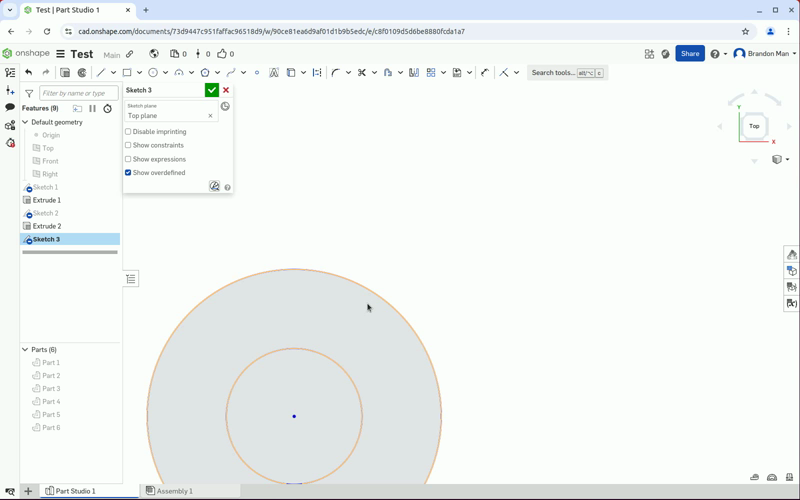
click(367, 303)
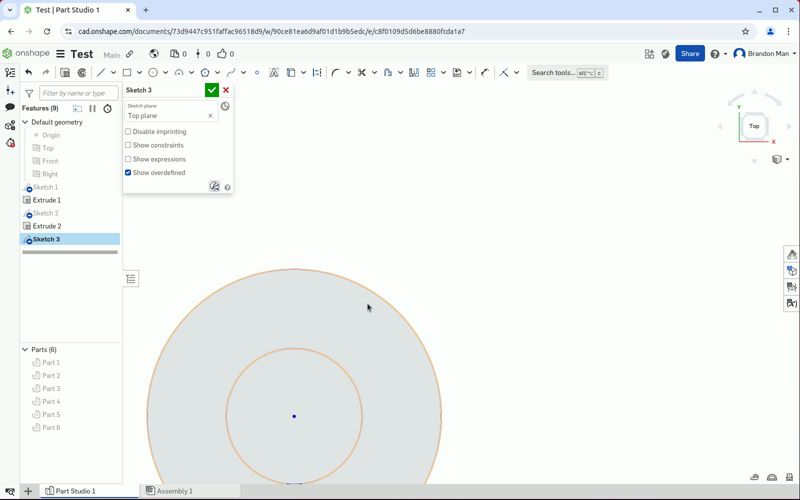
scroll(-6)
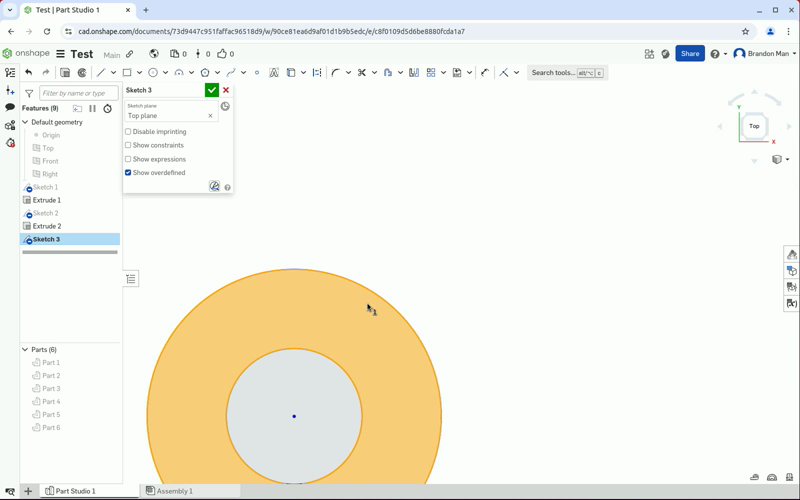
scroll(-6)
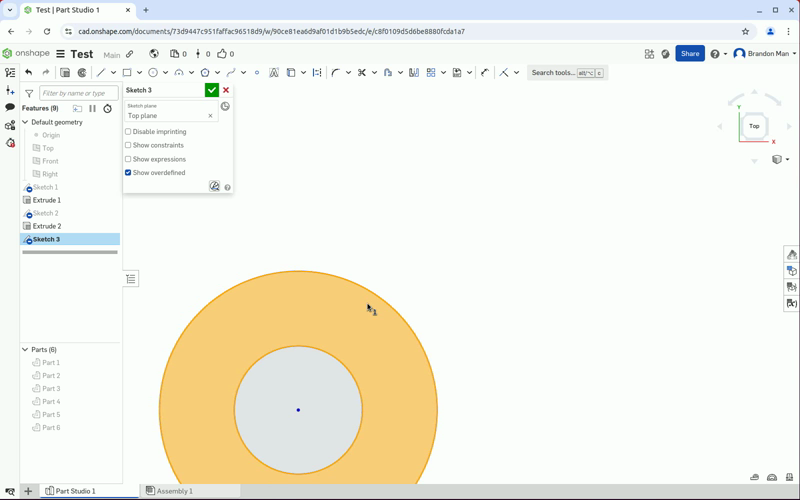
scroll(-6)
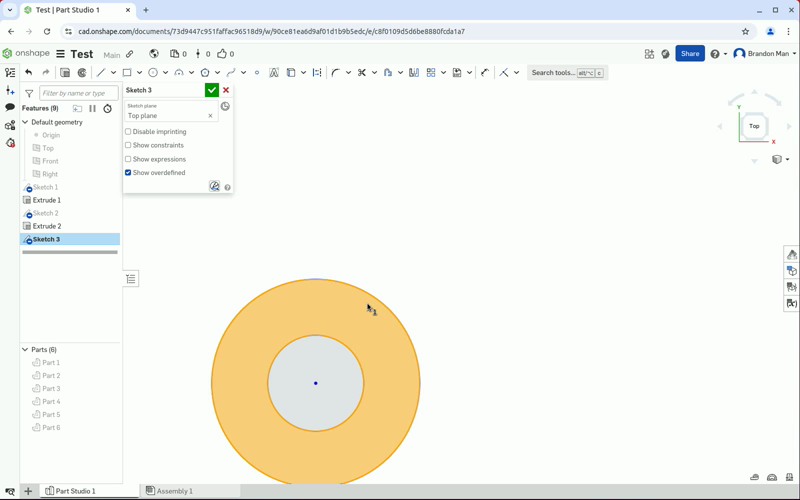
scroll(-6)
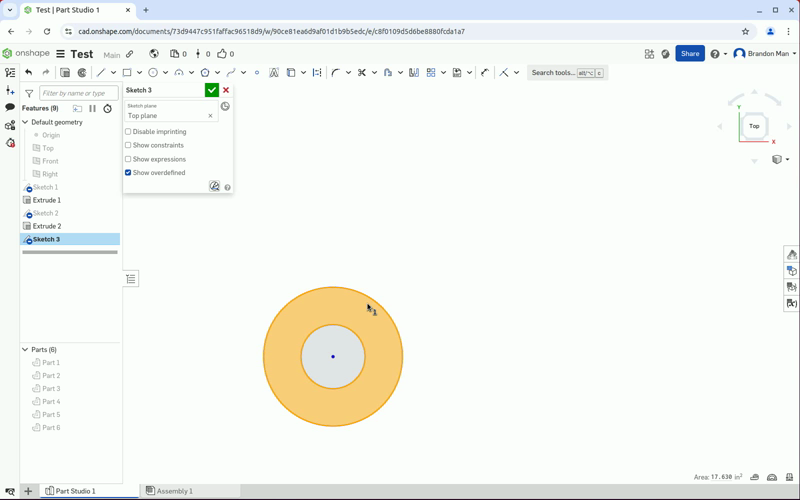
scroll(-6)
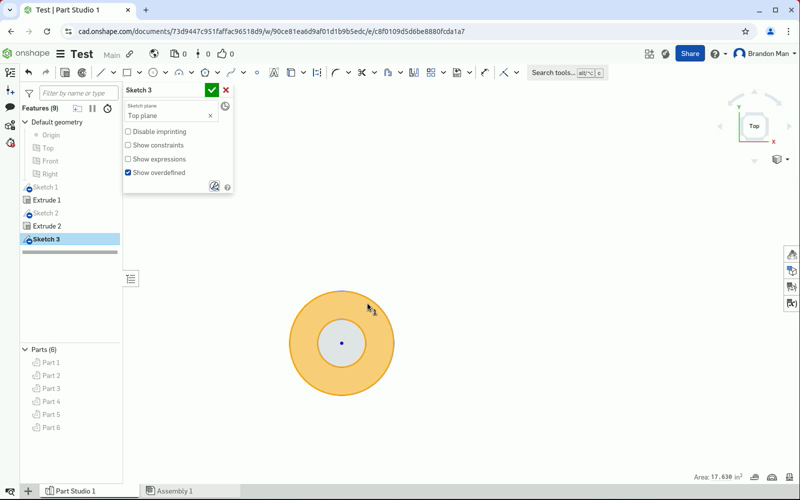
scroll(-6)
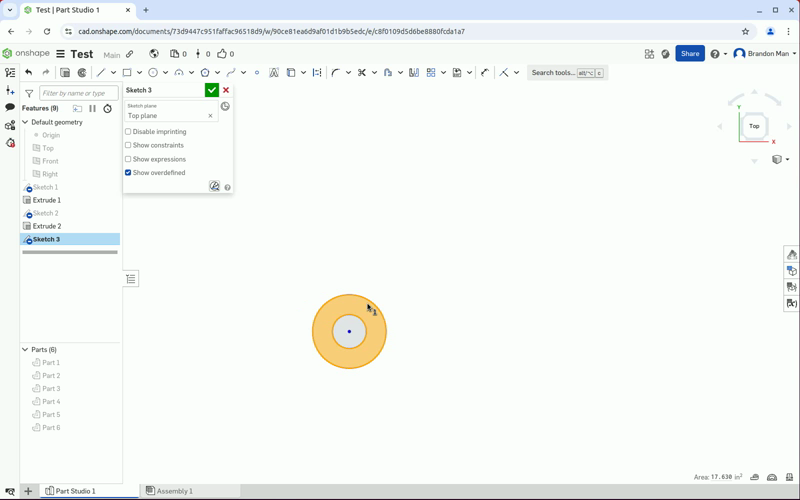
scroll(-6)
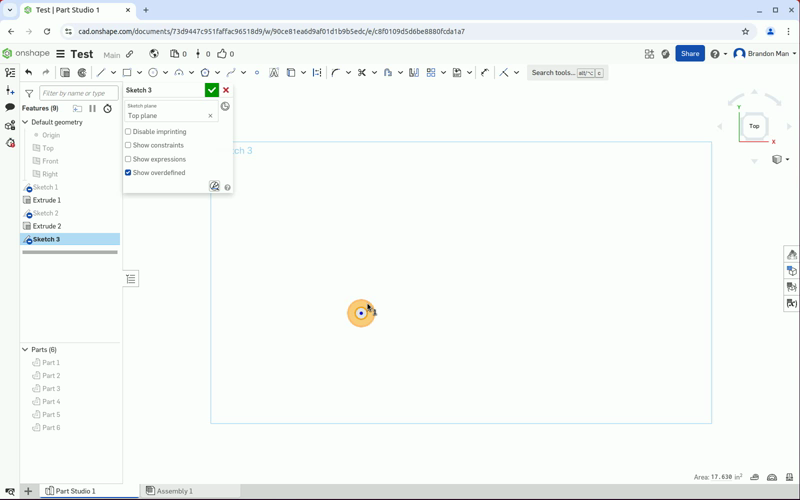
mouse_move(73, 352)
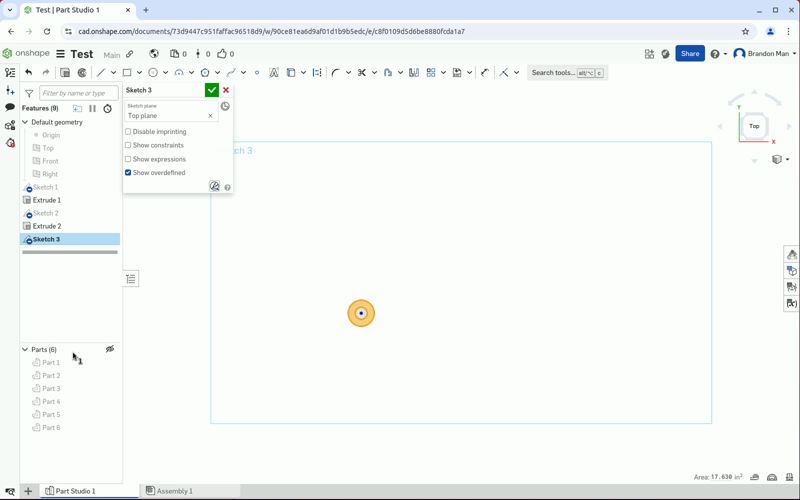
key(shift+y)
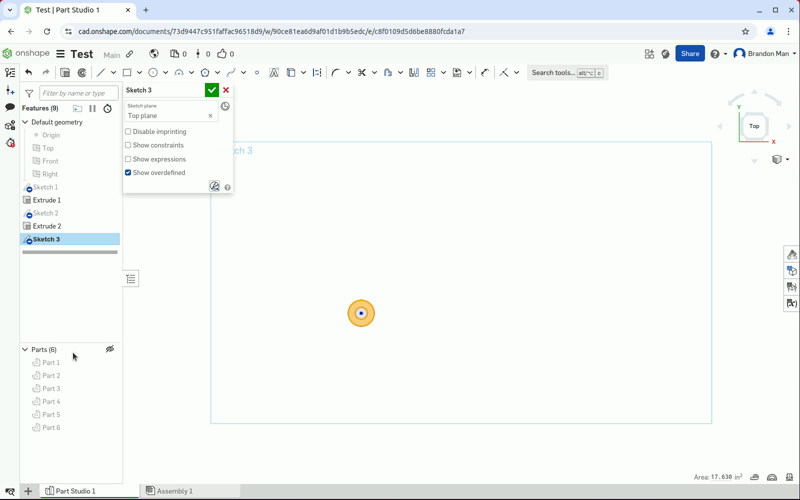
key(shift+e)
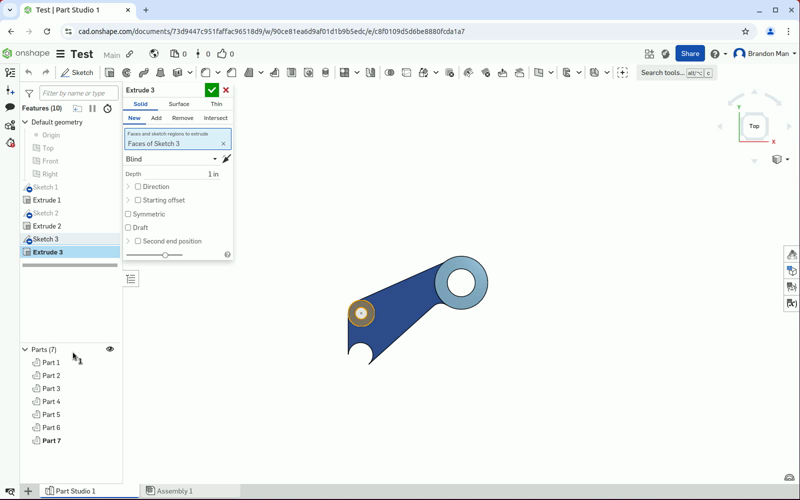
mouse_move(143, 106)
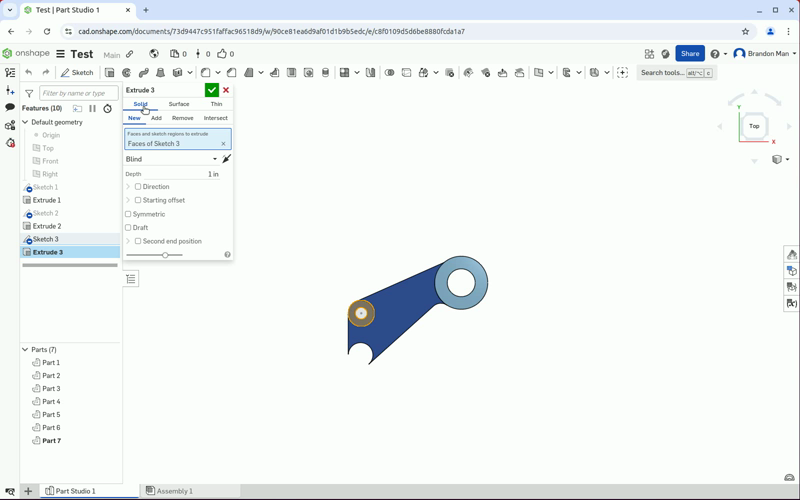
click(143, 106)
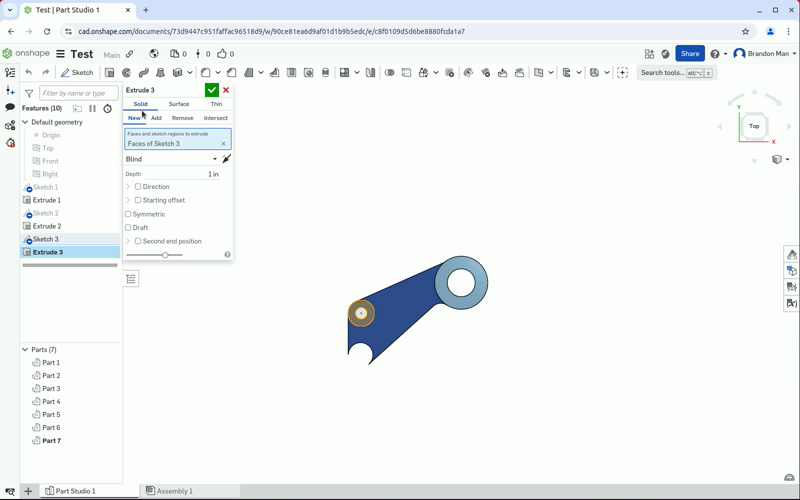
mouse_move(137, 120)
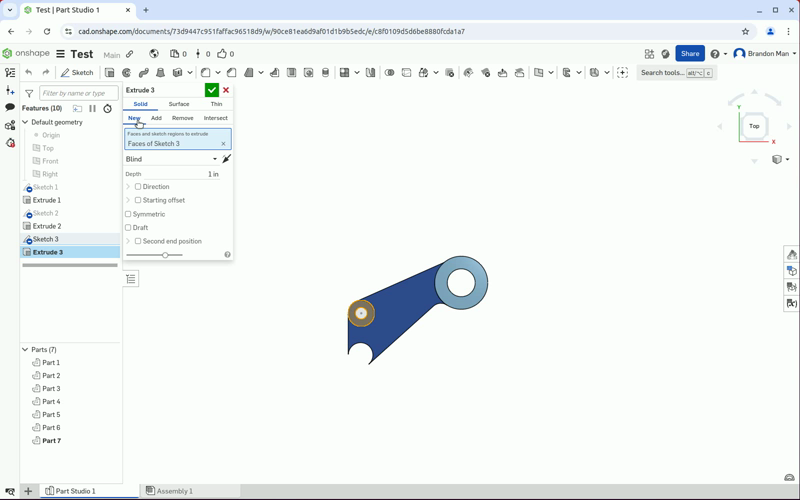
click(137, 120)
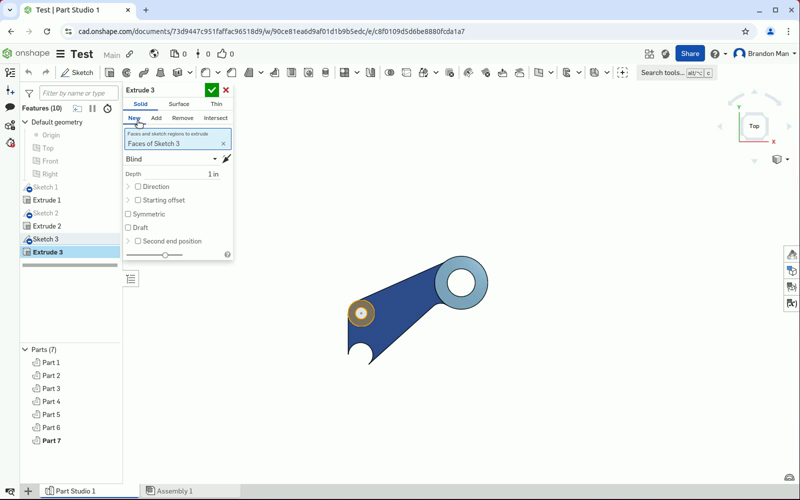
key(tab, 4)
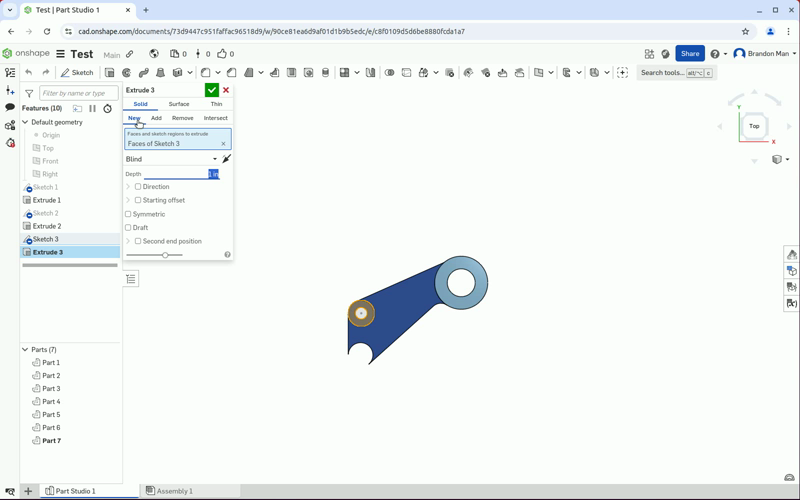
text(5.296)
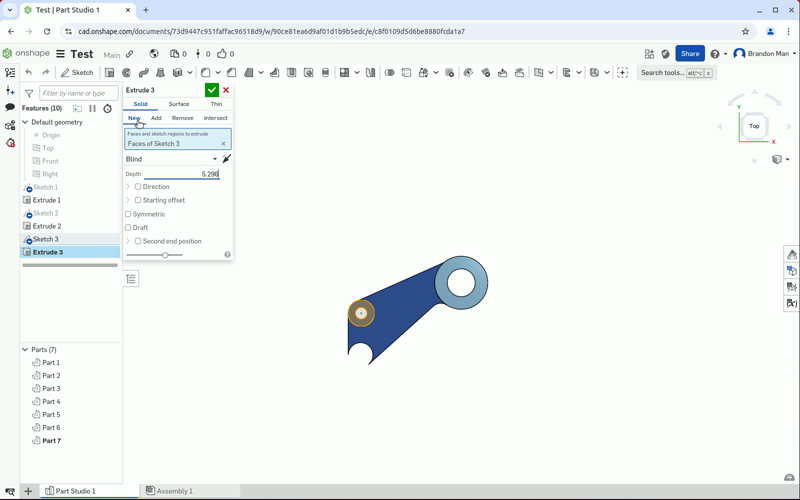
key(tab, 3)
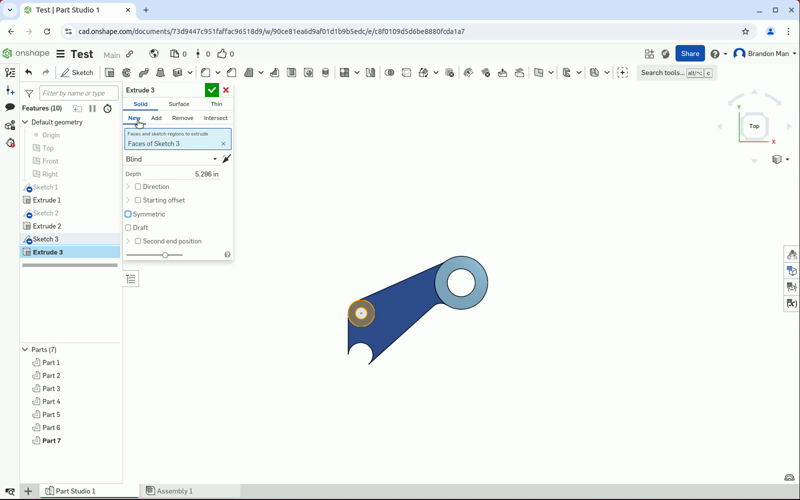
key(space)
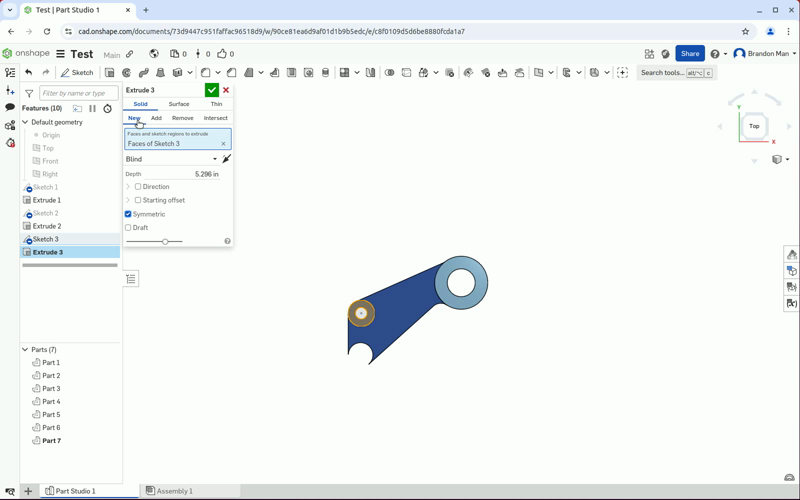
key(enter)
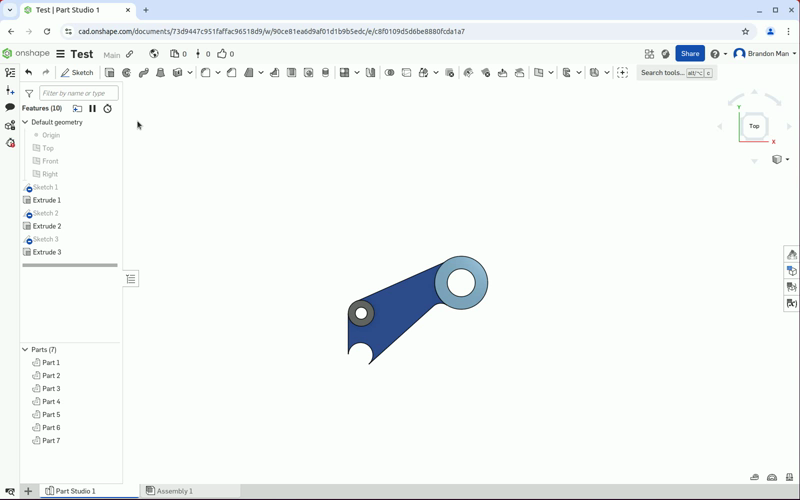
key(shift+h)
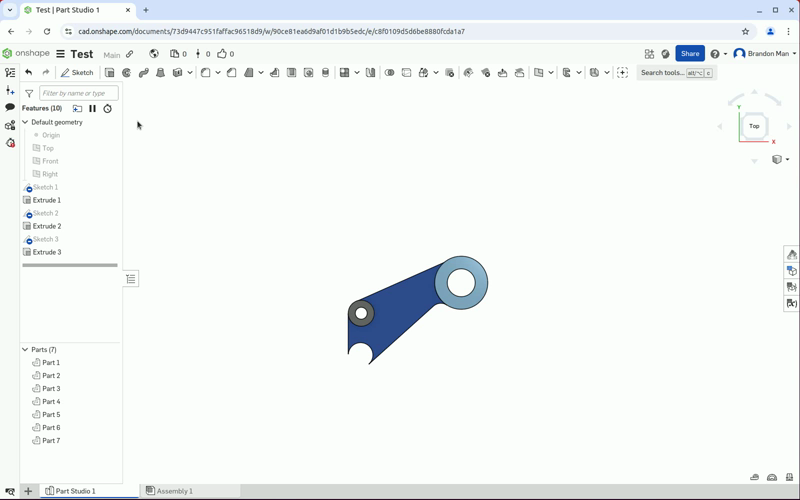
key(shift+h)
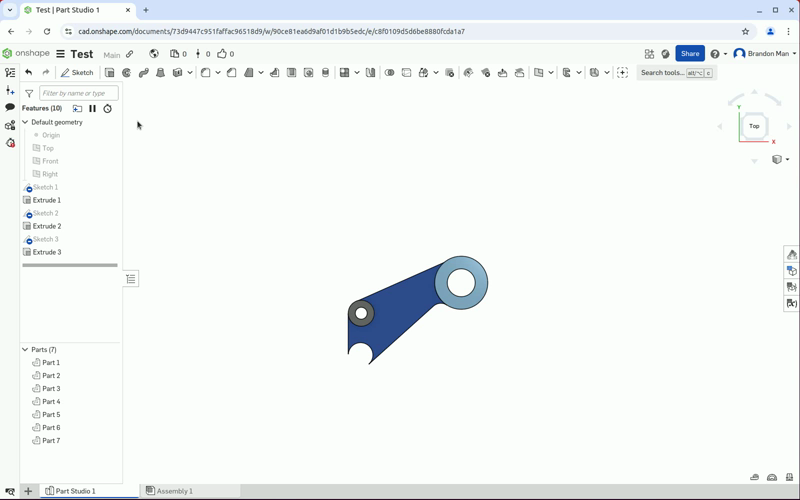
mouse_move(73, 189)
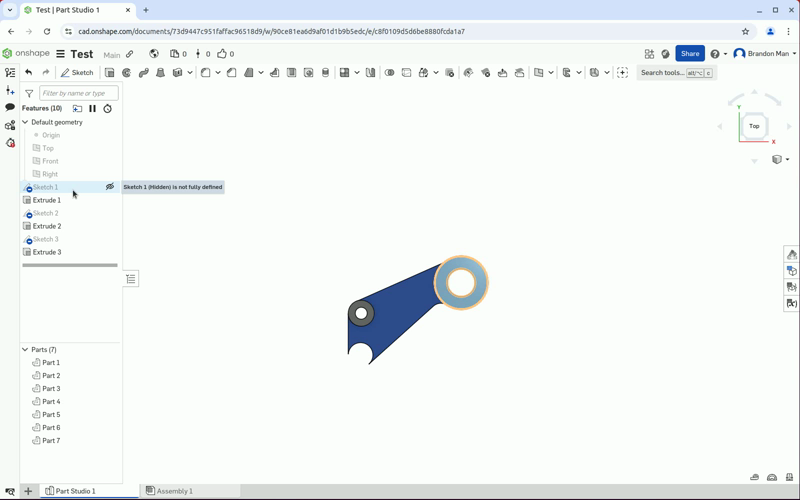
click(73, 189)
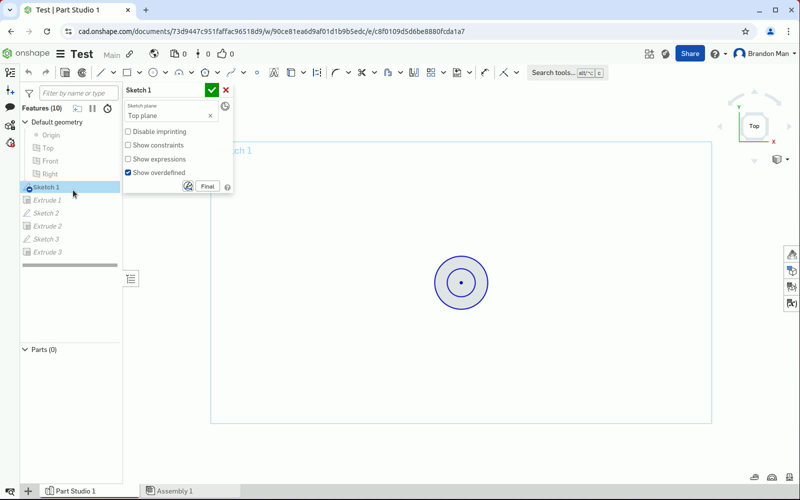
mouse_move(229, 92)
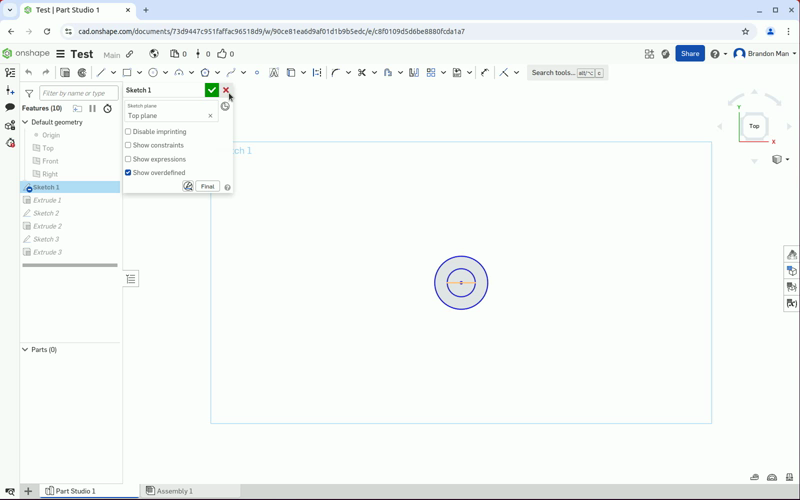
click(229, 92)
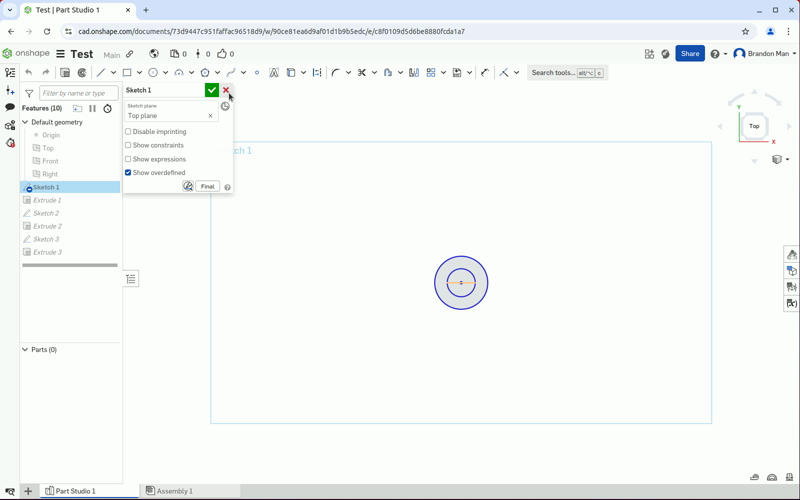
key(shift+s)
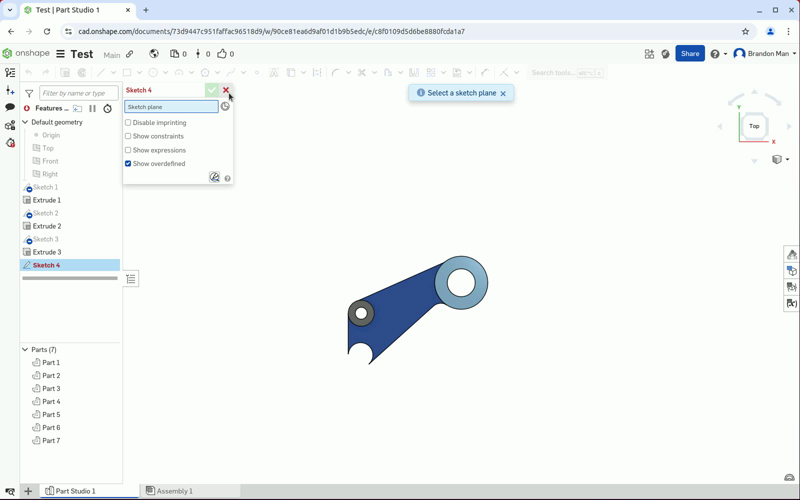
mouse_move(73, 150)
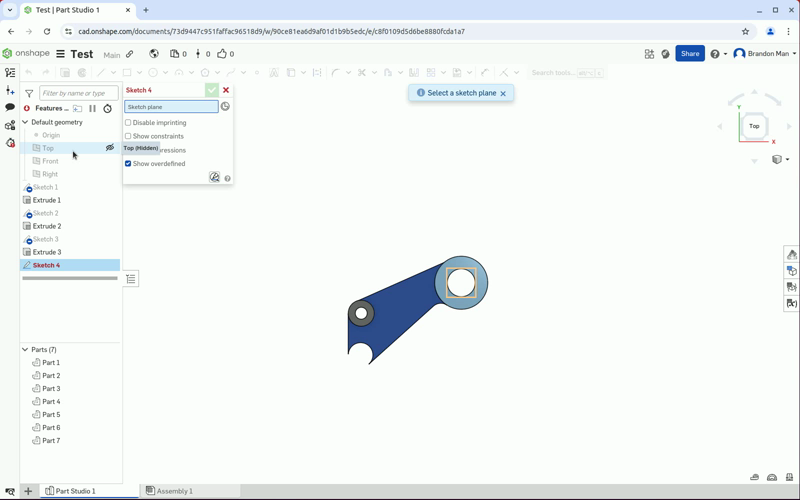
click(73, 150)
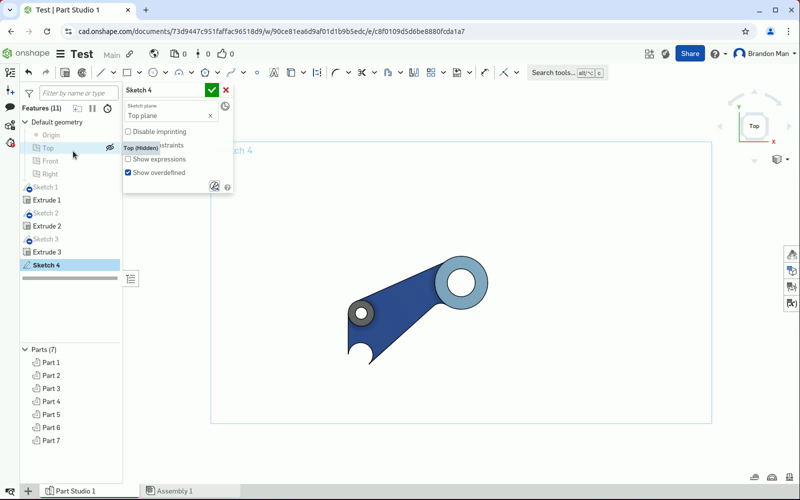
mouse_move(73, 352)
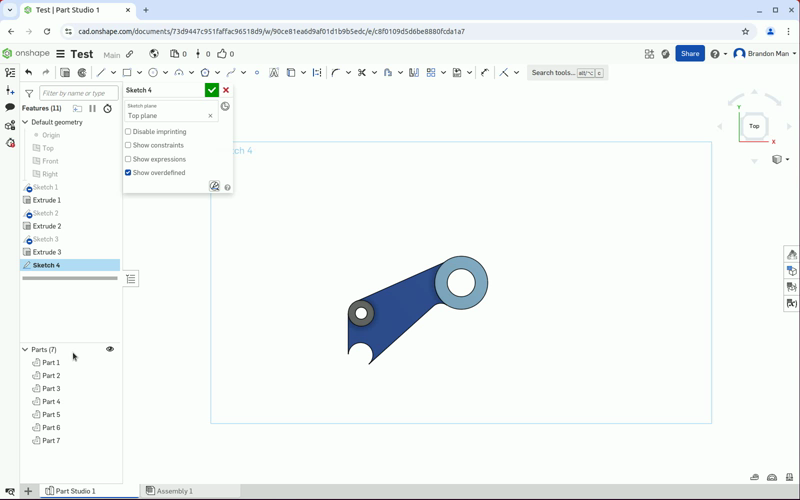
key(y)
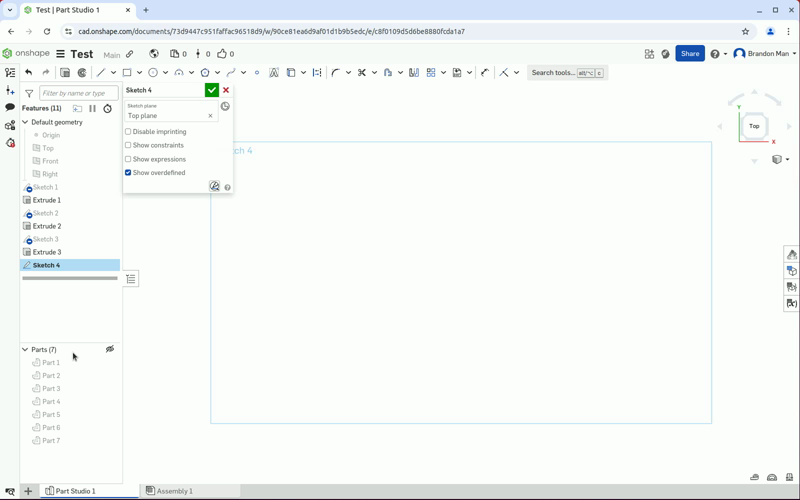
key(c)
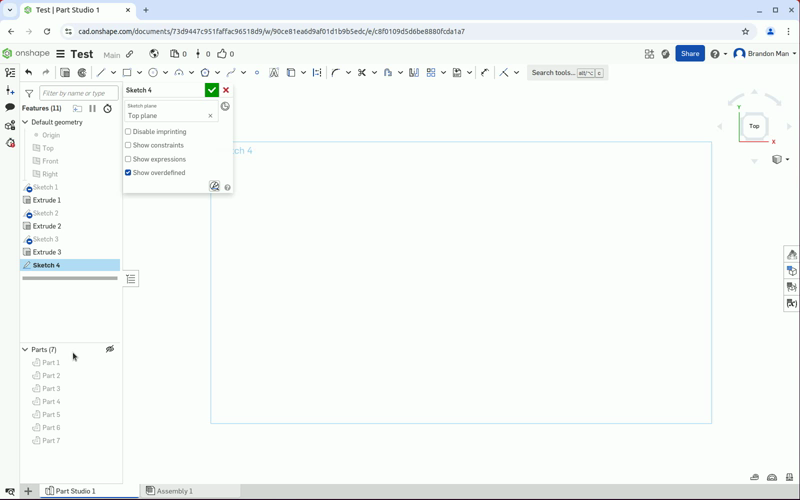
key_down(shift)
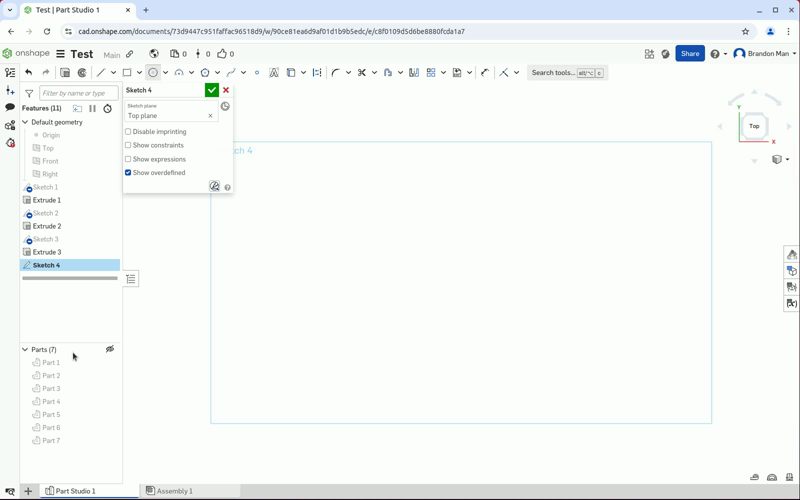
mouse_move(361, 354)
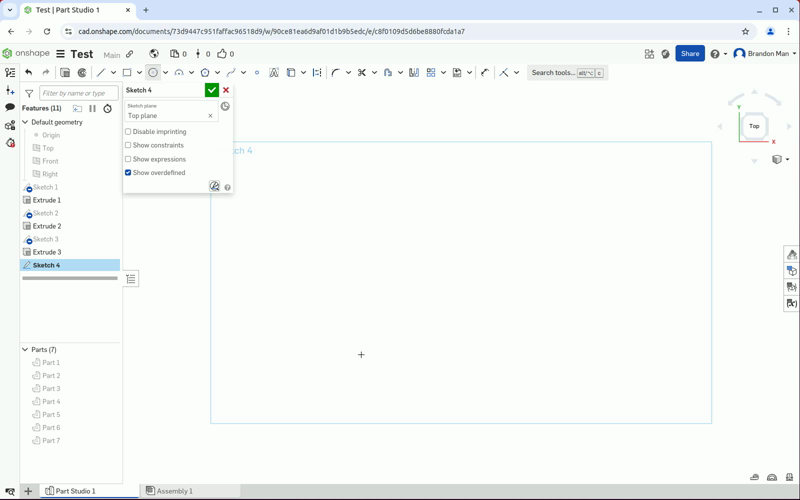
click(361, 354)
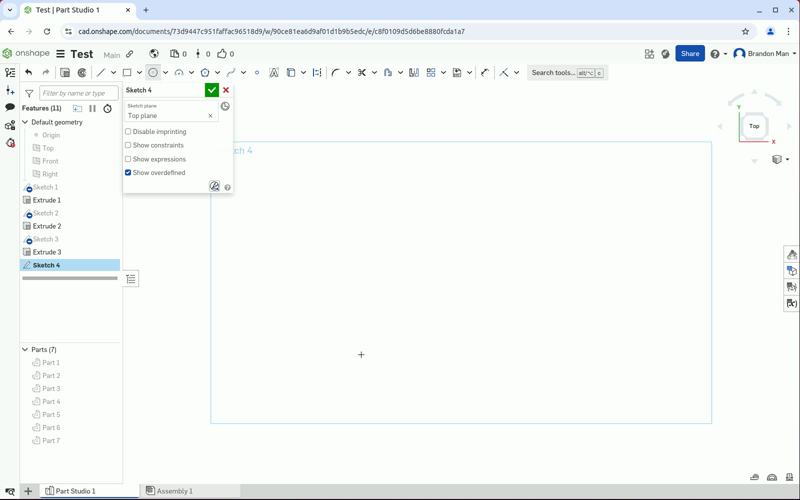
key_up(shift)
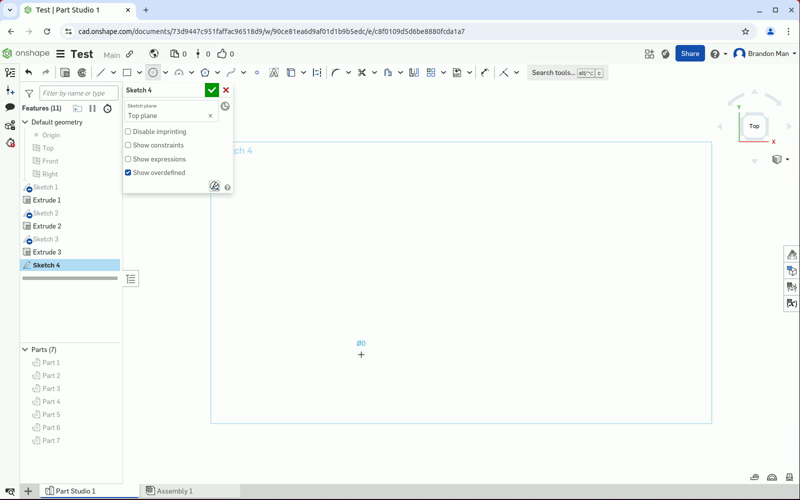
mouse_move(374, 354)
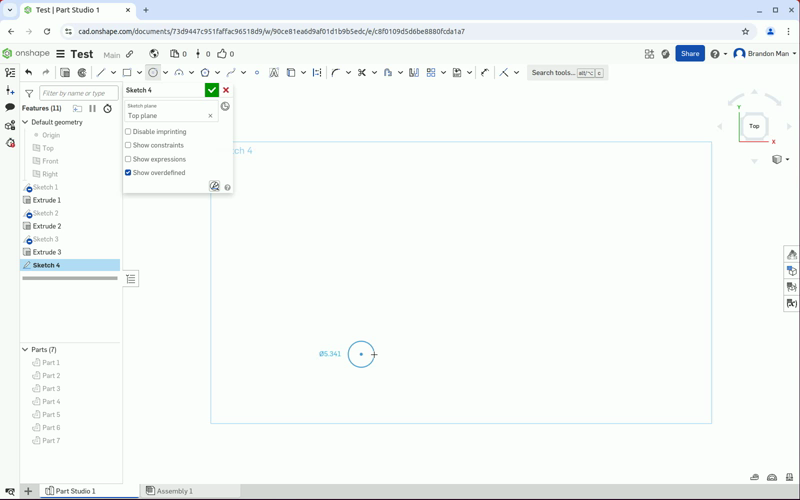
click(374, 354)
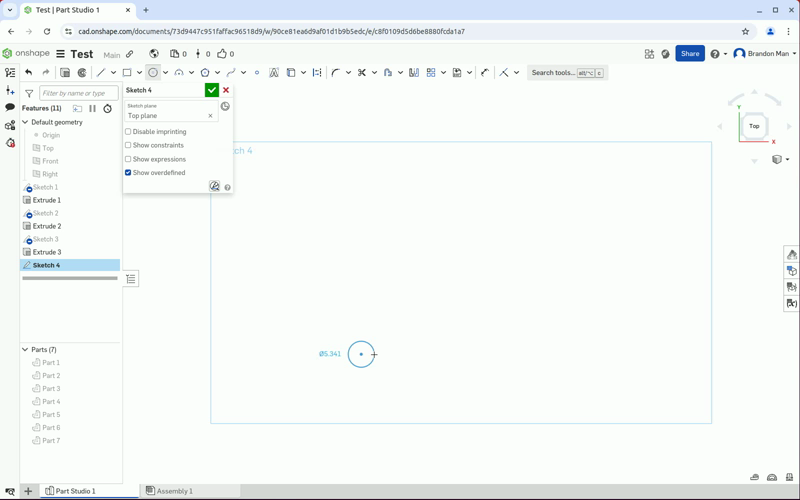
key(esc)
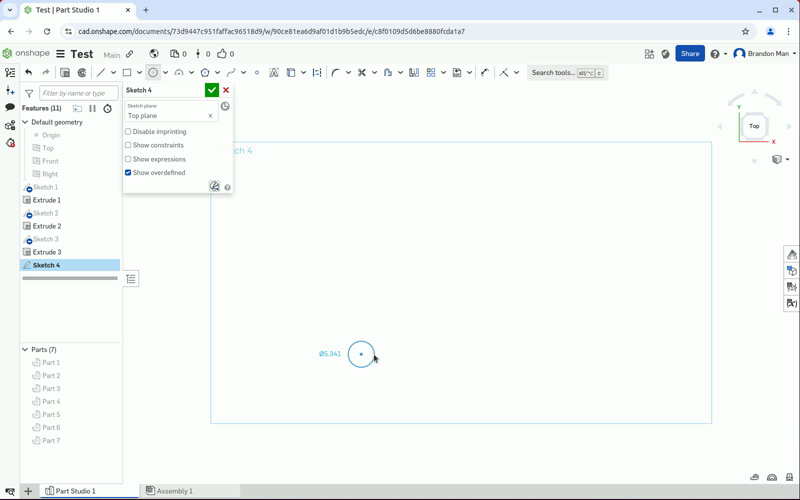
key(c)
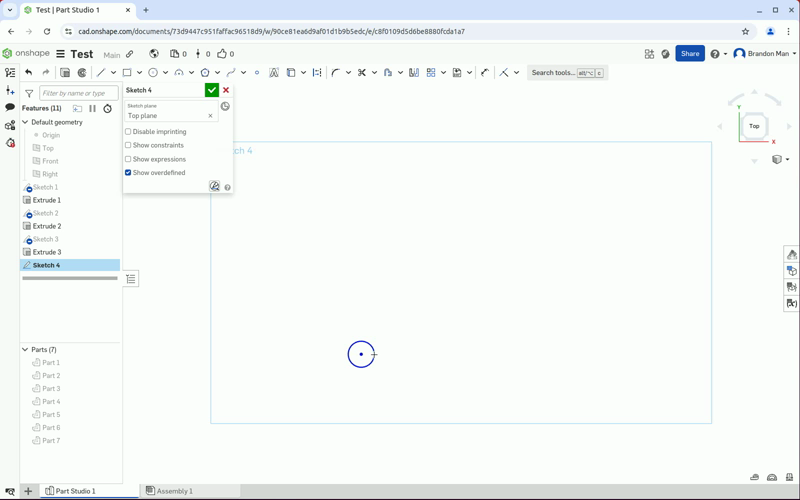
key_down(shift)
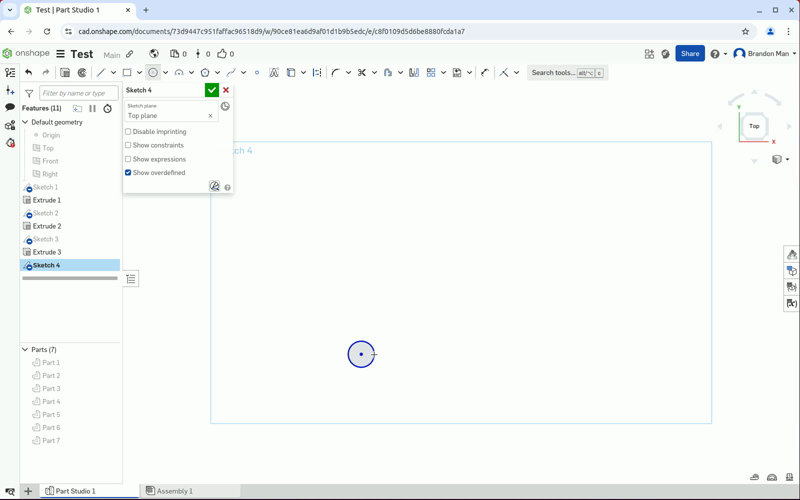
mouse_move(361, 354)
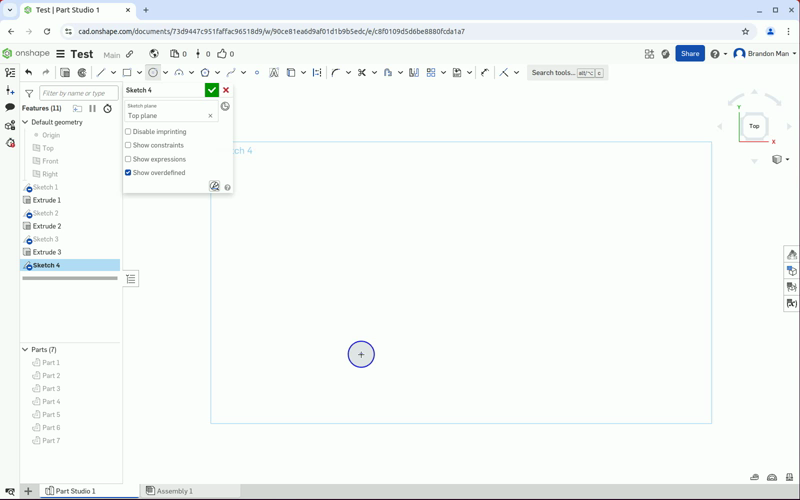
click(361, 354)
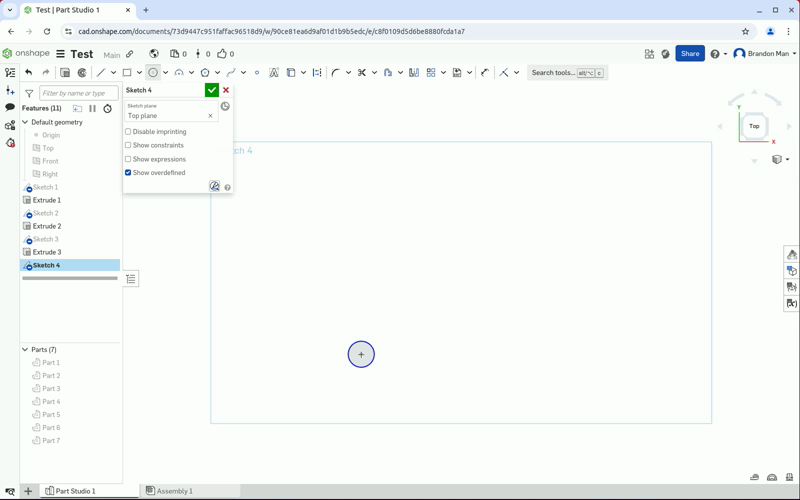
key_up(shift)
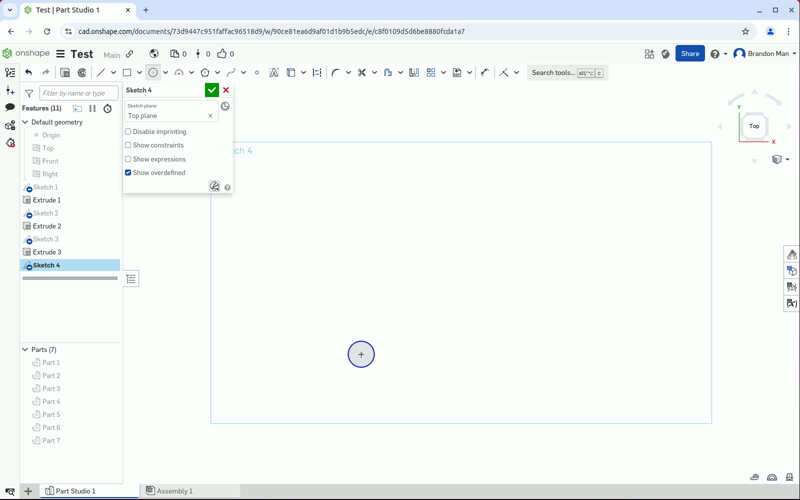
mouse_move(367, 354)
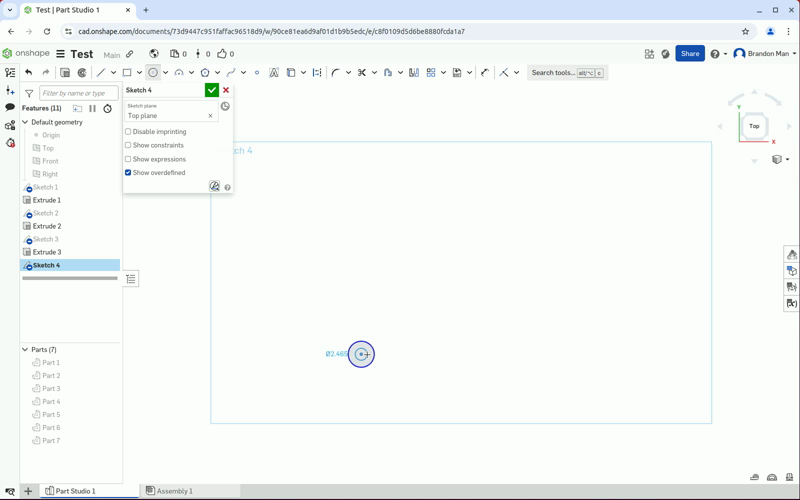
click(367, 354)
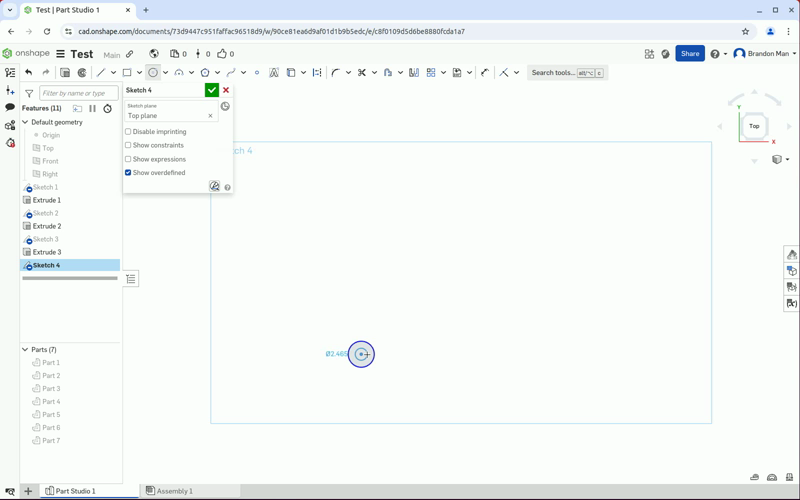
key(esc)
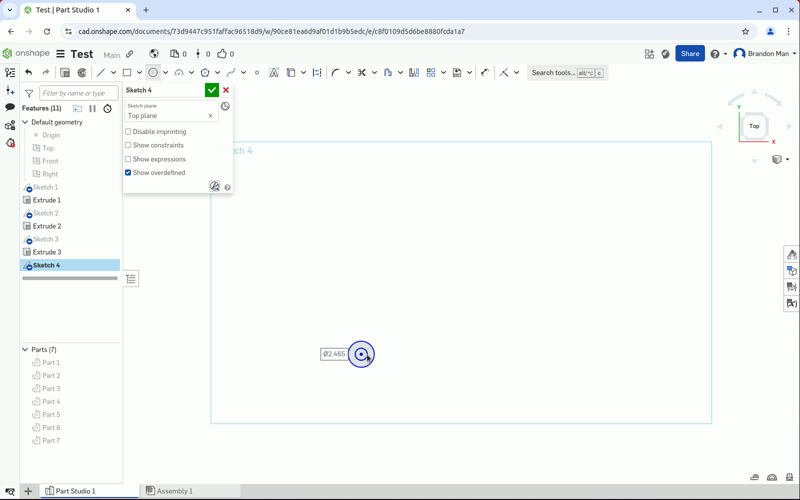
mouse_move(355, 347)
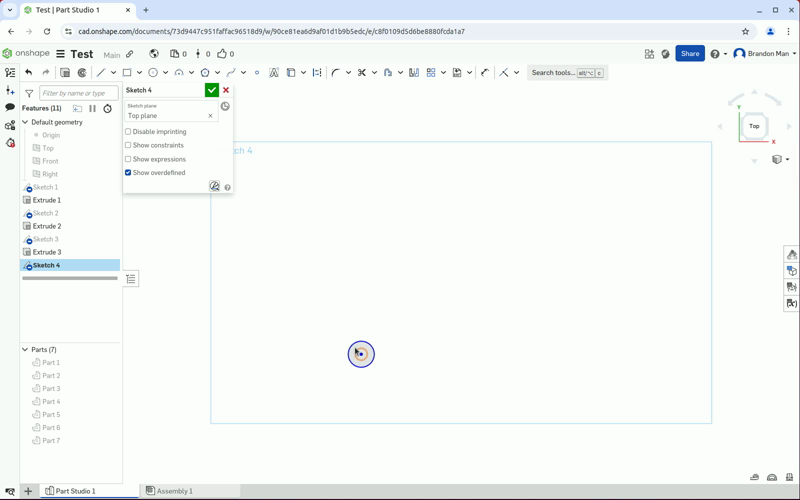
scroll(6)
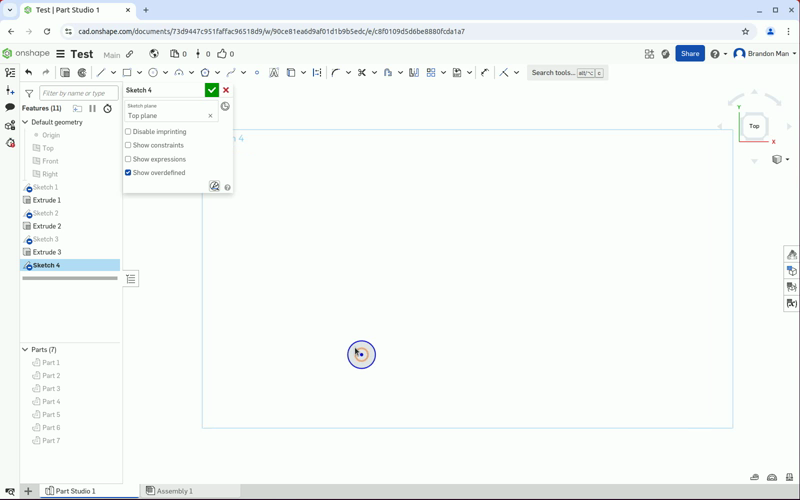
scroll(6)
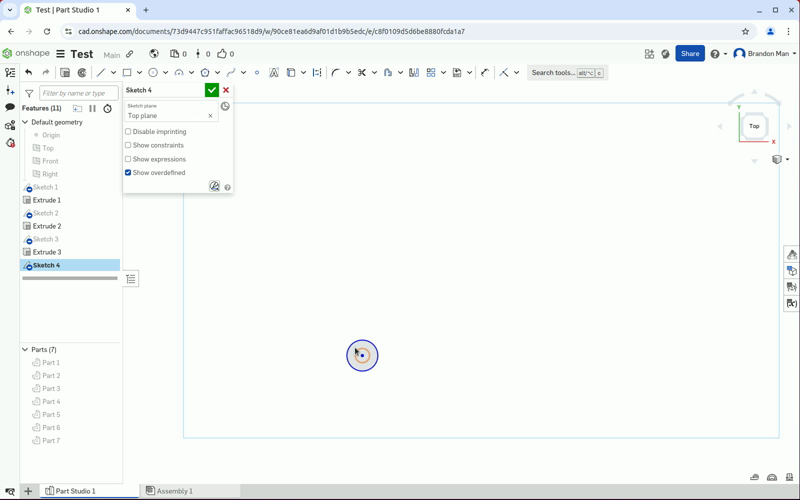
scroll(6)
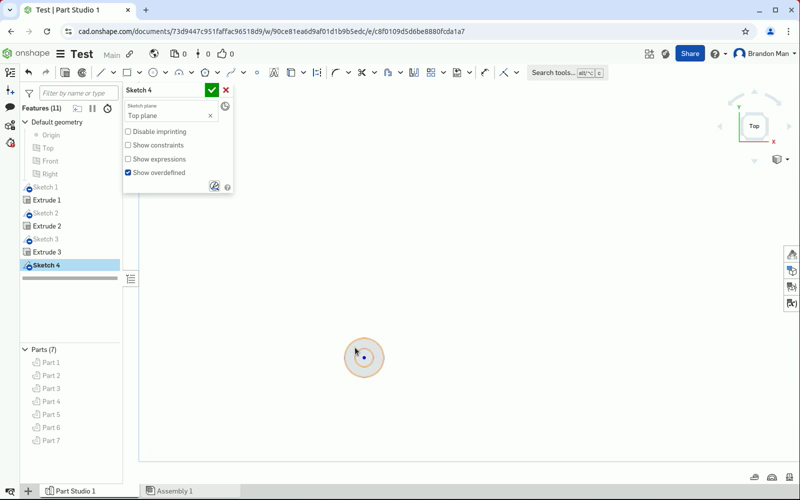
scroll(6)
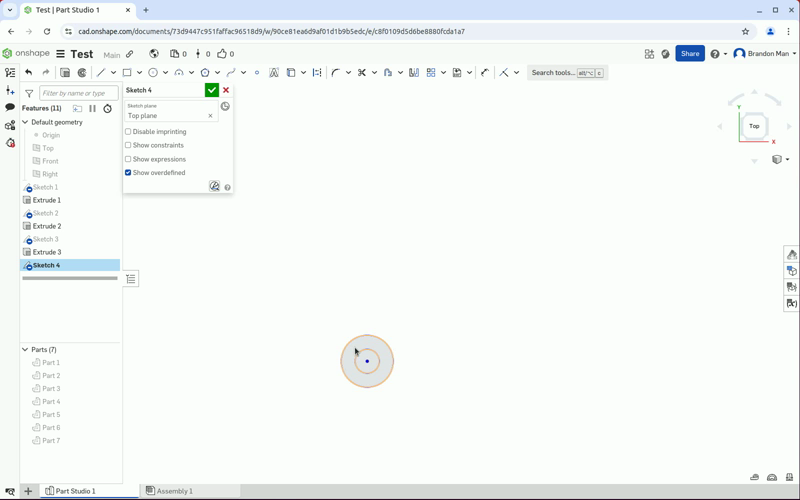
scroll(6)
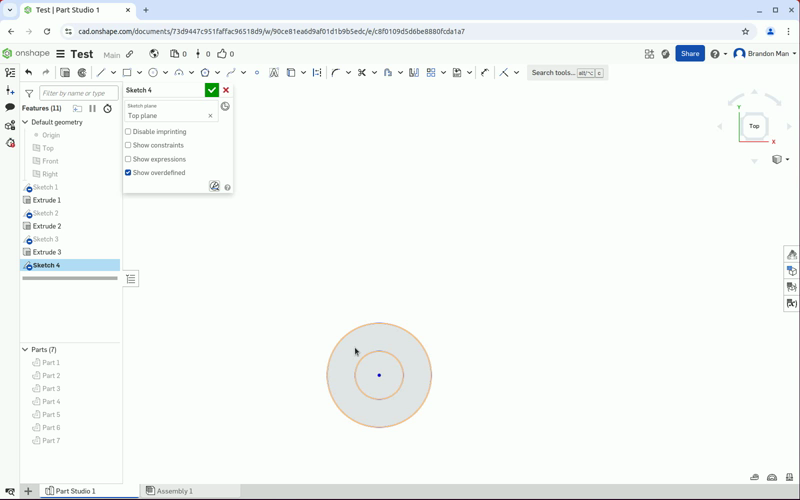
scroll(6)
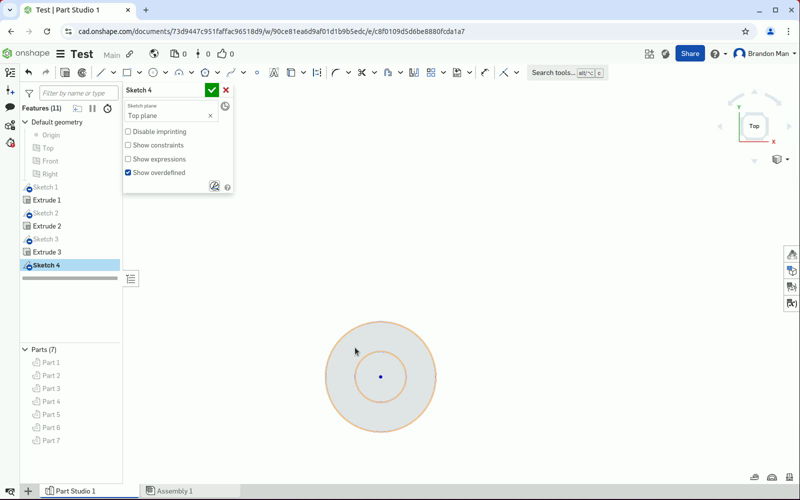
scroll(6)
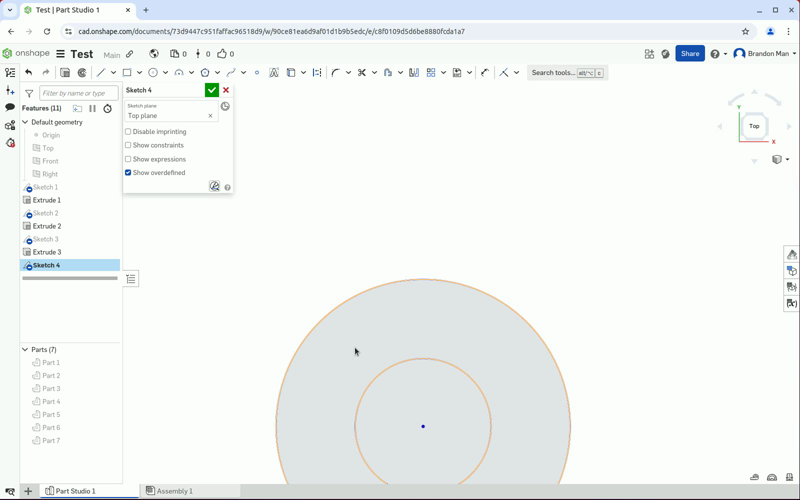
click(355, 347)
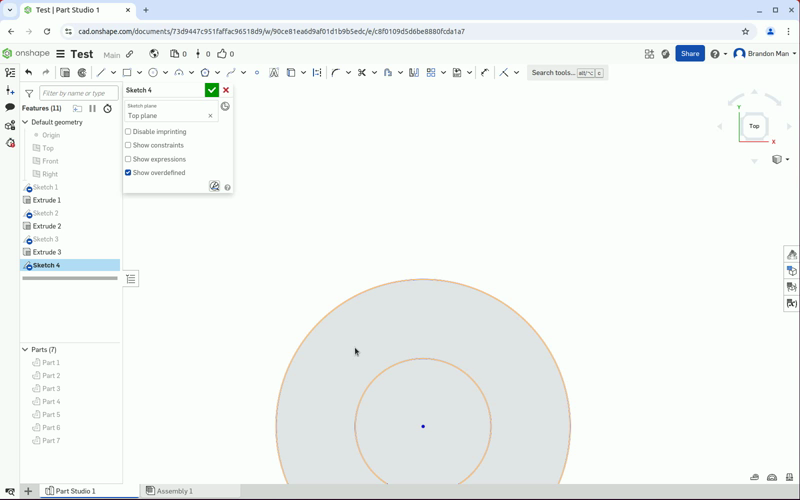
scroll(-6)
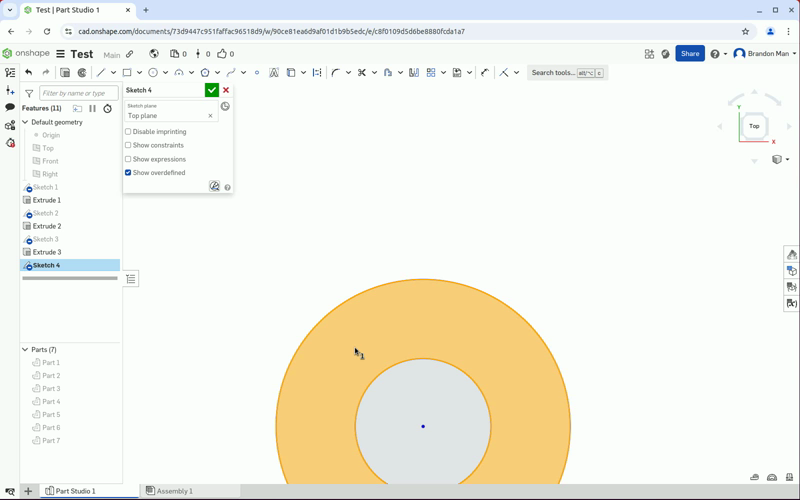
scroll(-6)
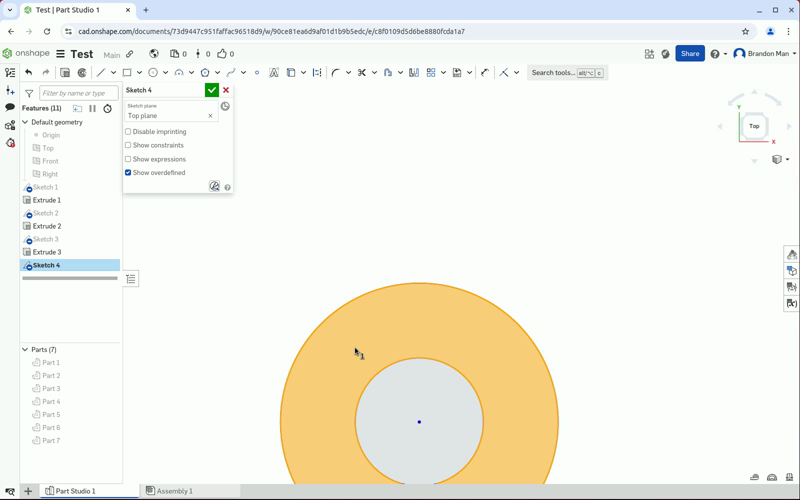
scroll(-6)
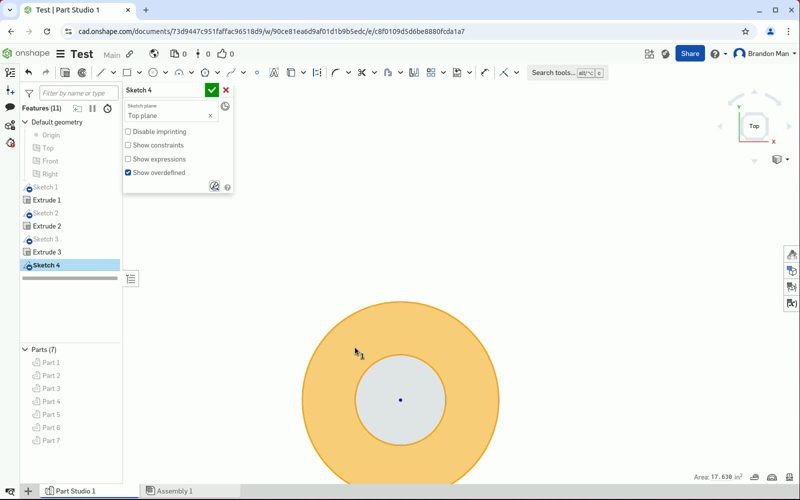
scroll(-6)
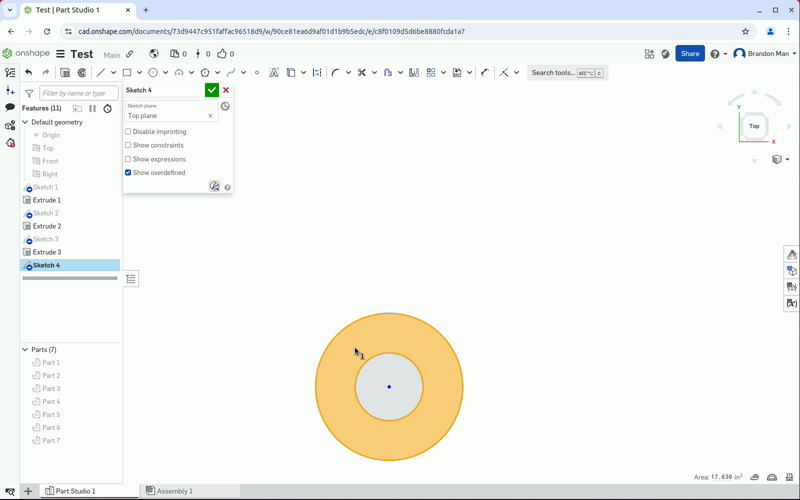
scroll(-6)
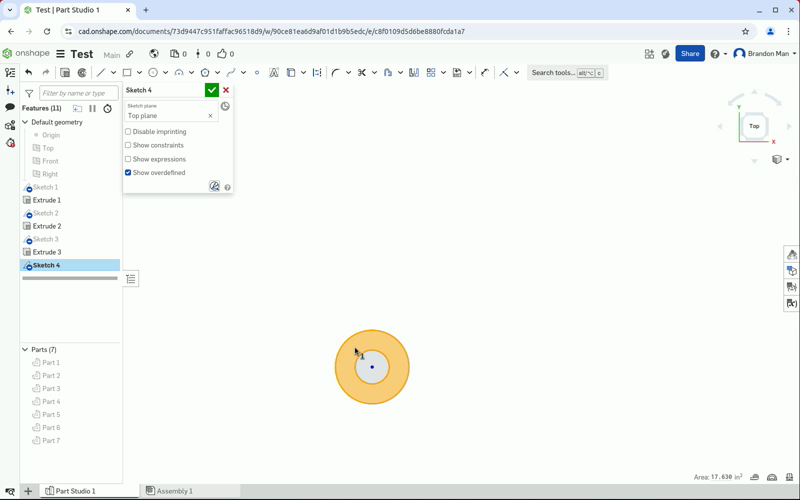
scroll(-6)
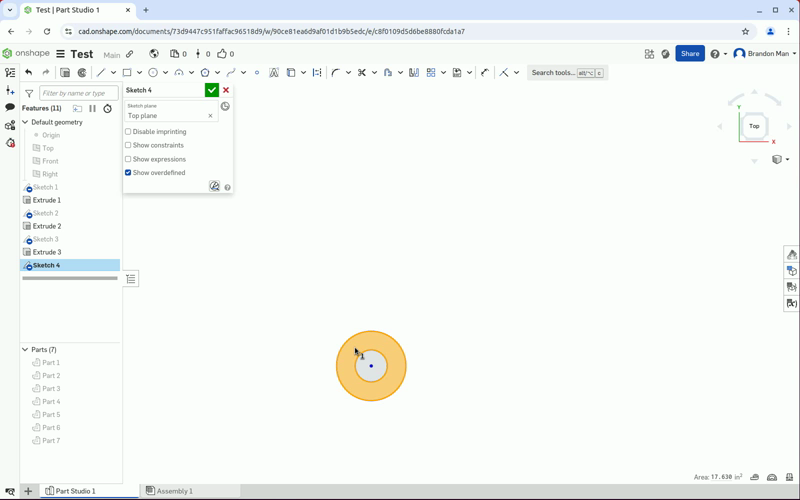
scroll(-6)
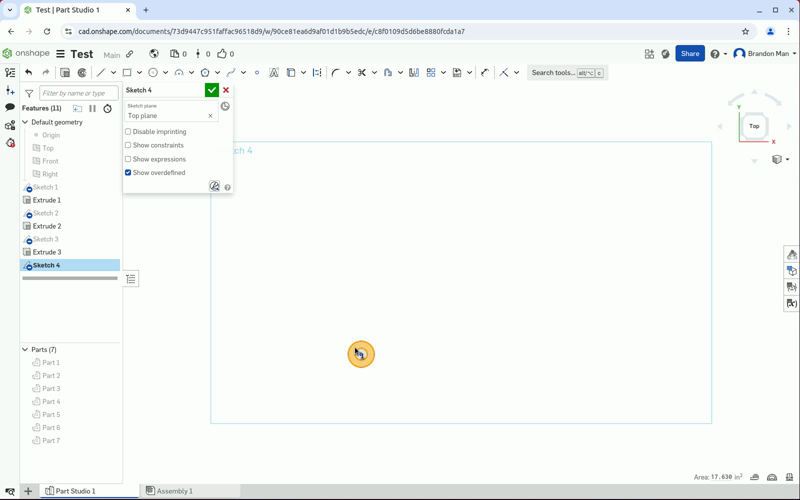
mouse_move(73, 352)
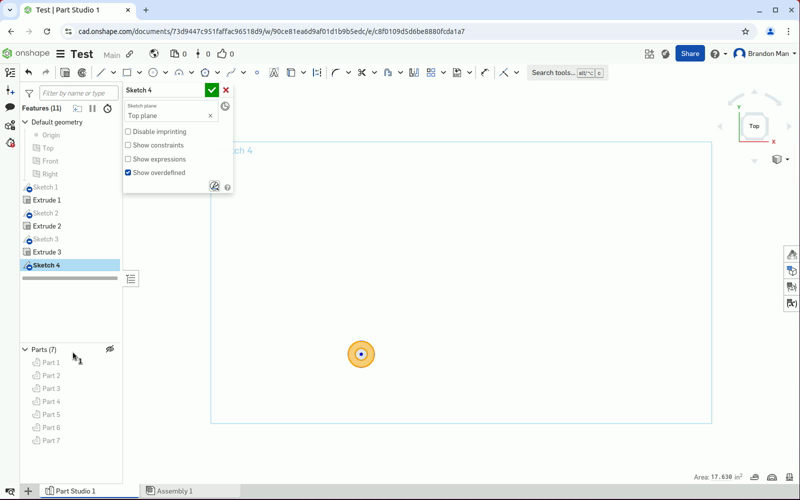
key(shift+y)
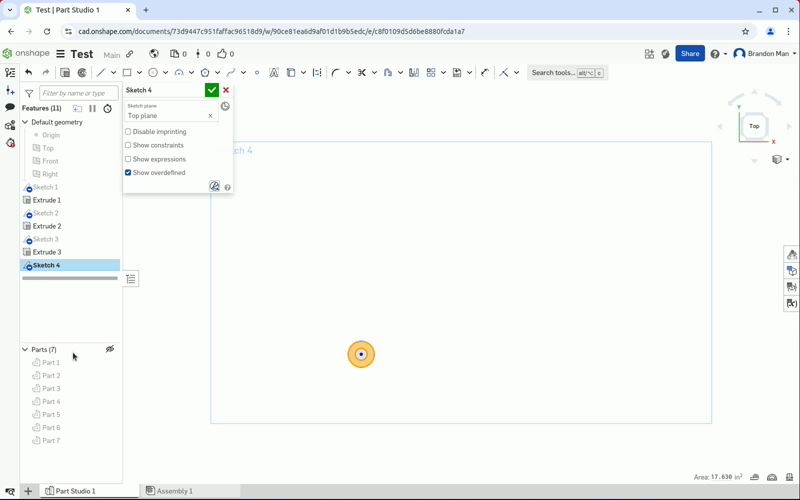
key(shift+e)
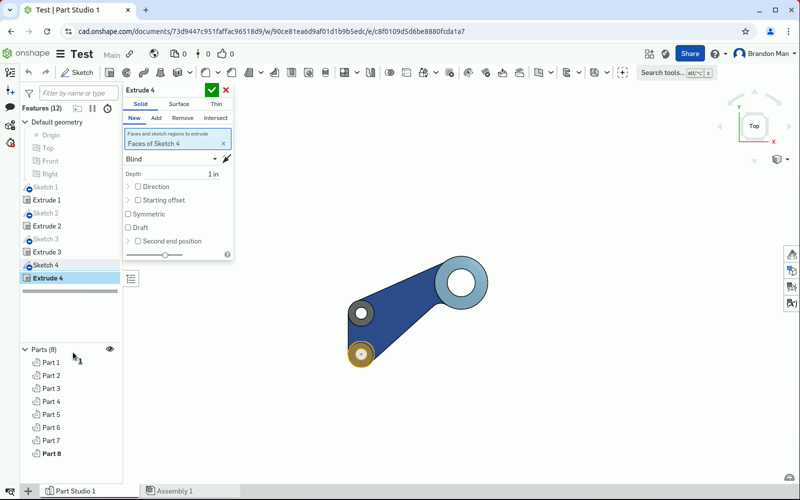
mouse_move(143, 106)
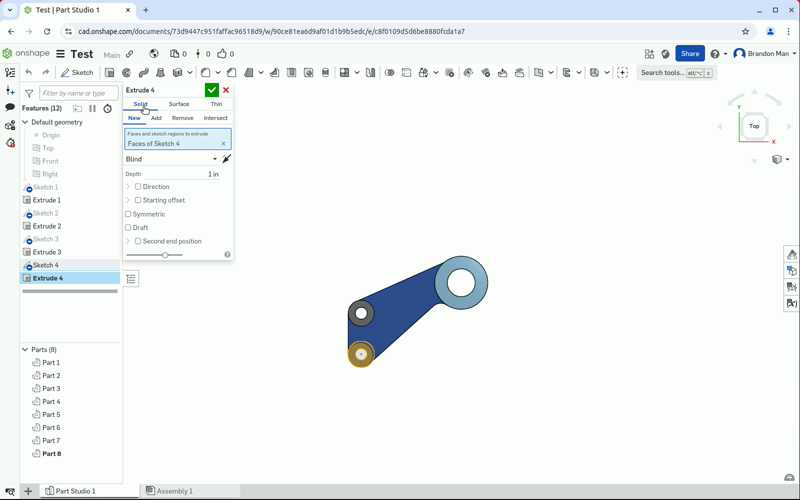
click(143, 106)
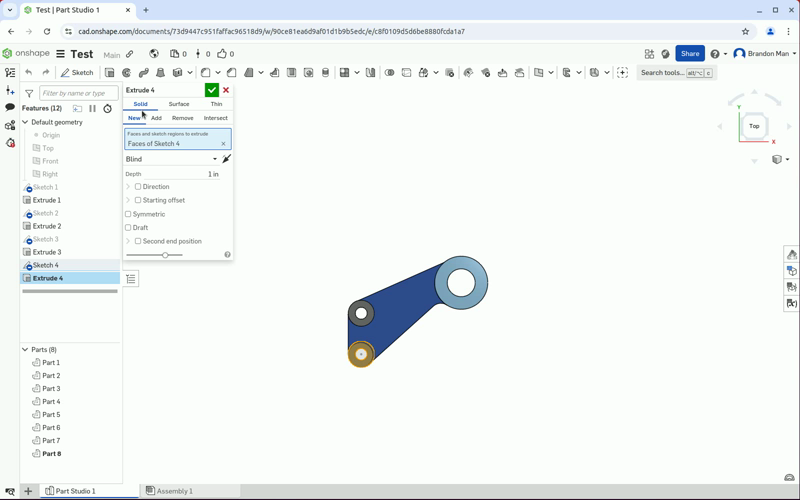
mouse_move(137, 120)
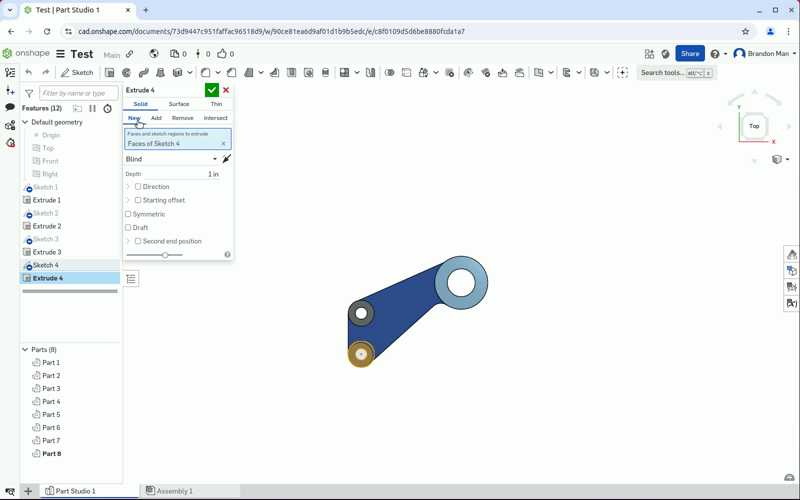
click(137, 120)
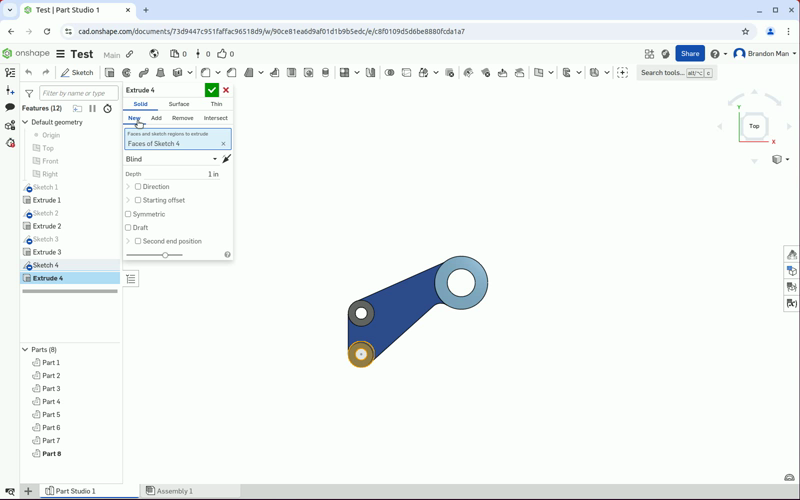
key(tab, 4)
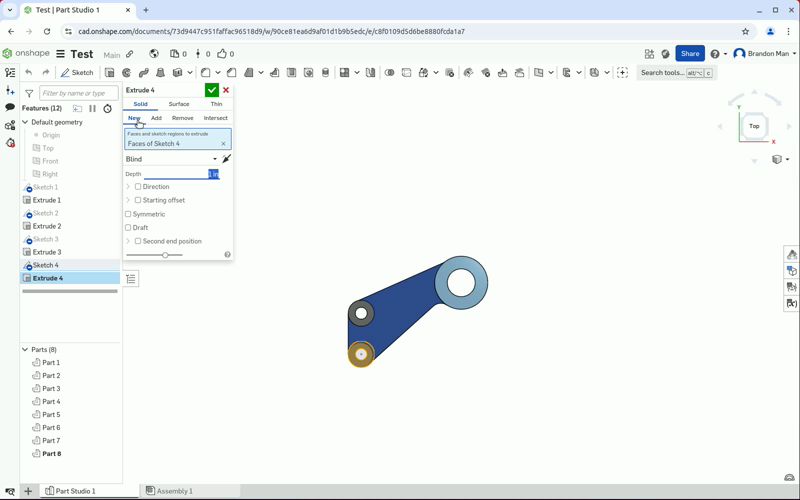
text(5.296)
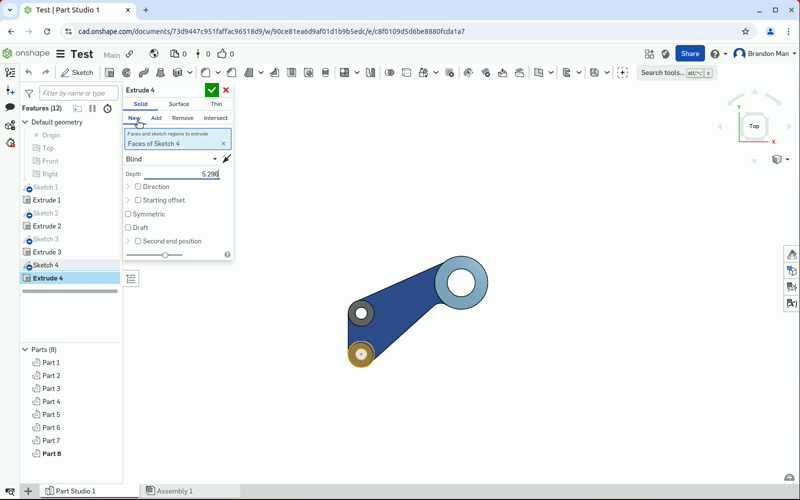
key(tab, 3)
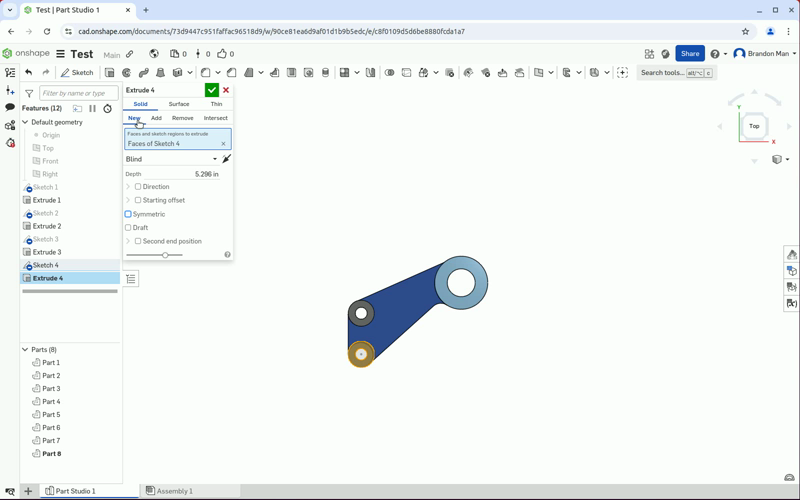
key(space)
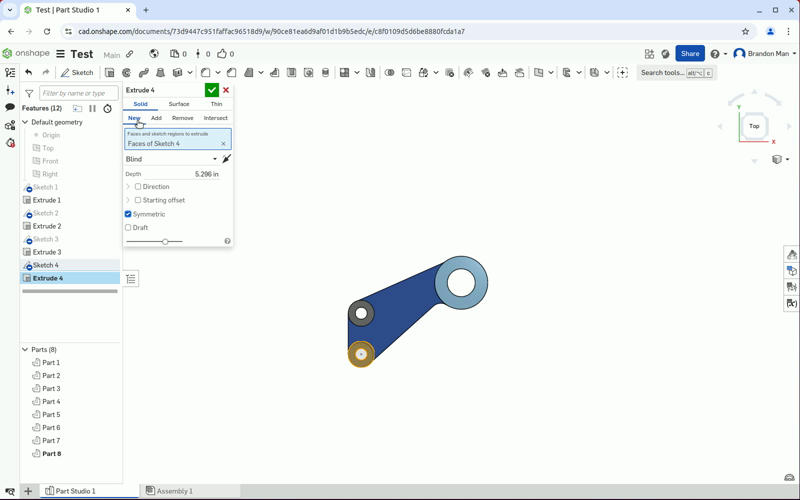
key(enter)
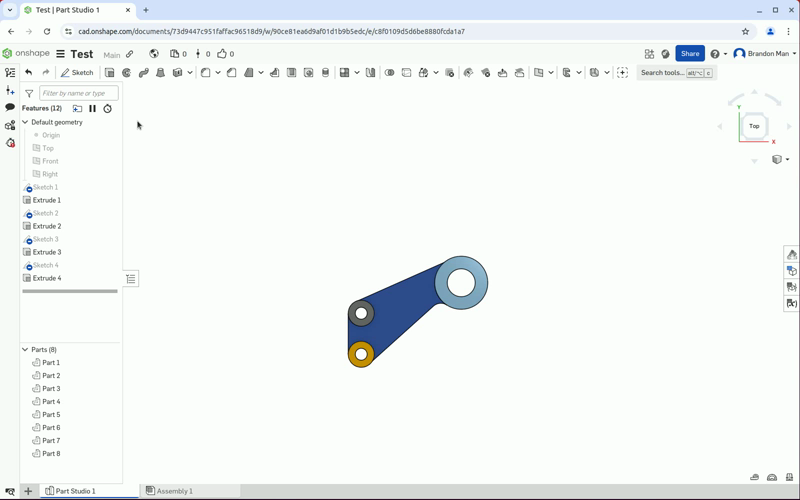
key(shift+h)
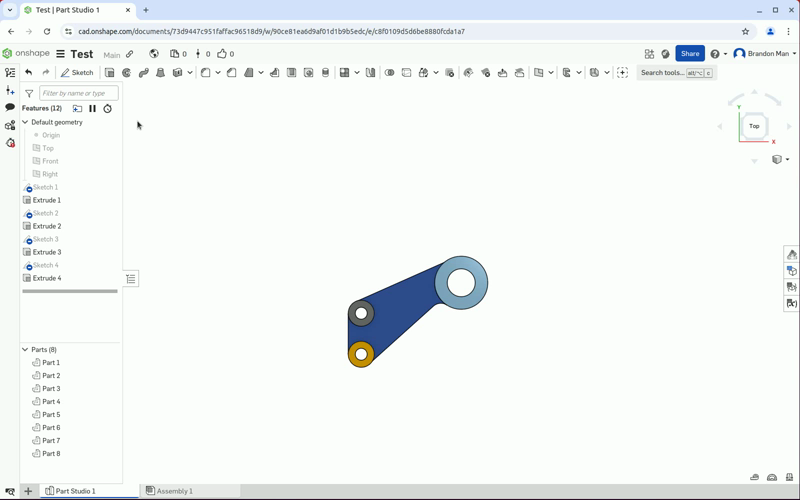
key(shift+h)
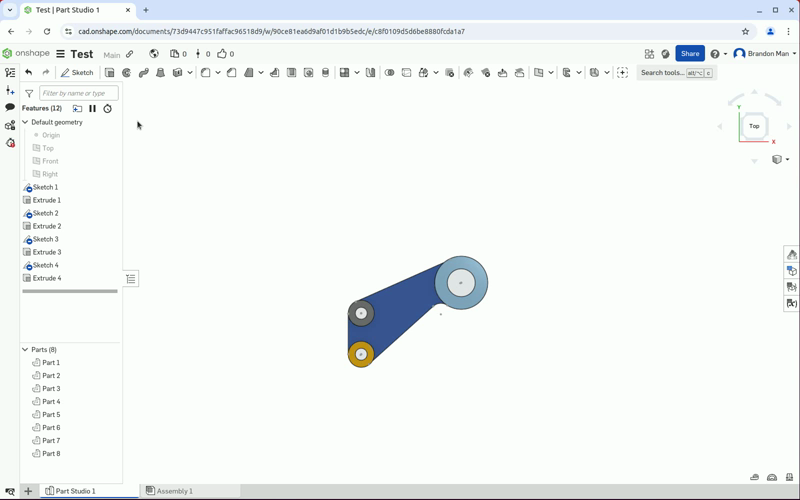
key(shift+7)
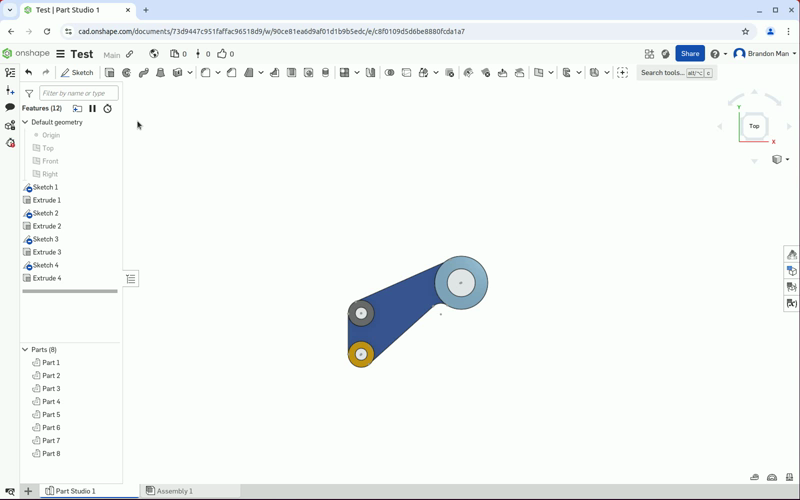
key(up, 3)
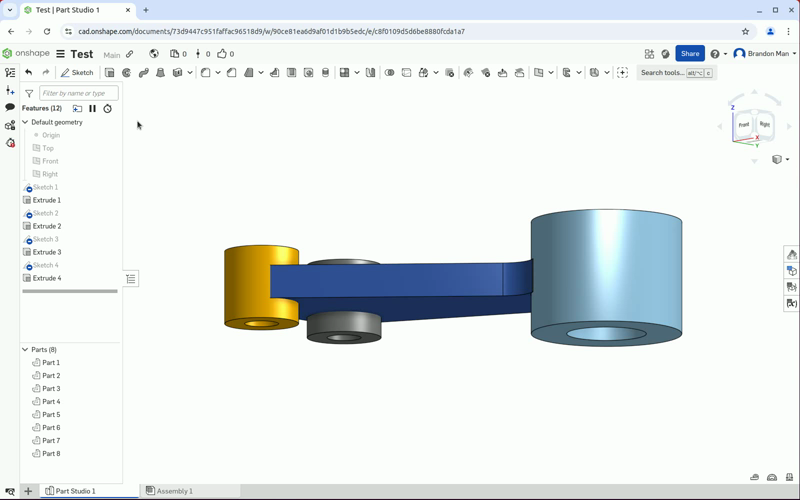
key(left, 3)
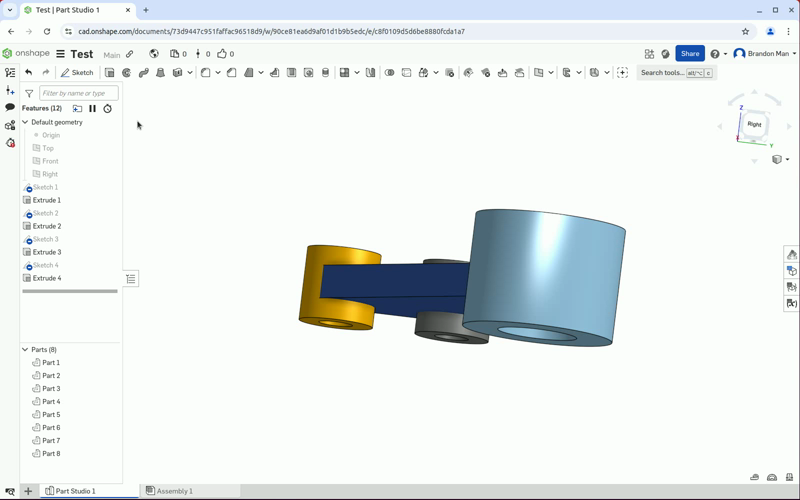
key(right, 3)
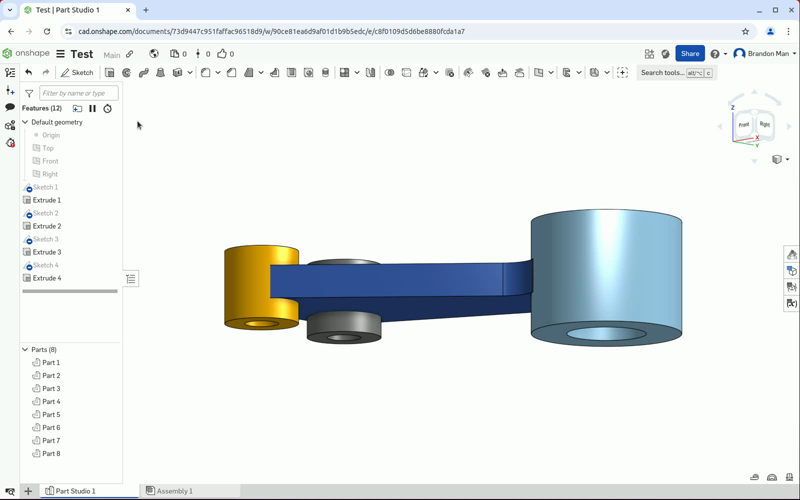
key(down, 3)
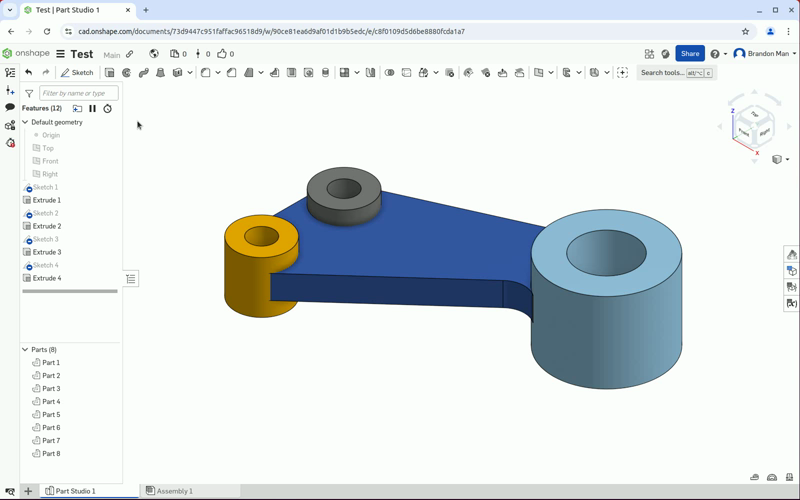
mouse_move(73, 189)
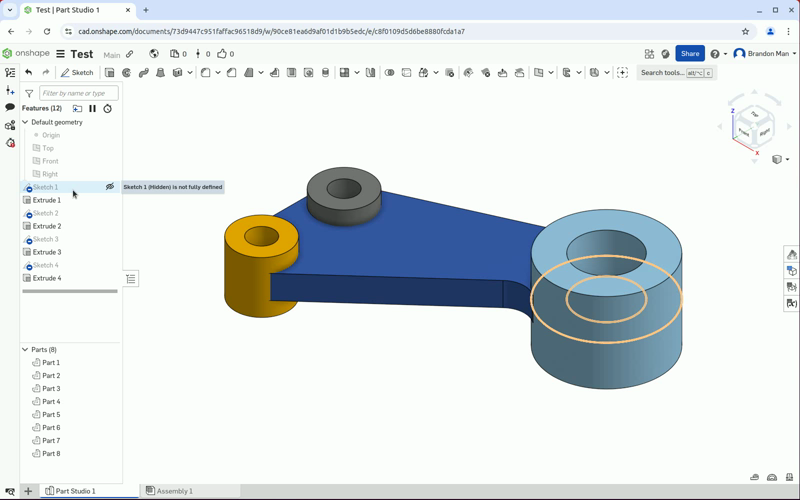
click(73, 189)